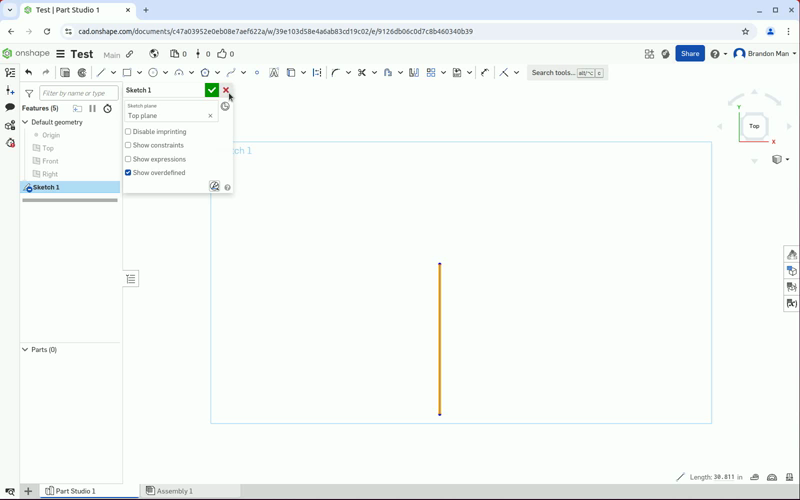
key(shift+h)
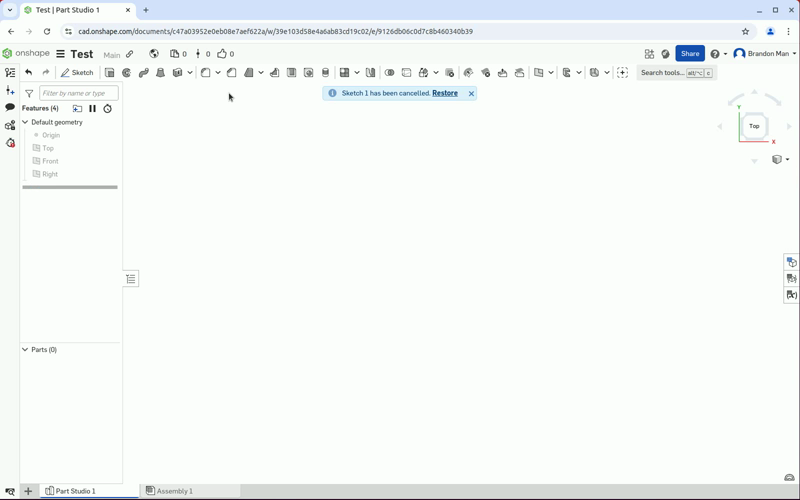
mouse_move(73, 352)
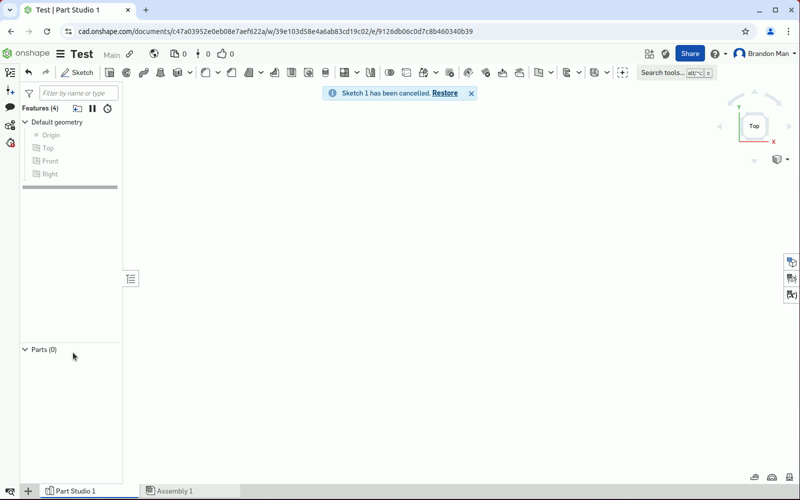
key(y)
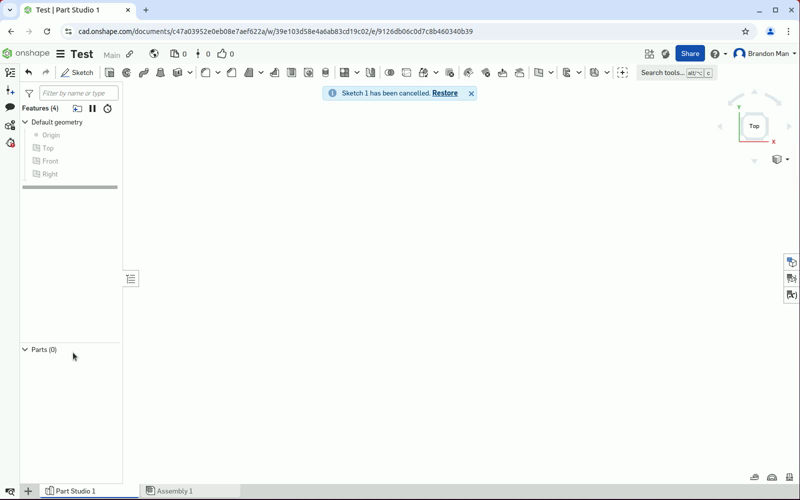
key(shift+p)
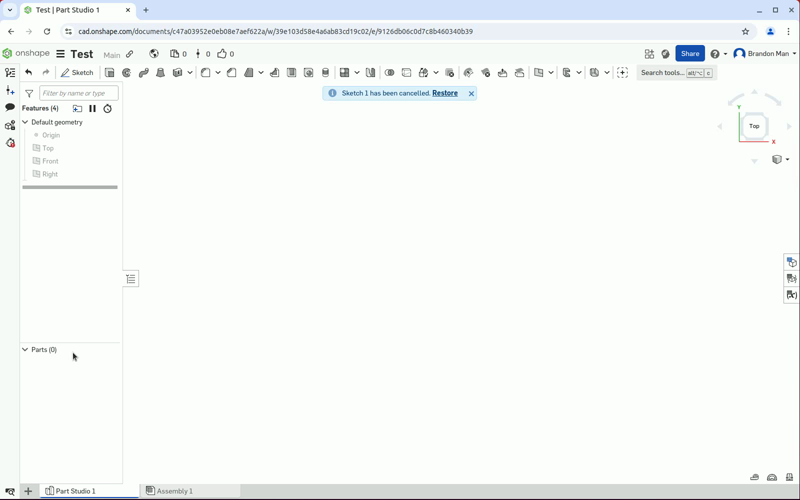
key(space)
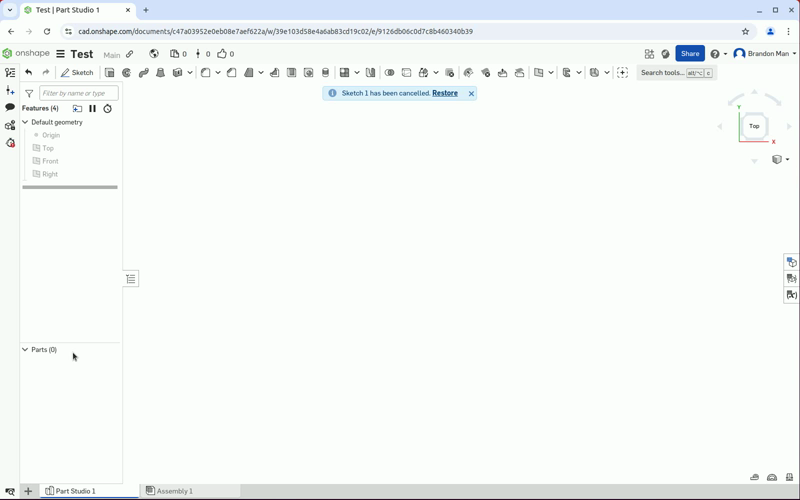
key_down(shift)
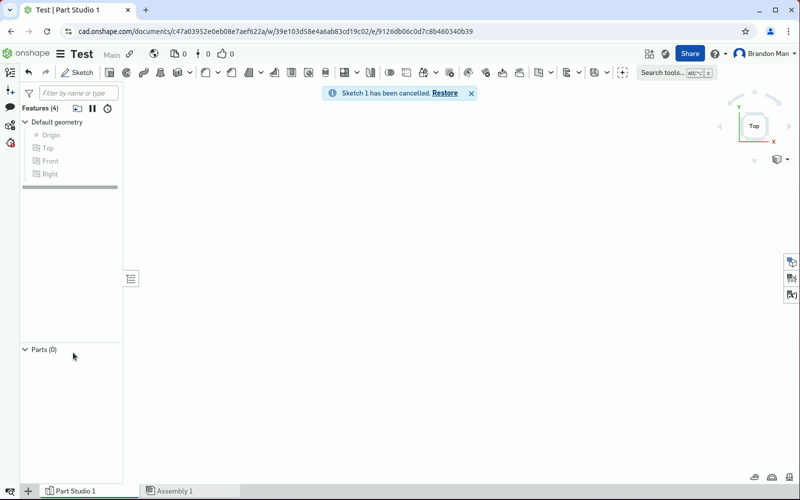
key(up)
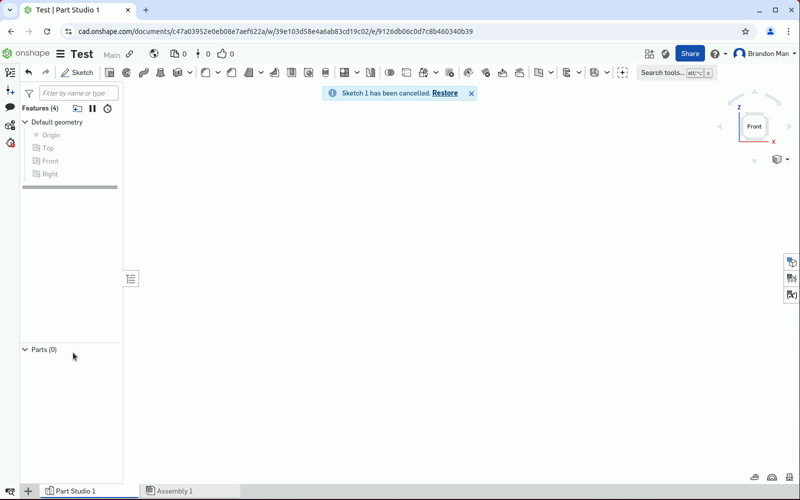
key_up(shift)
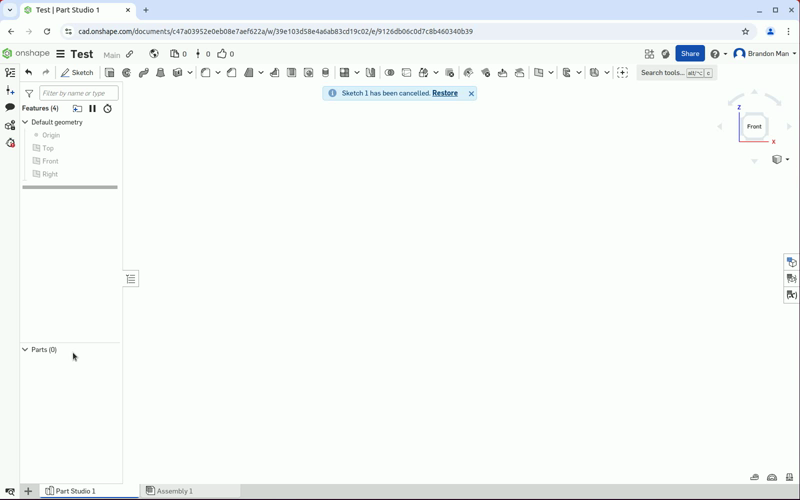
mouse_move(73, 352)
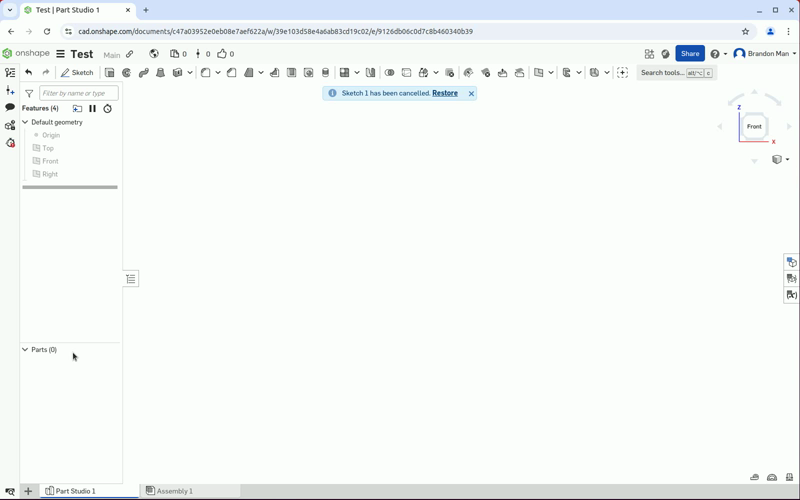
key(shift+y)
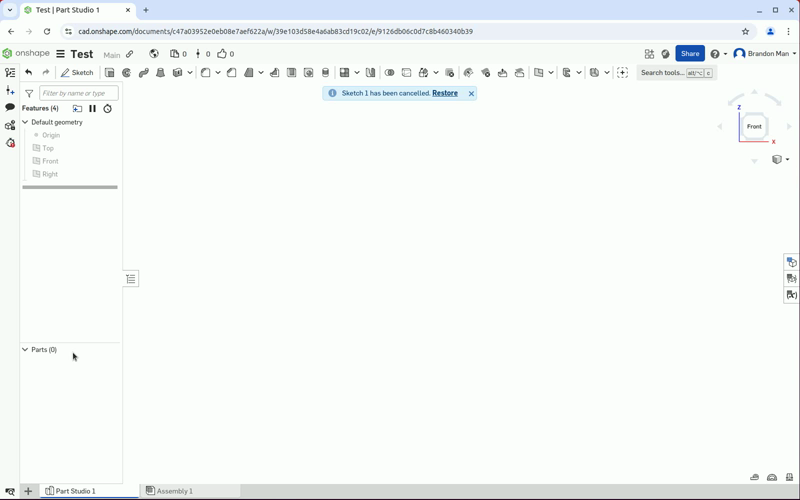
key(shift+s)
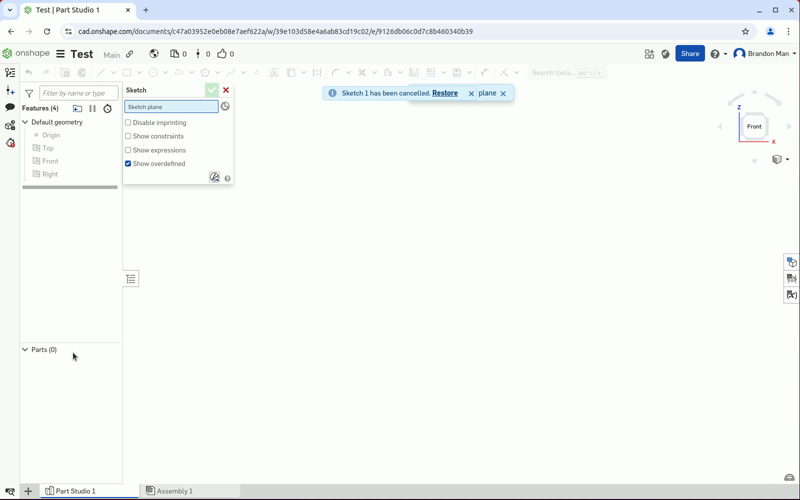
mouse_move(73, 163)
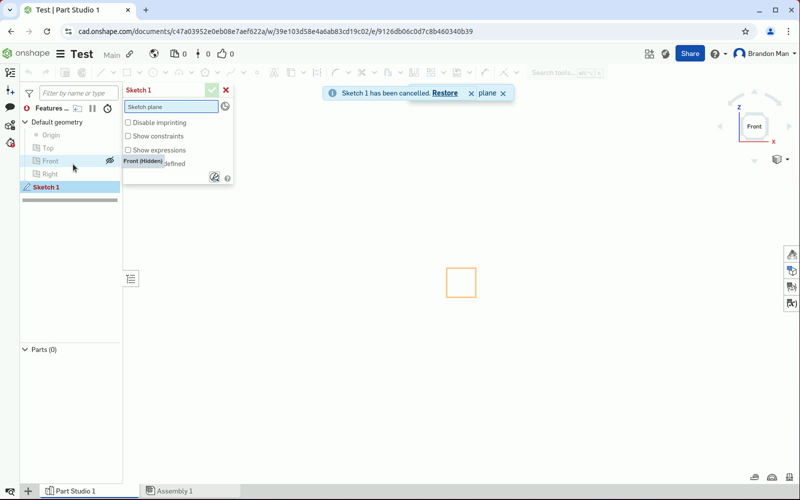
click(73, 163)
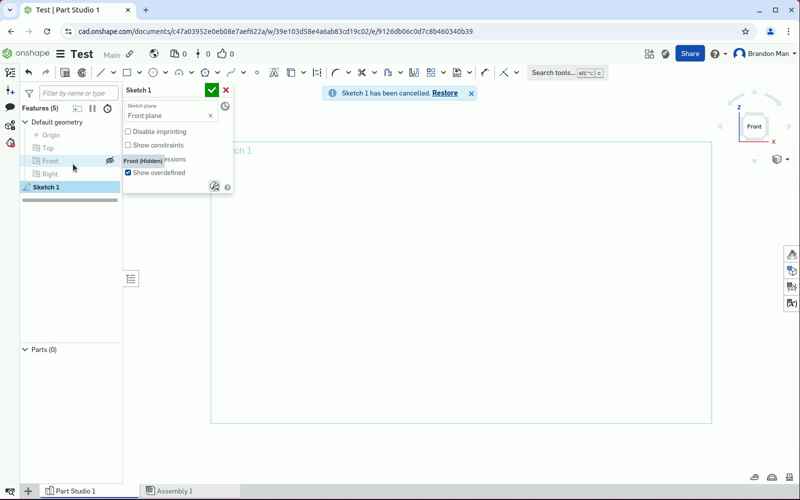
mouse_move(73, 352)
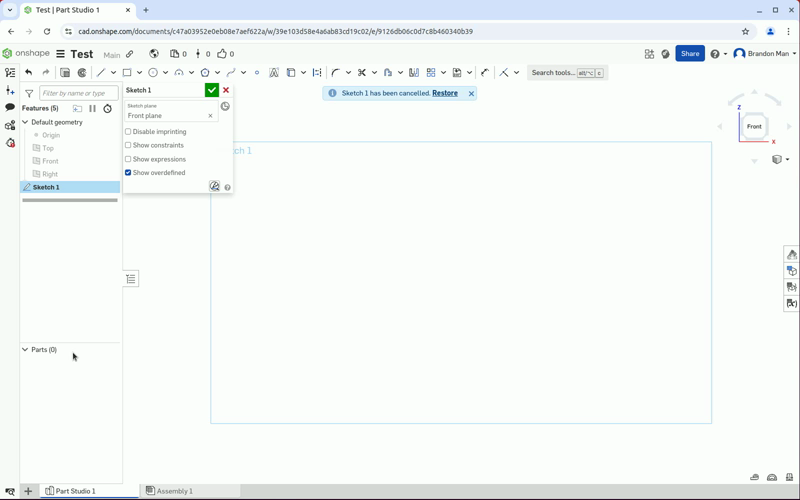
key(y)
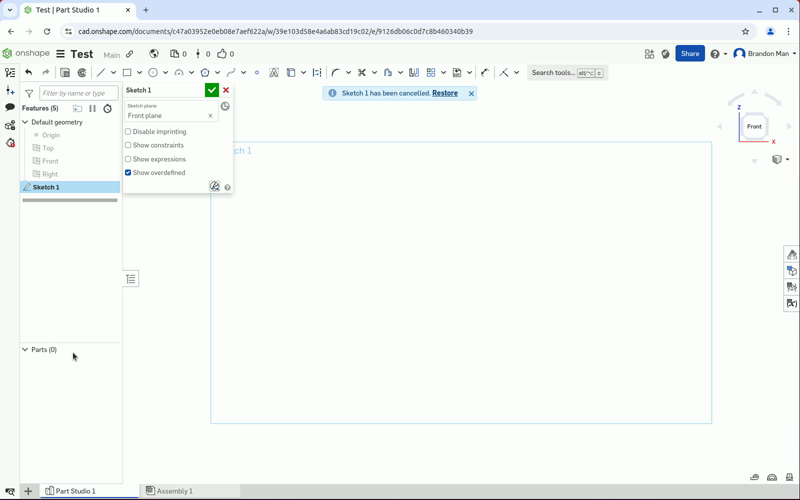
key(l)
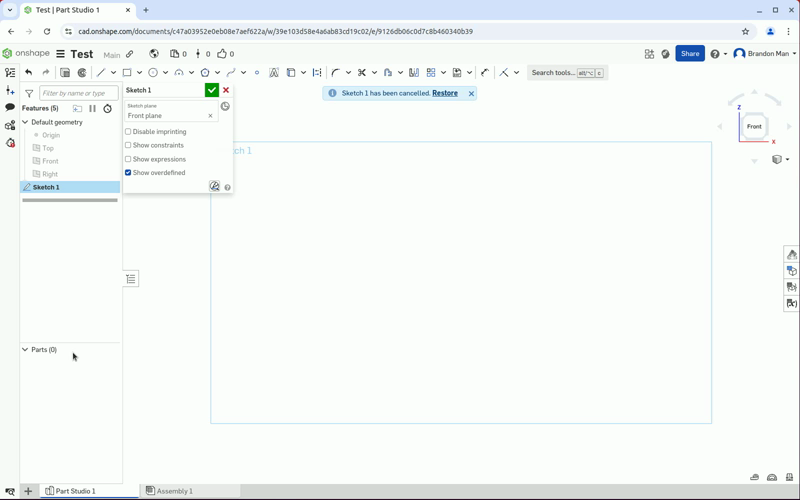
key_down(shift)
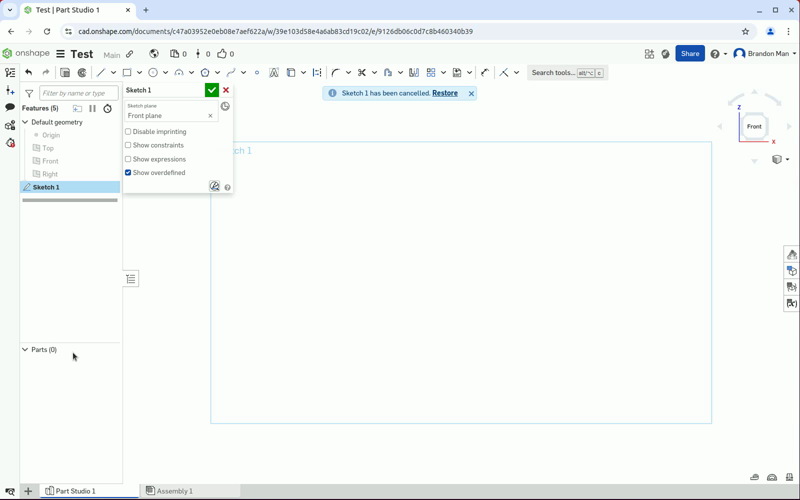
mouse_move(460, 282)
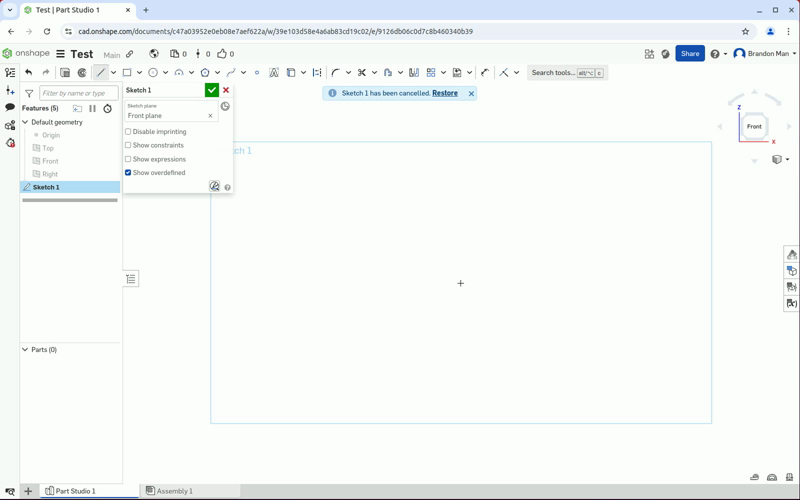
click(460, 282)
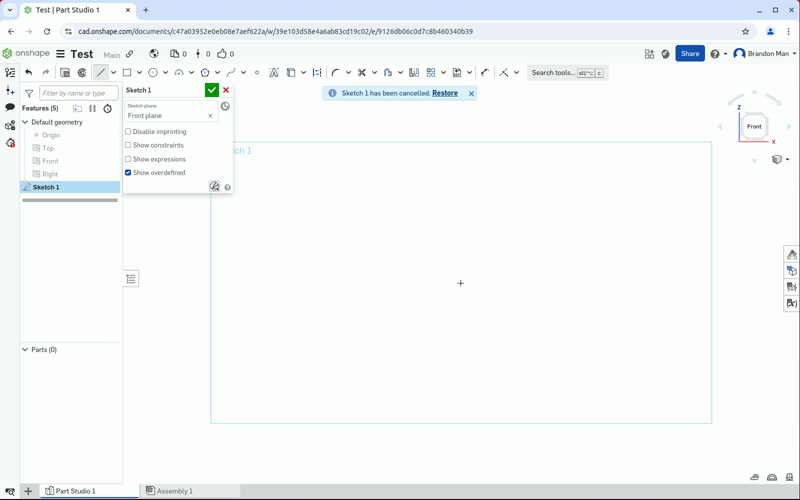
key_up(shift)
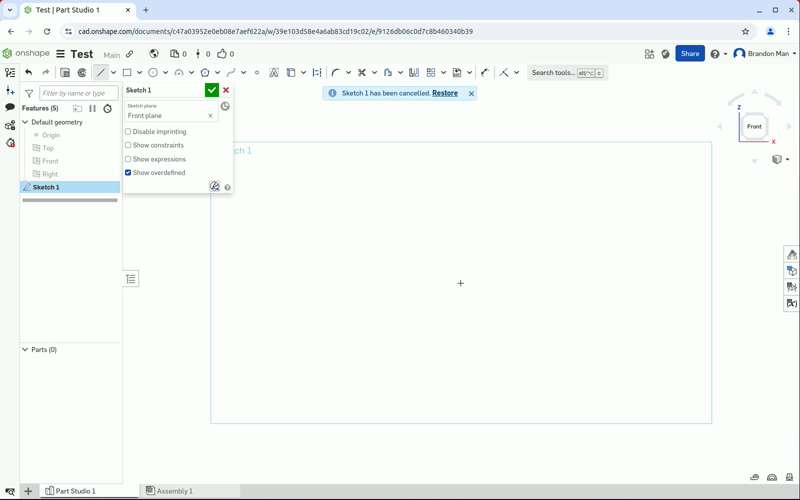
key_down(shift)
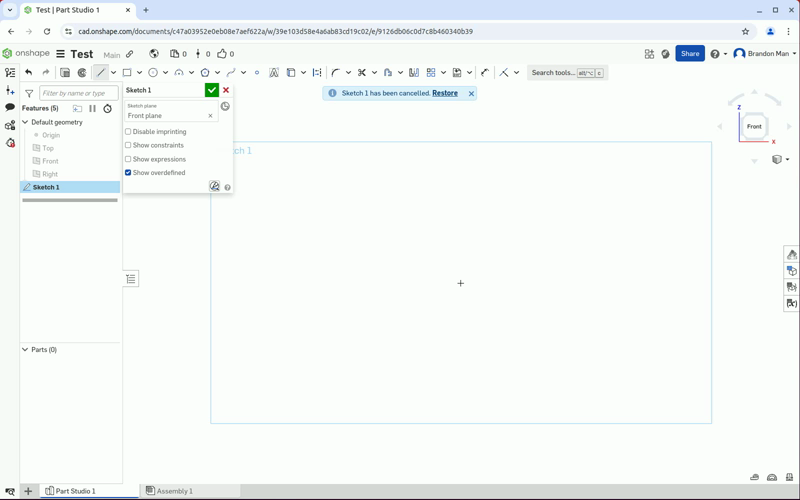
mouse_move(535, 282)
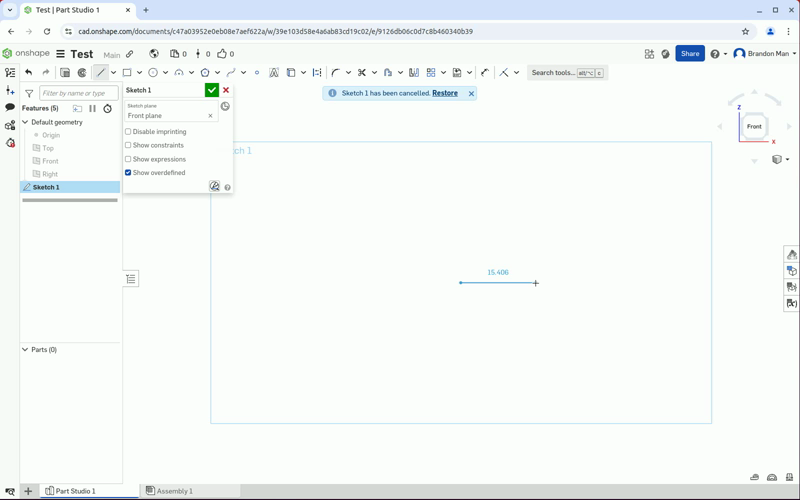
click(535, 282)
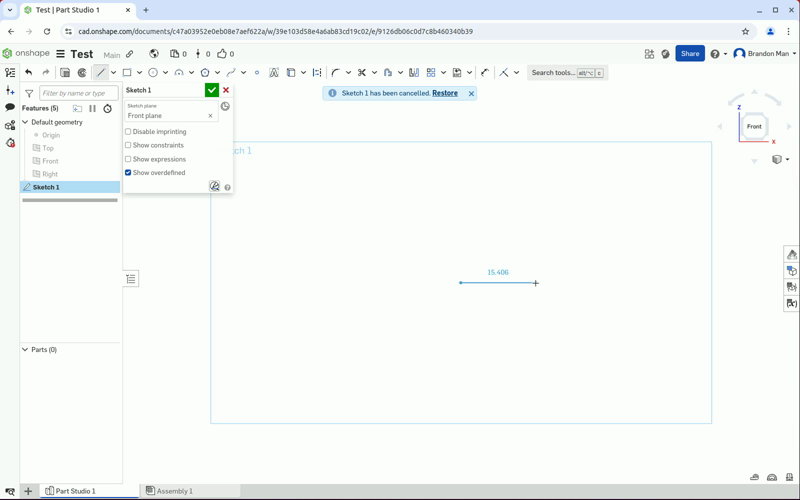
key_up(shift)
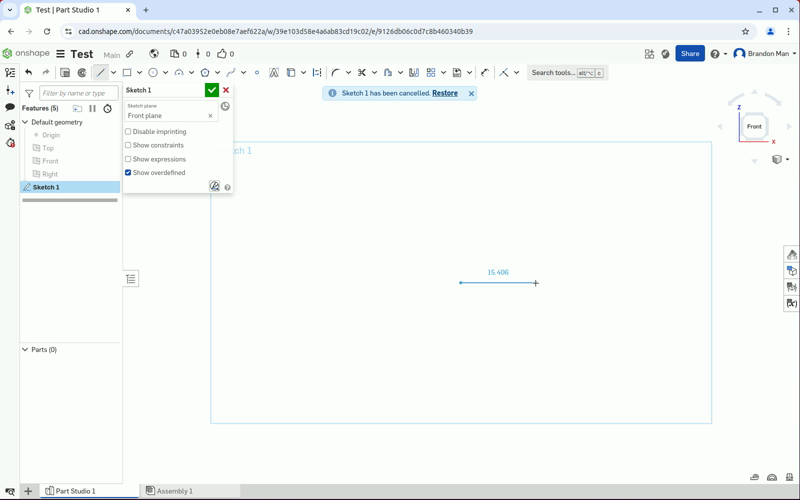
key_down(shift)
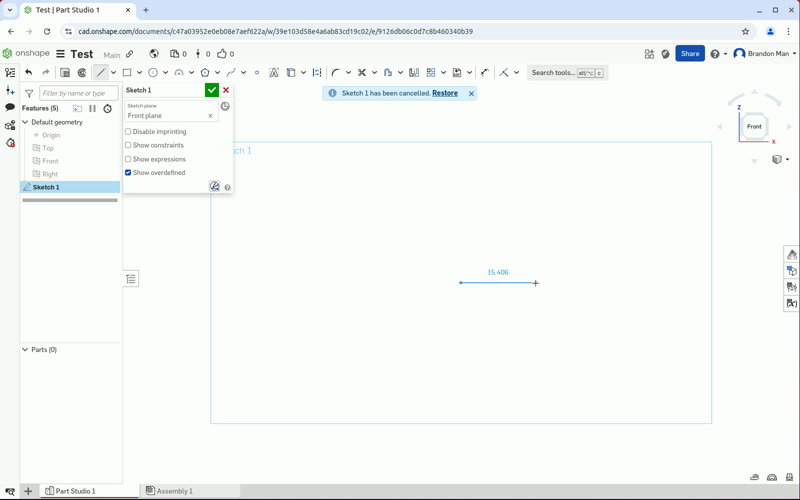
mouse_move(565, 282)
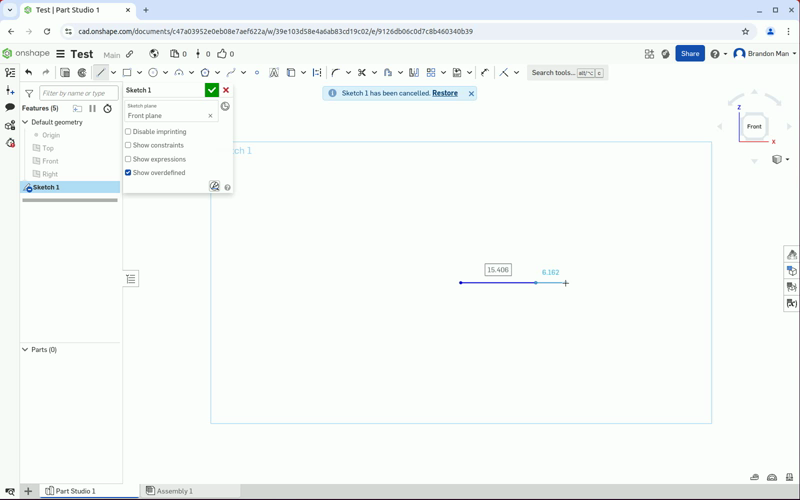
mouse_move(535, 267)
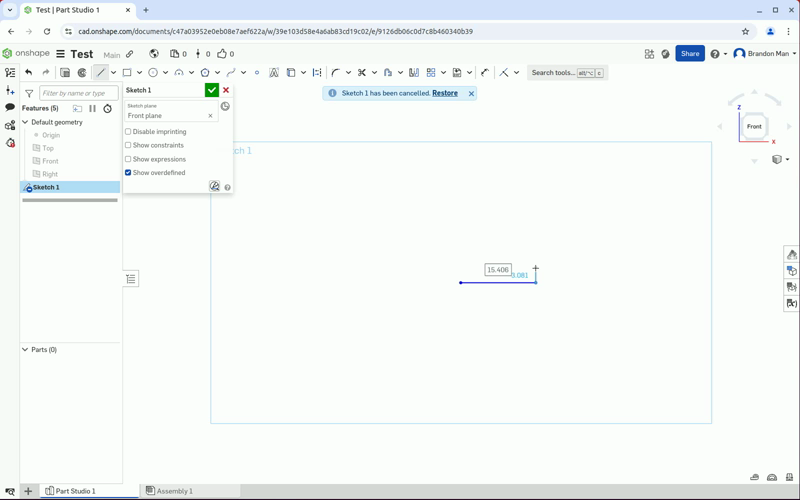
click(535, 267)
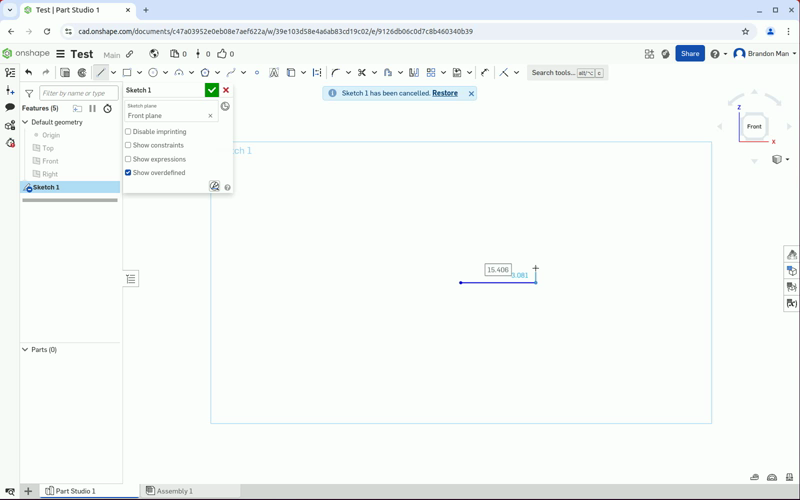
key_up(shift)
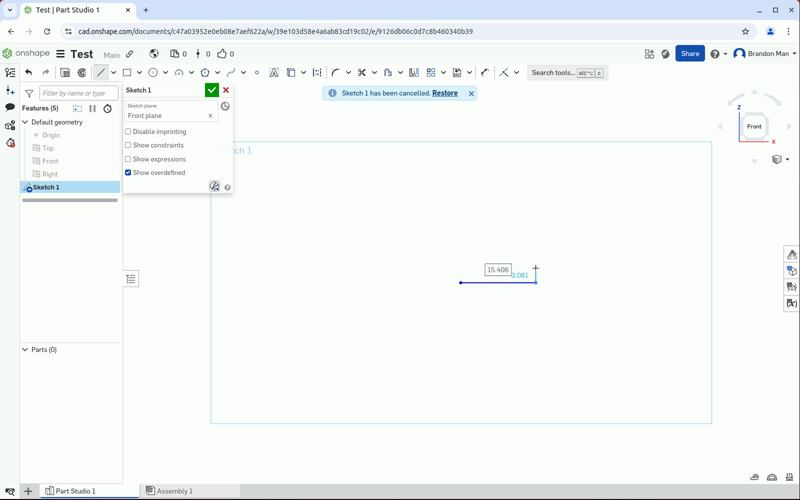
key_down(shift)
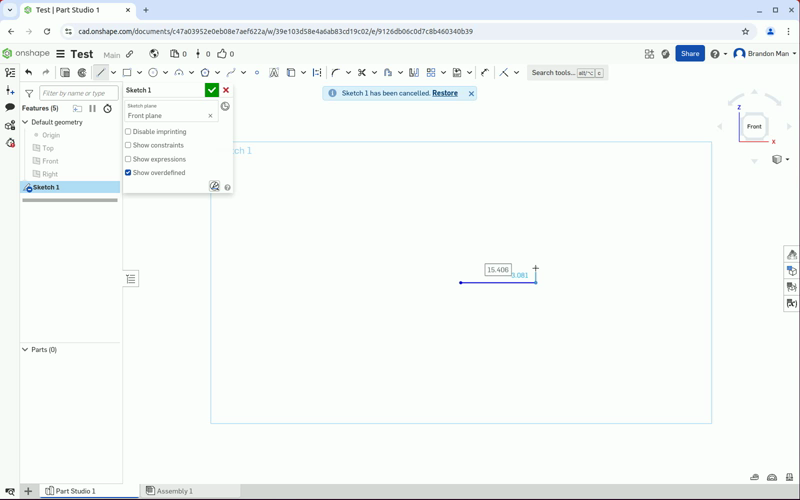
mouse_move(505, 170)
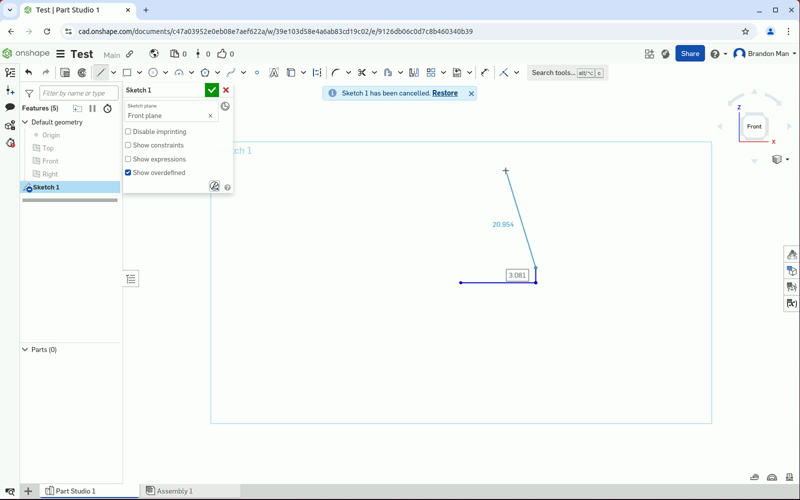
click(505, 170)
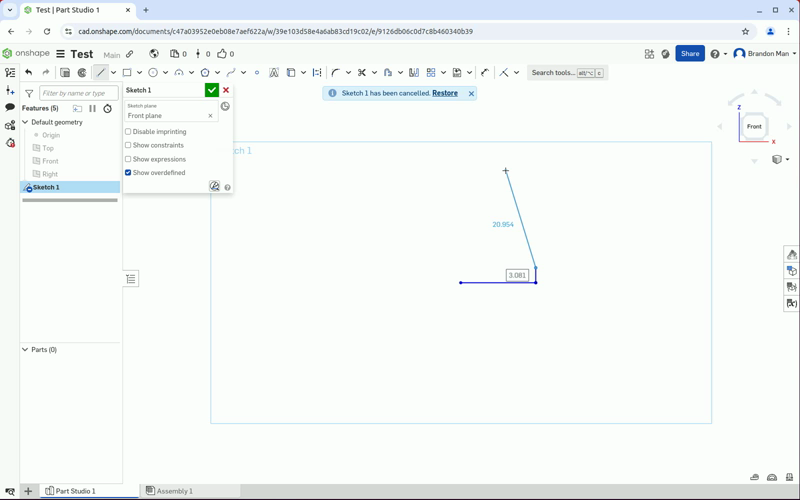
key_up(shift)
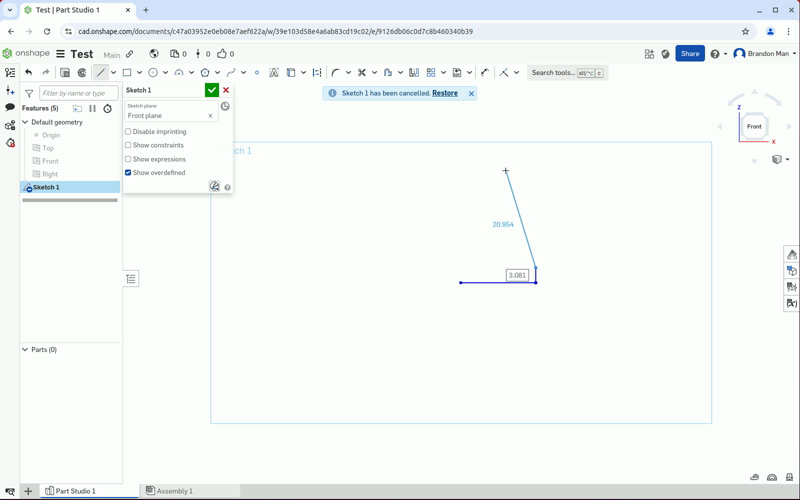
key_down(shift)
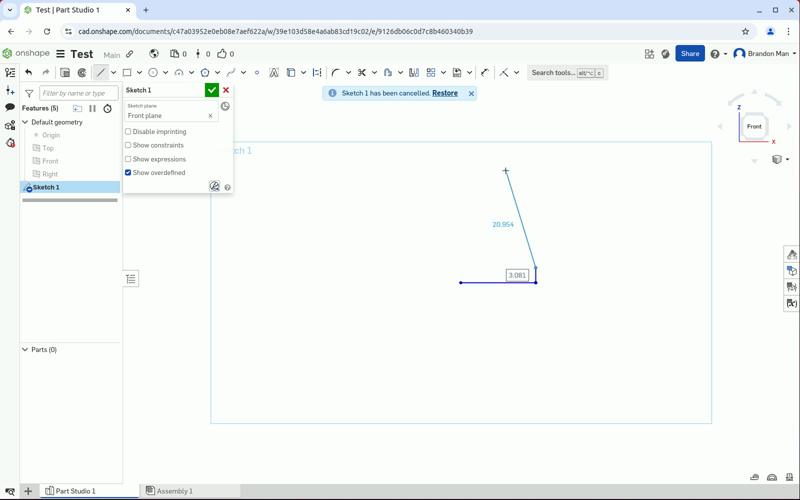
mouse_move(535, 170)
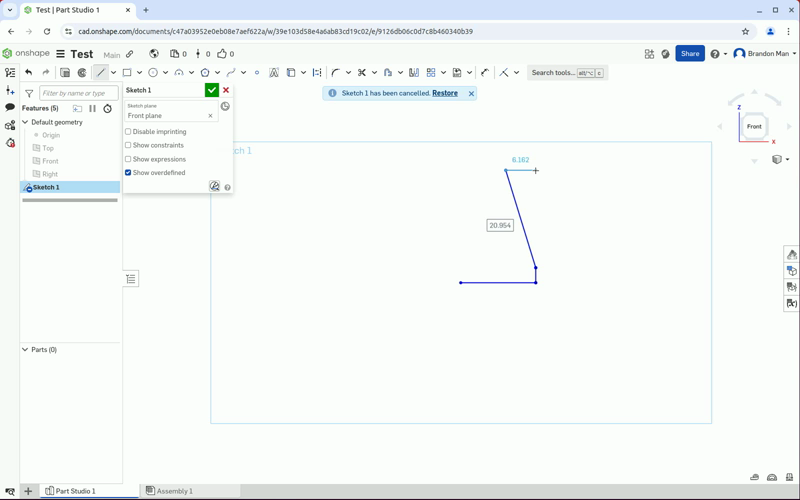
mouse_move(490, 170)
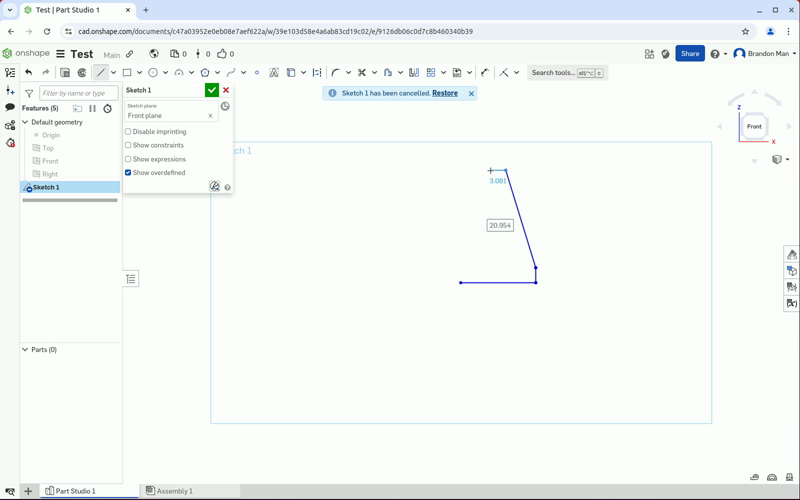
click(490, 170)
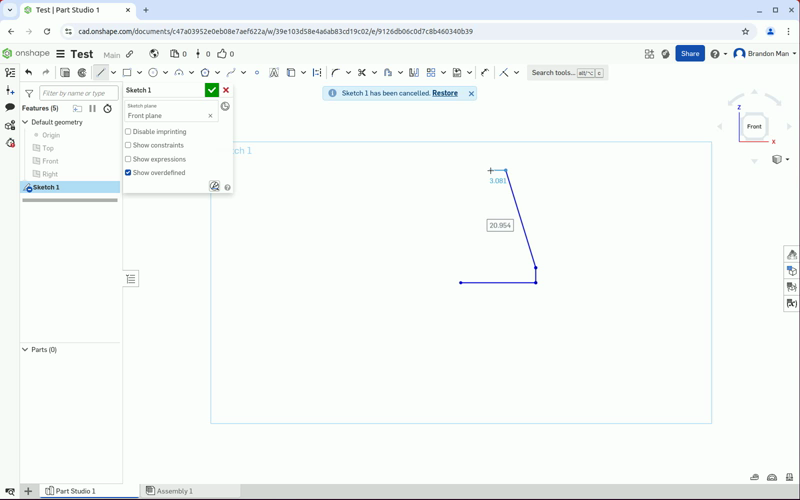
key_up(shift)
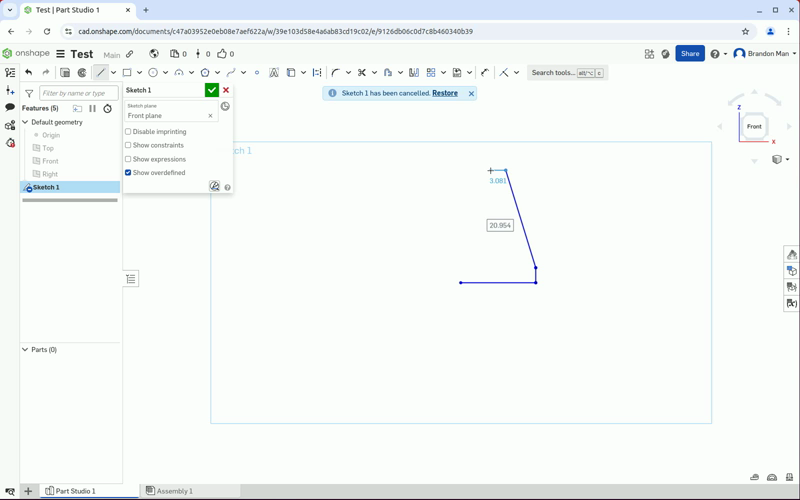
key_down(shift)
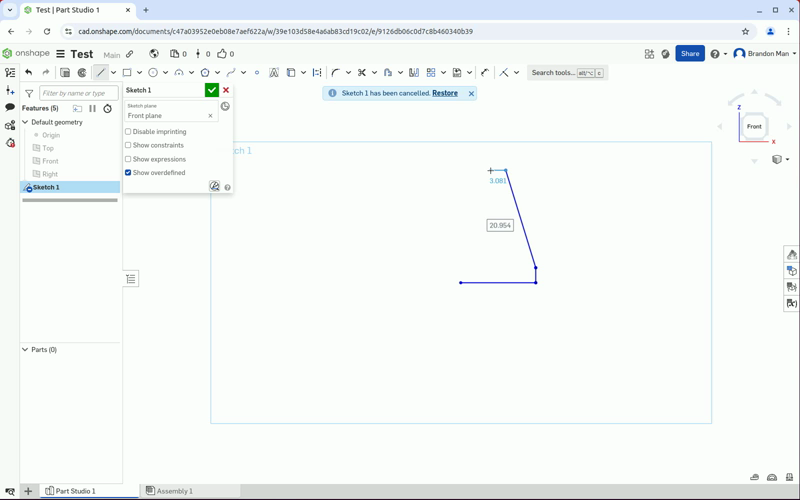
mouse_move(520, 170)
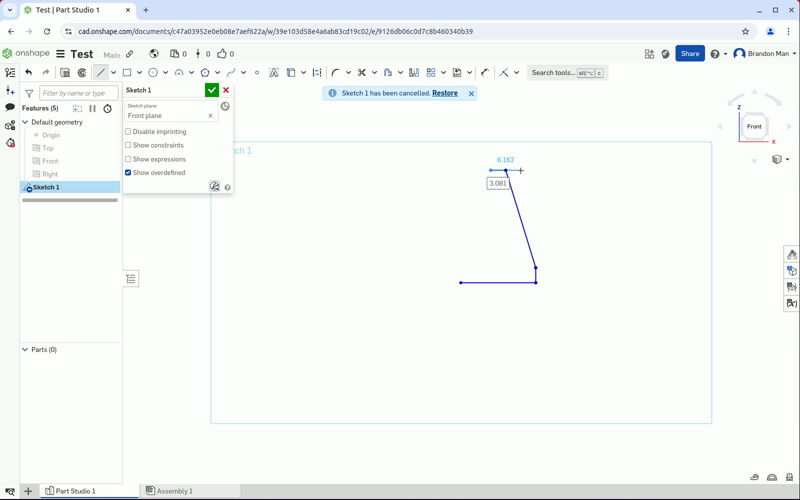
mouse_move(490, 177)
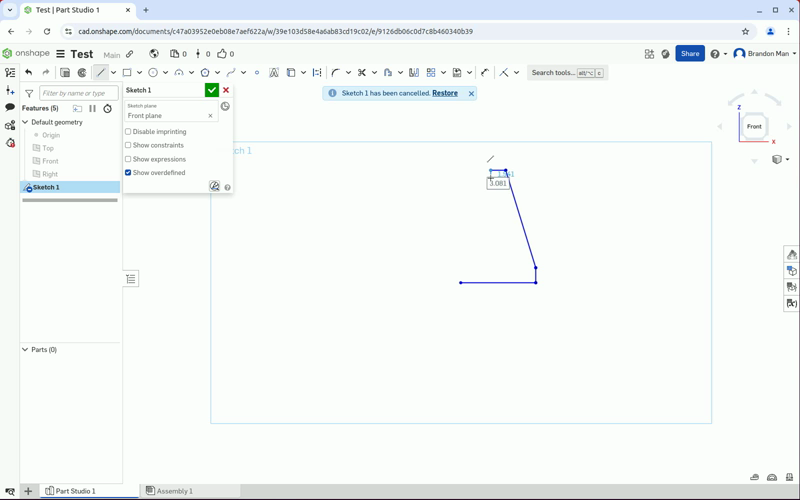
scroll(6)
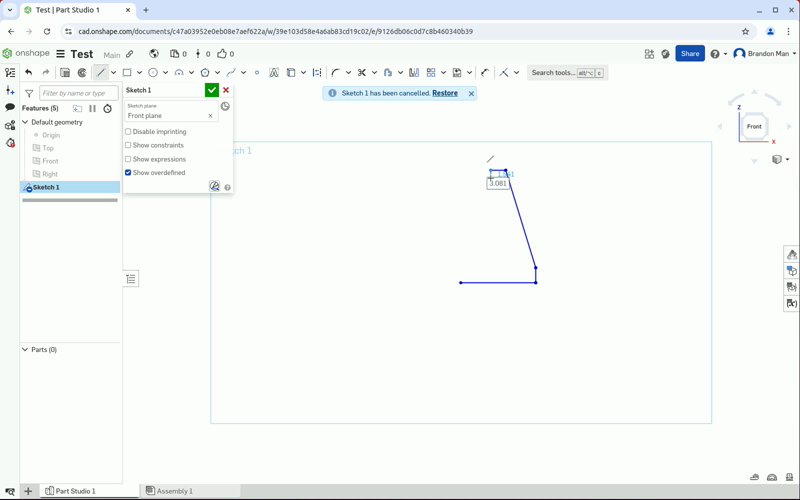
scroll(6)
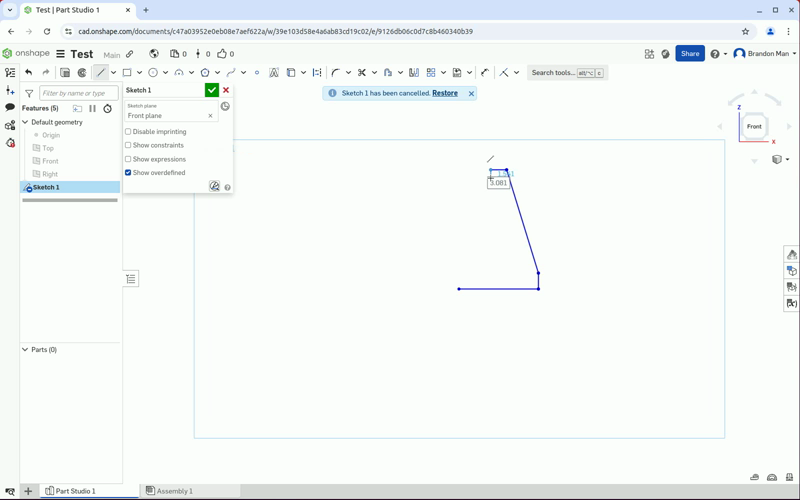
scroll(6)
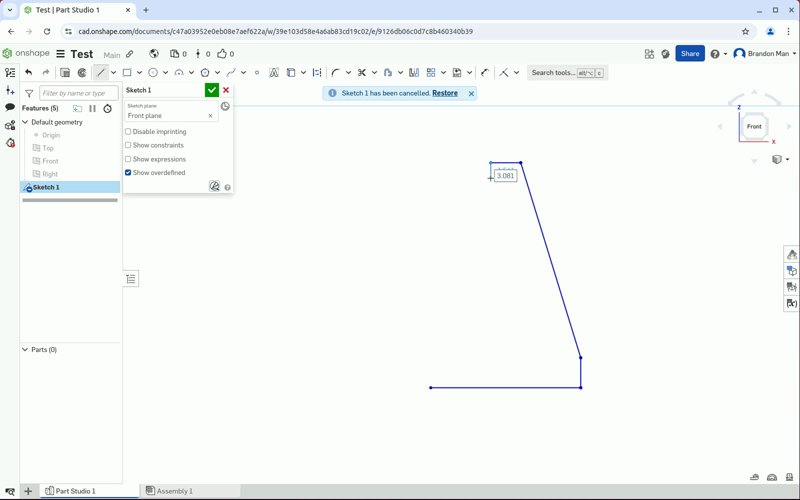
scroll(6)
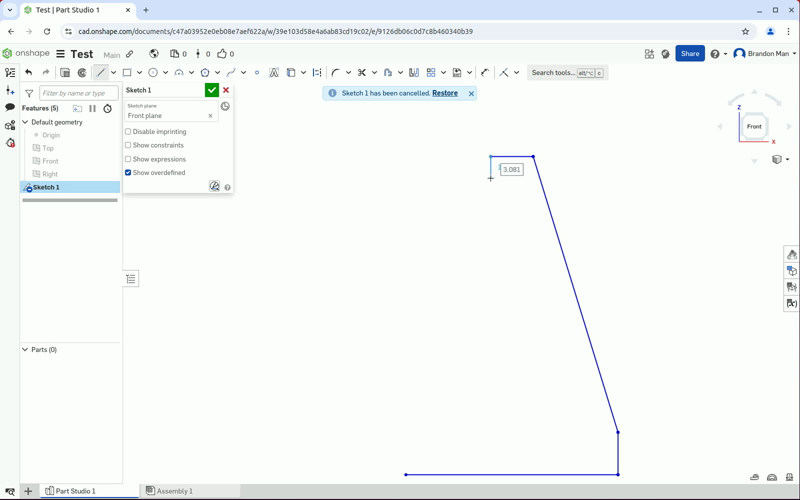
scroll(6)
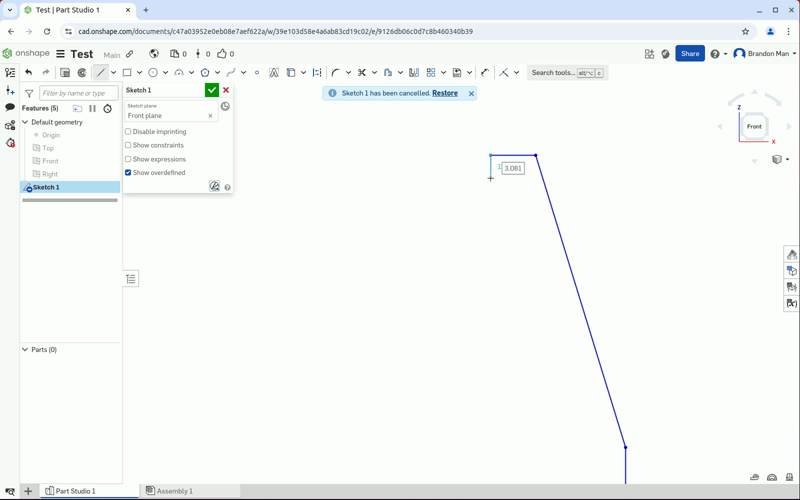
scroll(6)
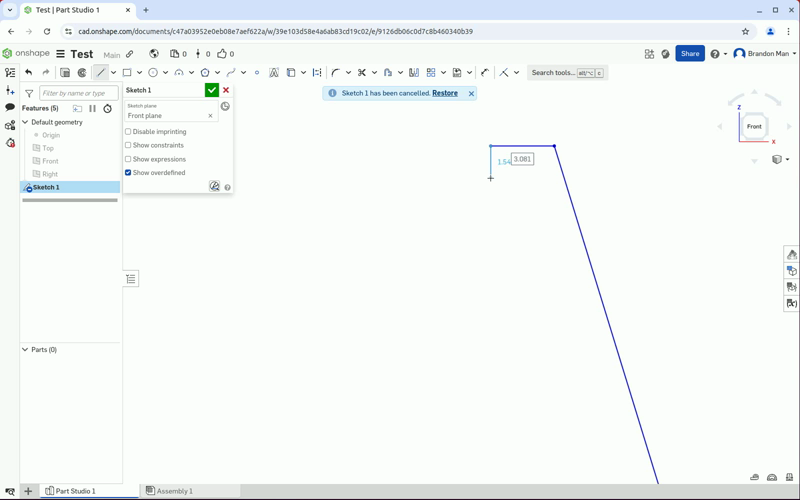
scroll(6)
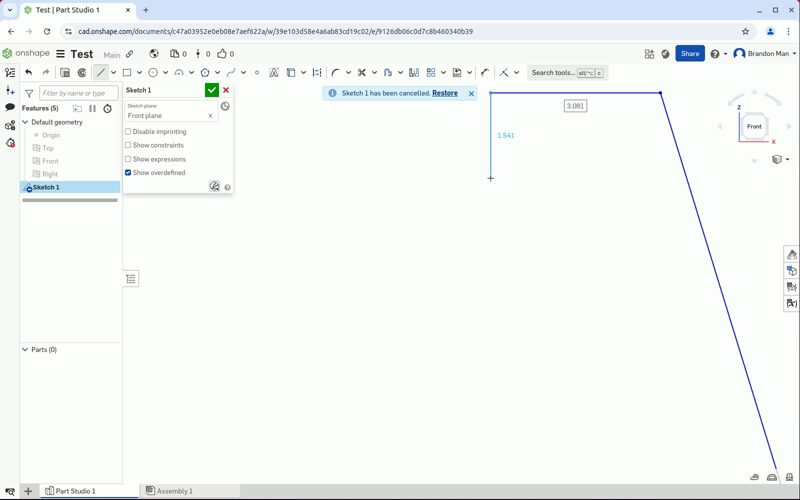
click(490, 177)
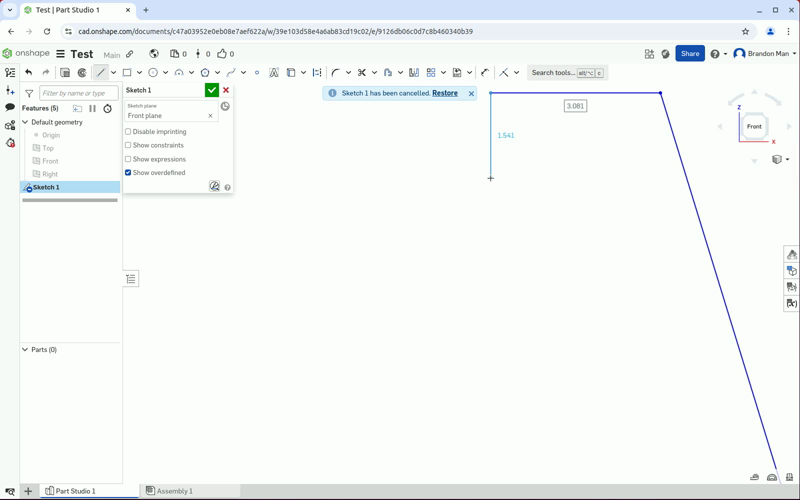
scroll(-6)
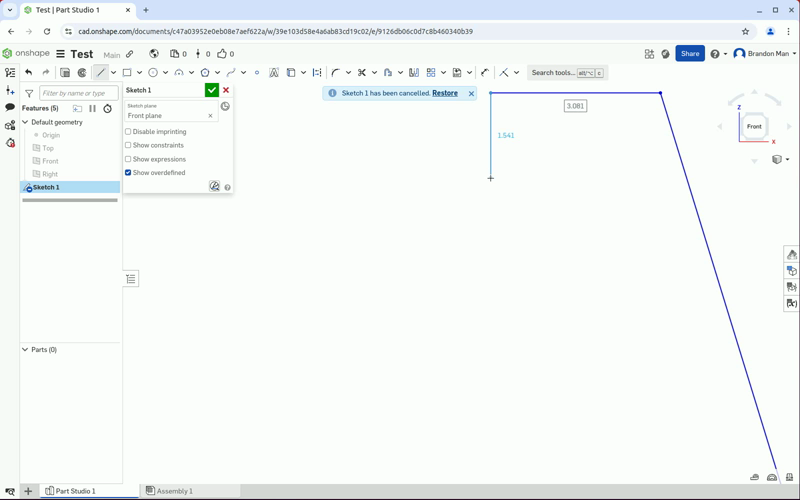
scroll(-6)
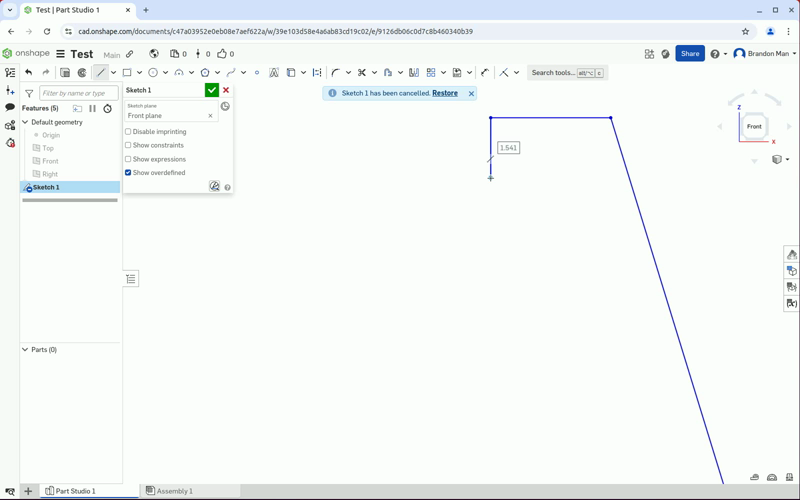
scroll(-6)
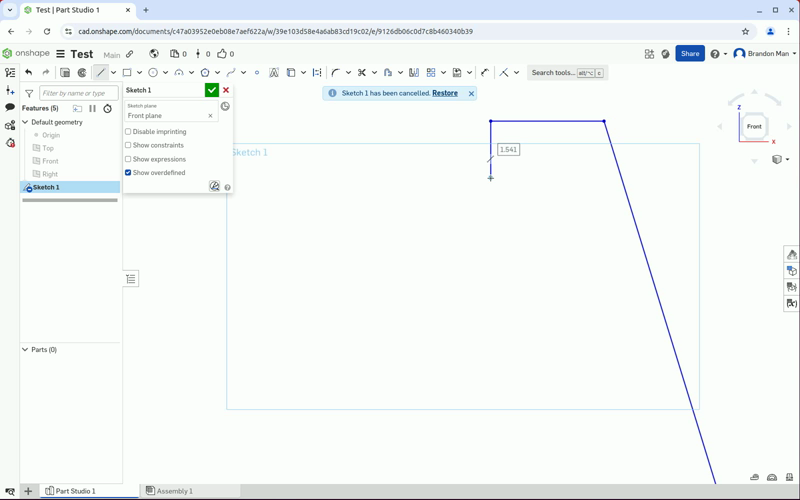
scroll(-6)
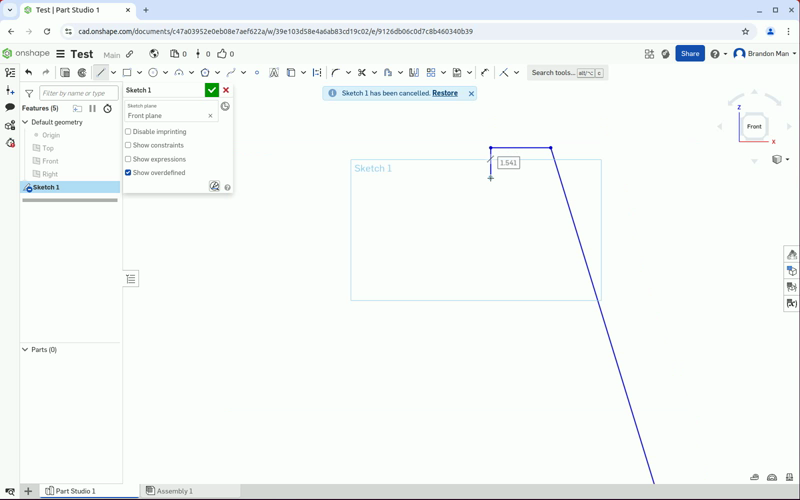
scroll(-6)
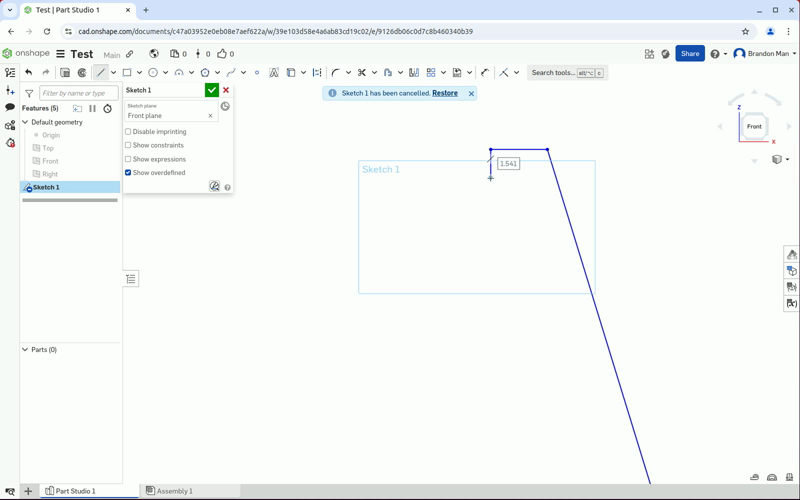
scroll(-6)
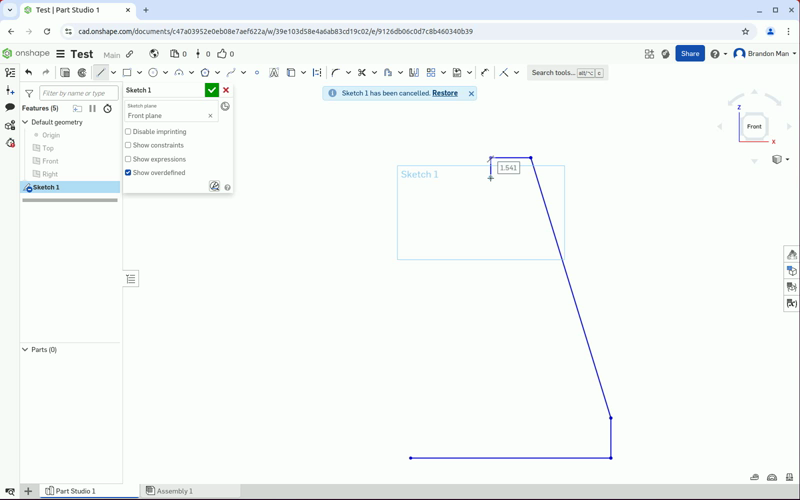
scroll(-6)
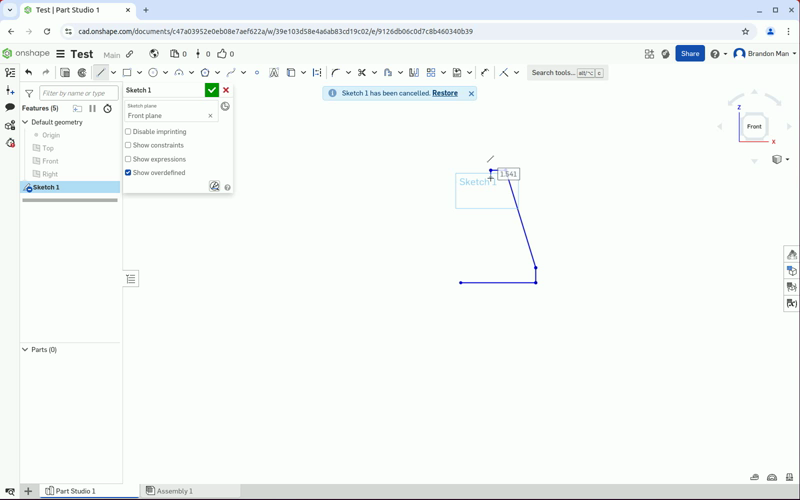
key_up(shift)
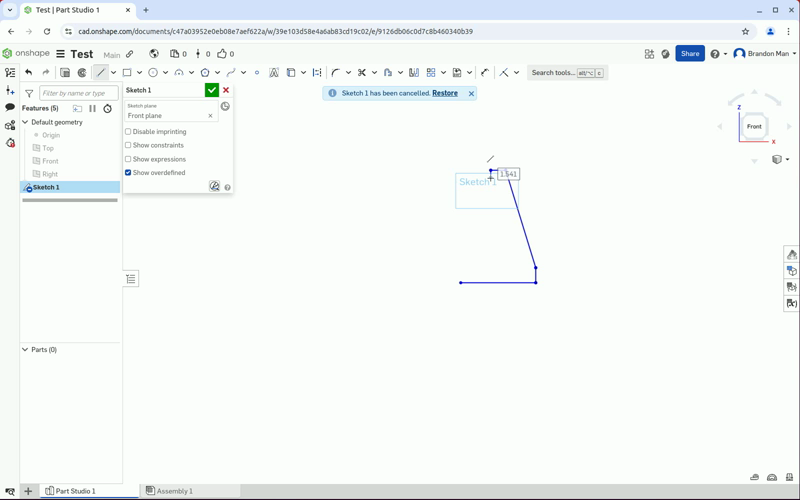
key_down(shift)
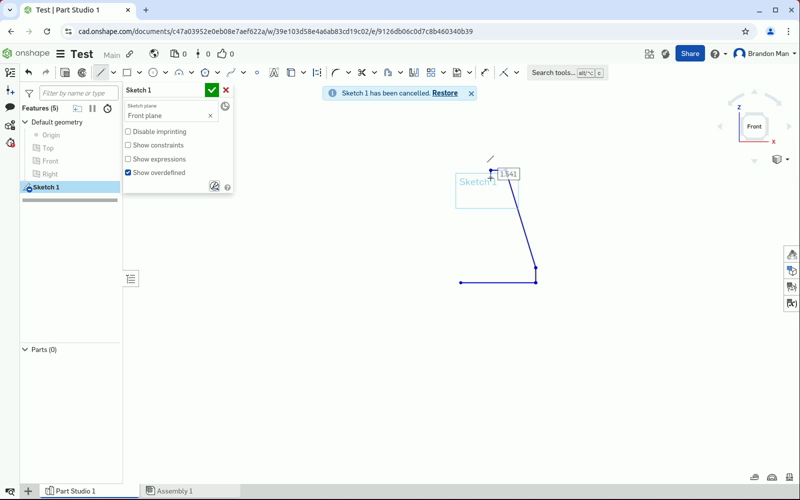
mouse_move(520, 177)
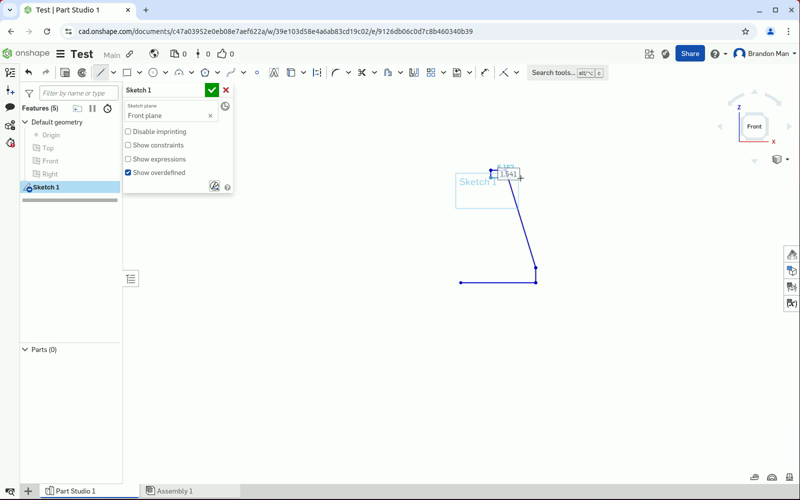
mouse_move(476, 177)
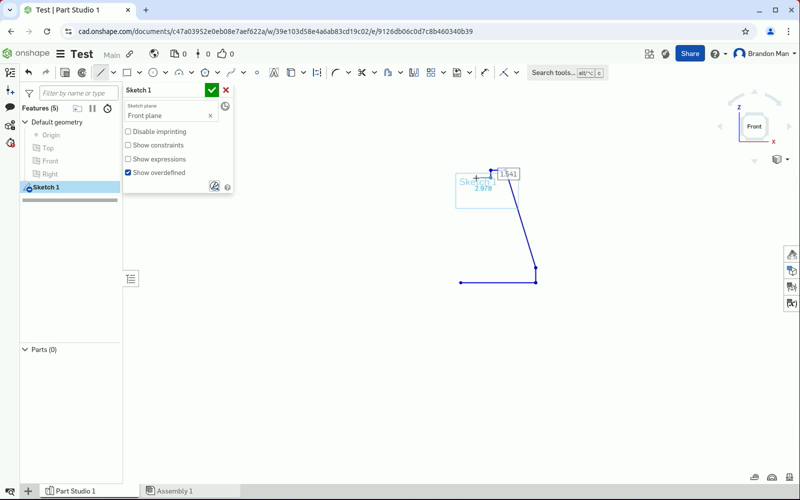
click(476, 177)
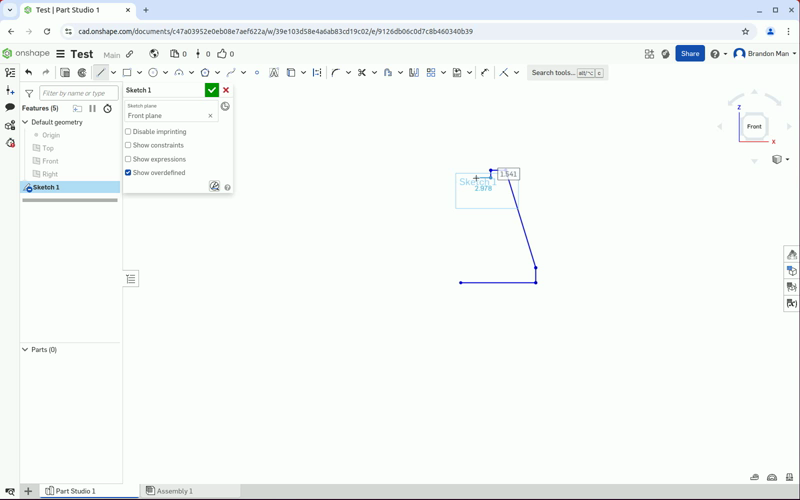
key_up(shift)
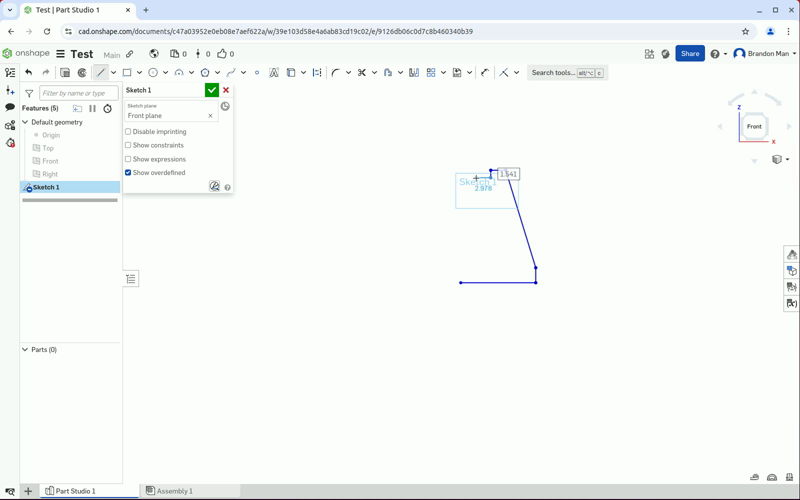
key_down(shift)
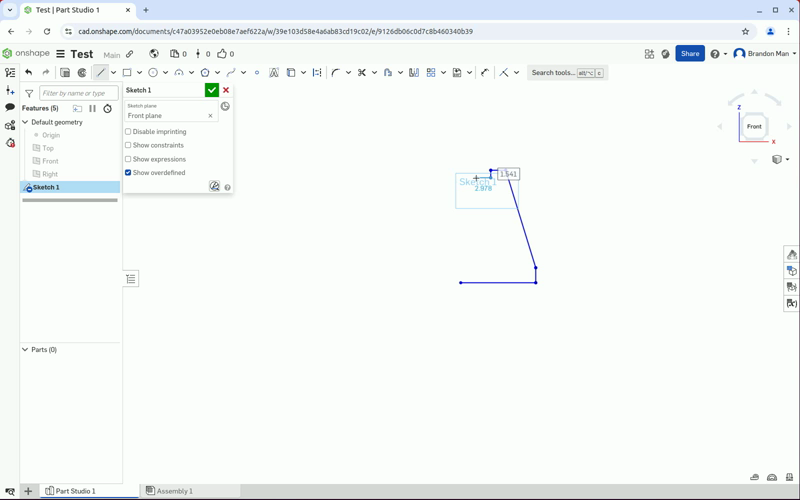
mouse_move(506, 177)
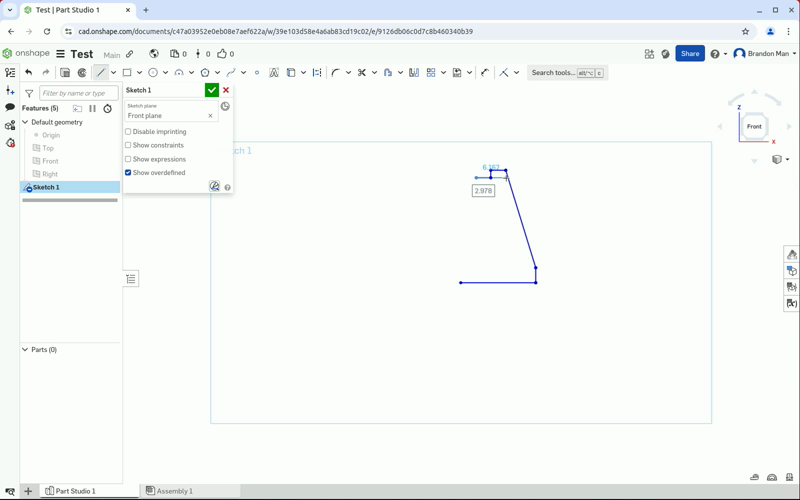
mouse_move(476, 170)
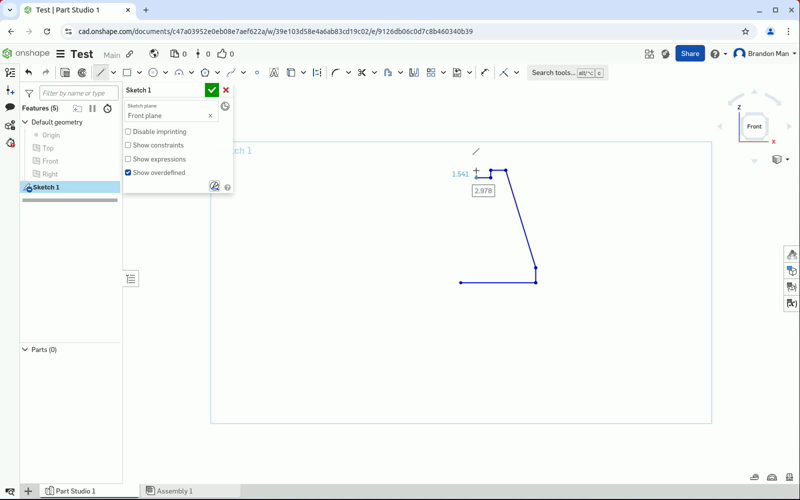
scroll(6)
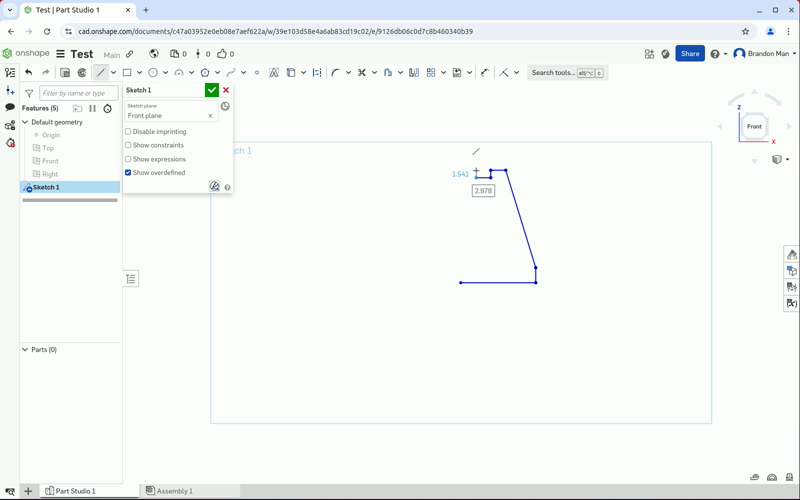
scroll(6)
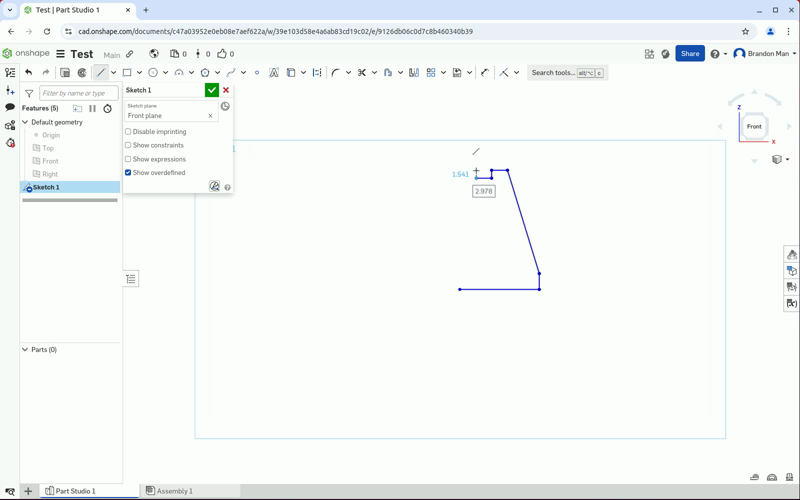
scroll(6)
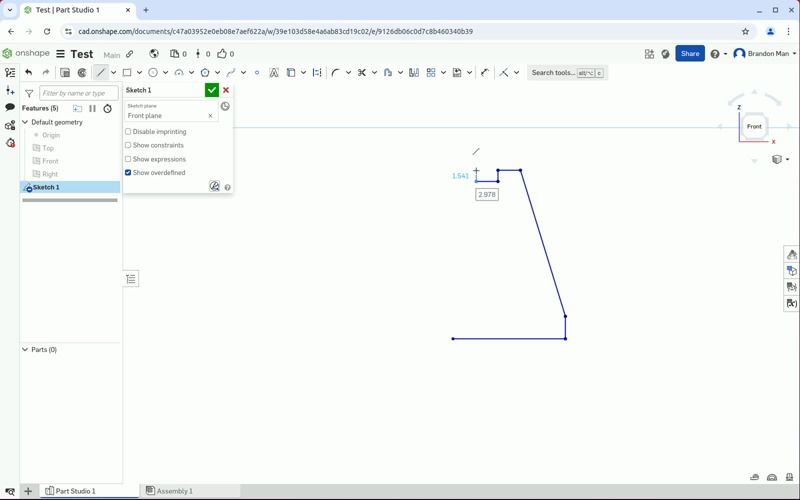
scroll(6)
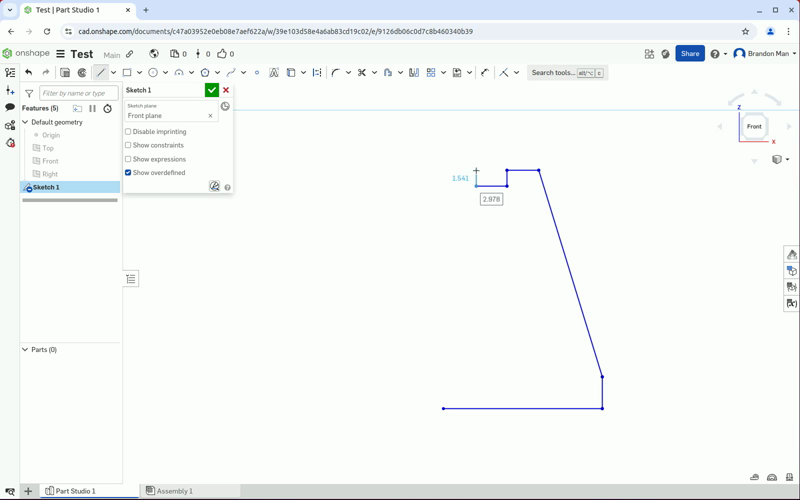
scroll(6)
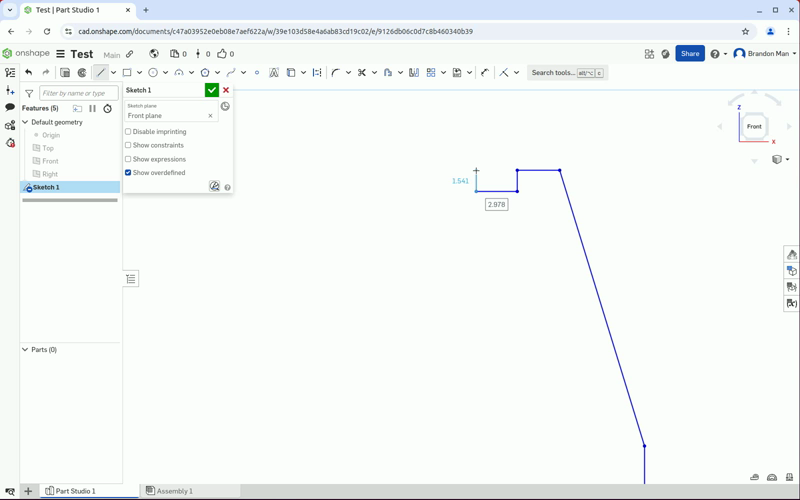
scroll(6)
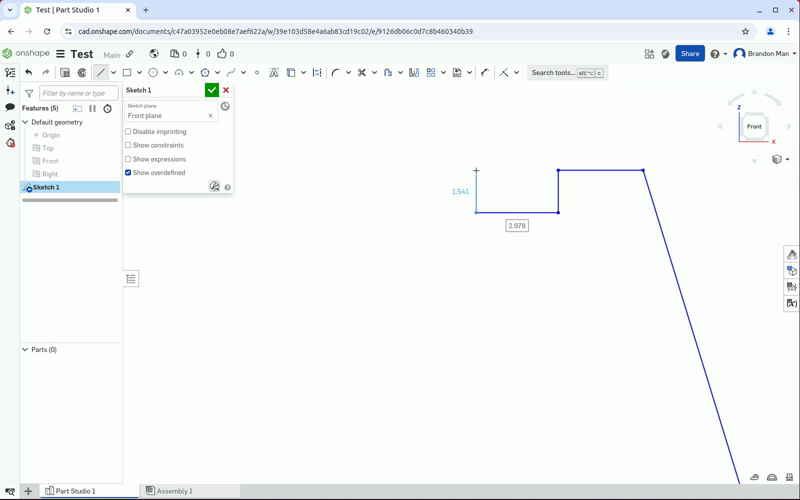
scroll(6)
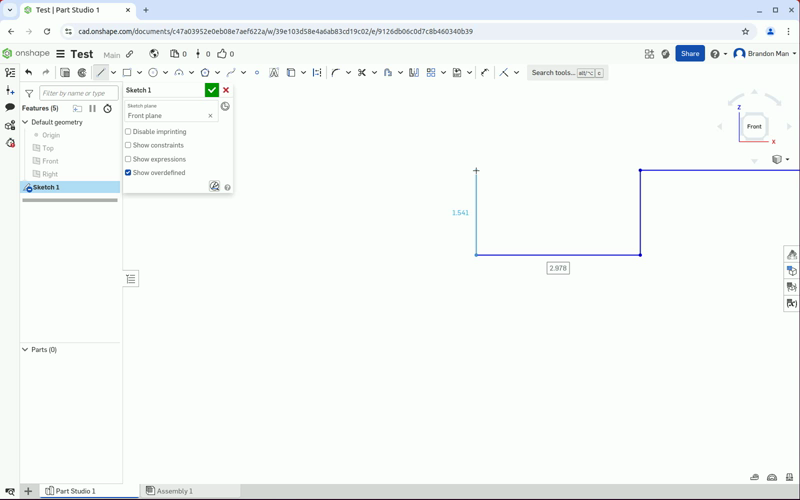
click(476, 170)
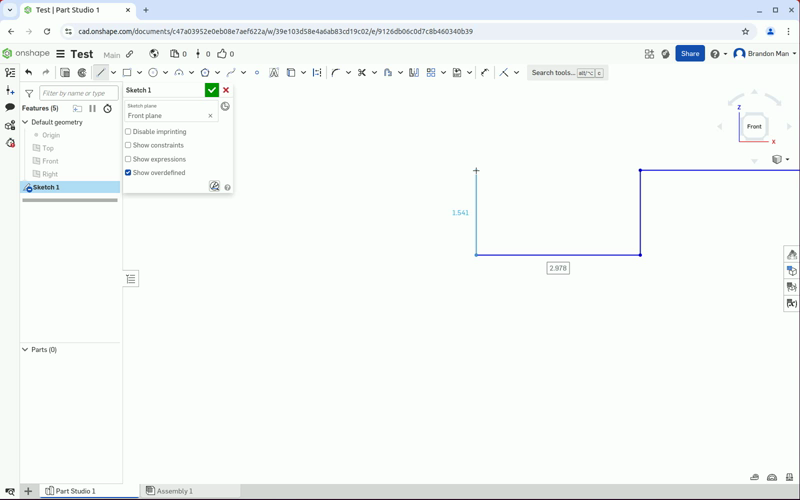
scroll(-6)
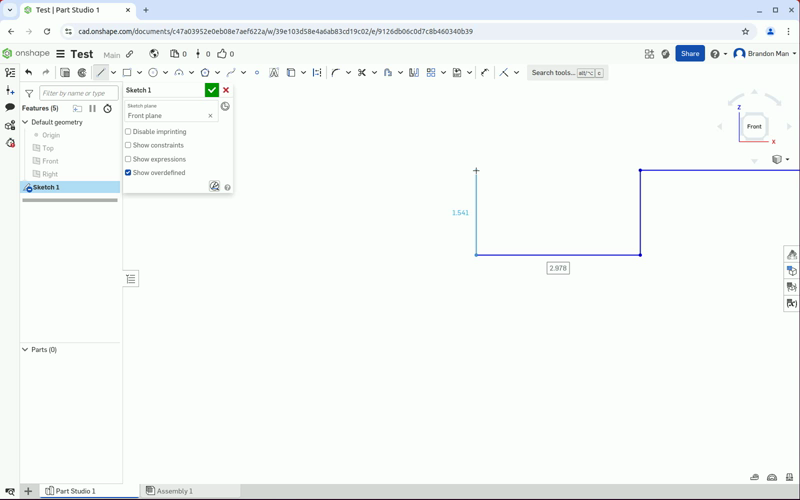
scroll(-6)
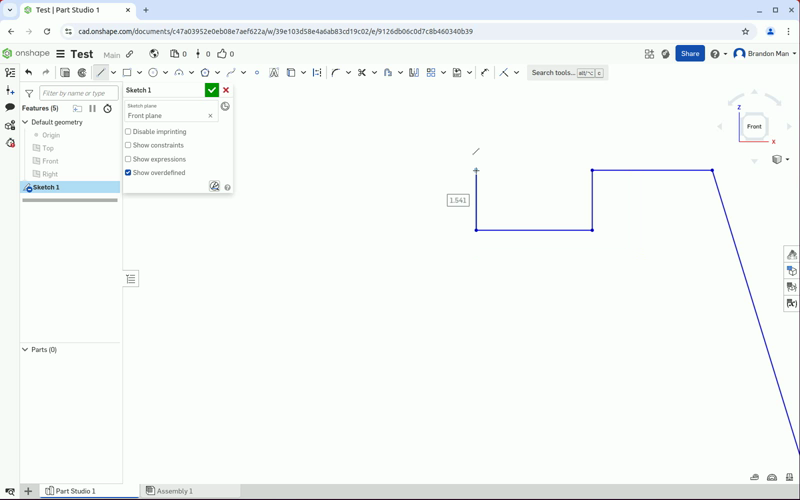
scroll(-6)
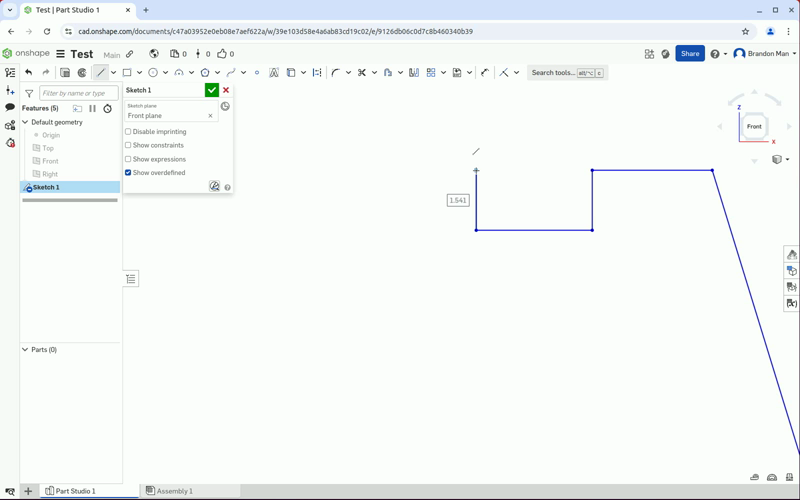
scroll(-6)
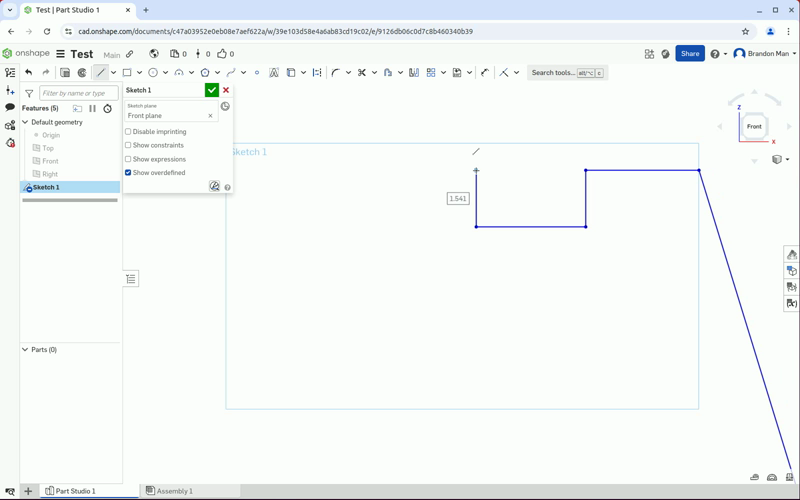
scroll(-6)
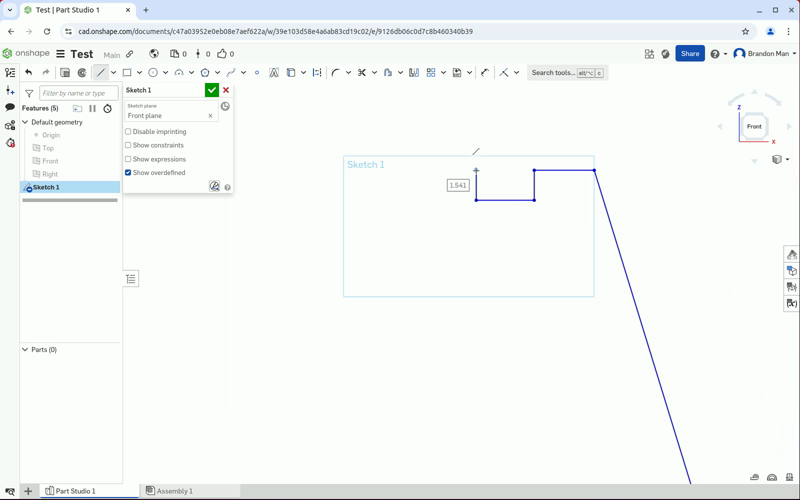
scroll(-6)
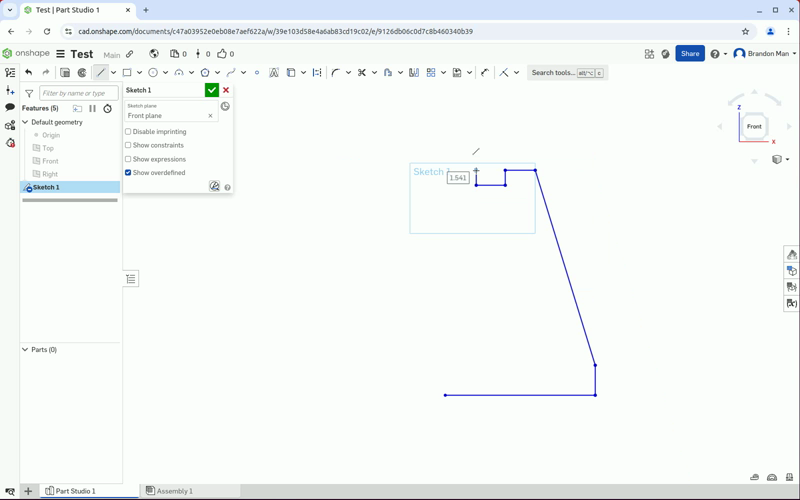
scroll(-6)
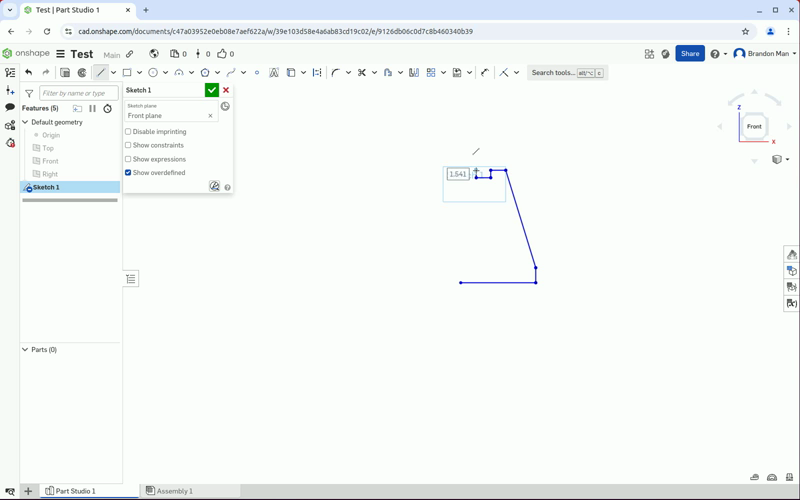
key_up(shift)
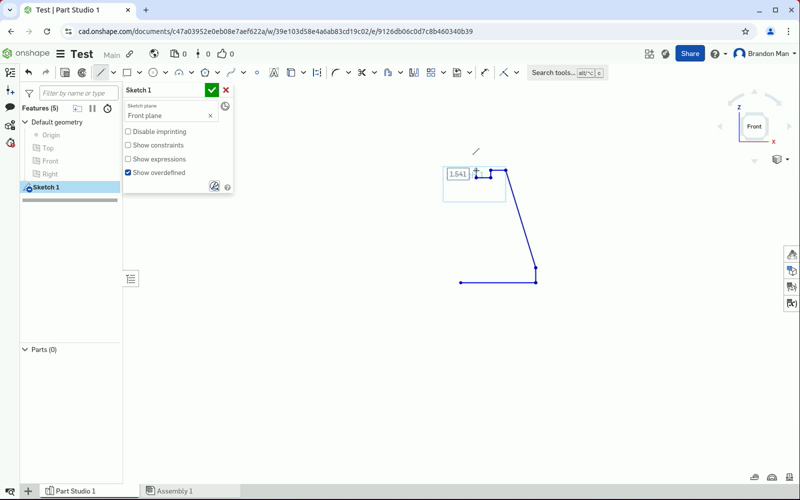
key_down(shift)
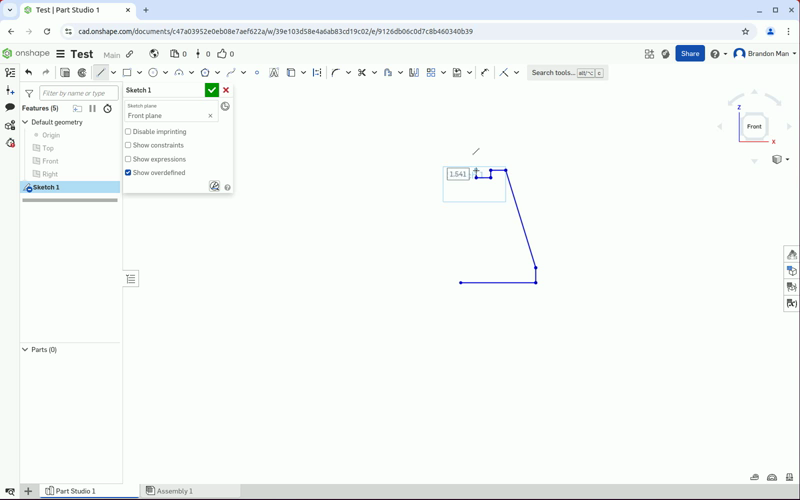
mouse_move(506, 170)
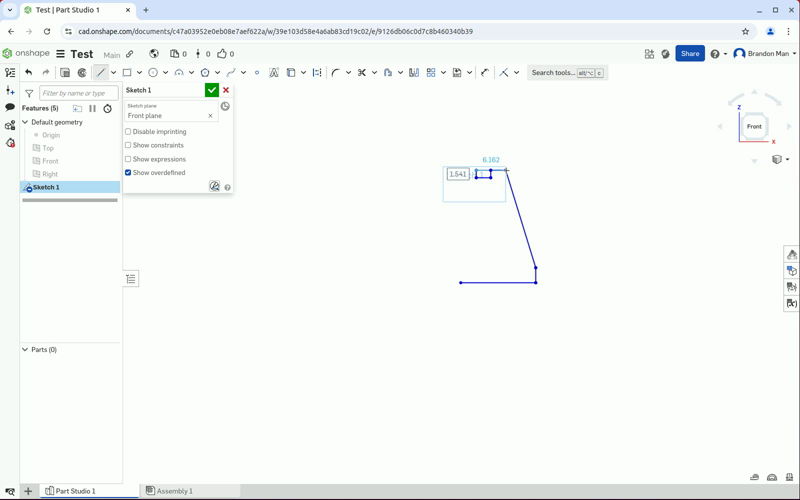
mouse_move(460, 170)
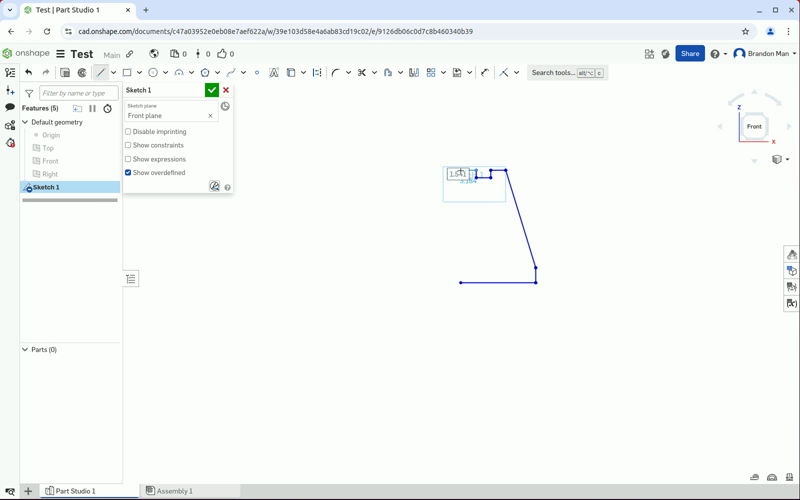
click(460, 170)
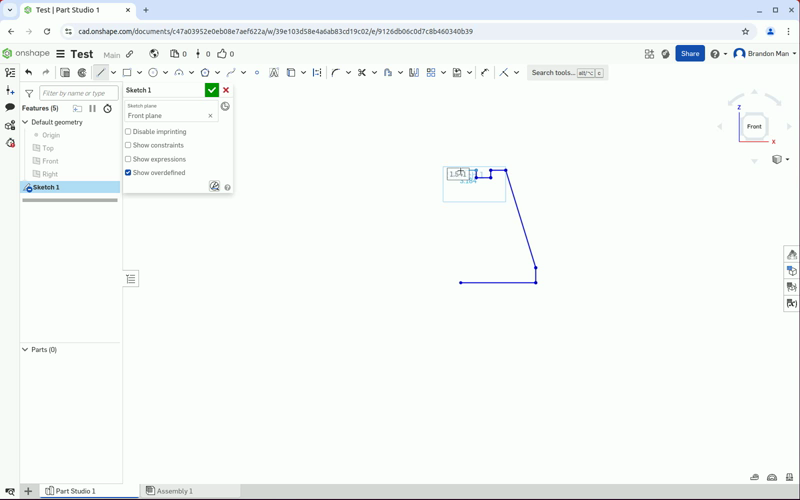
key_up(shift)
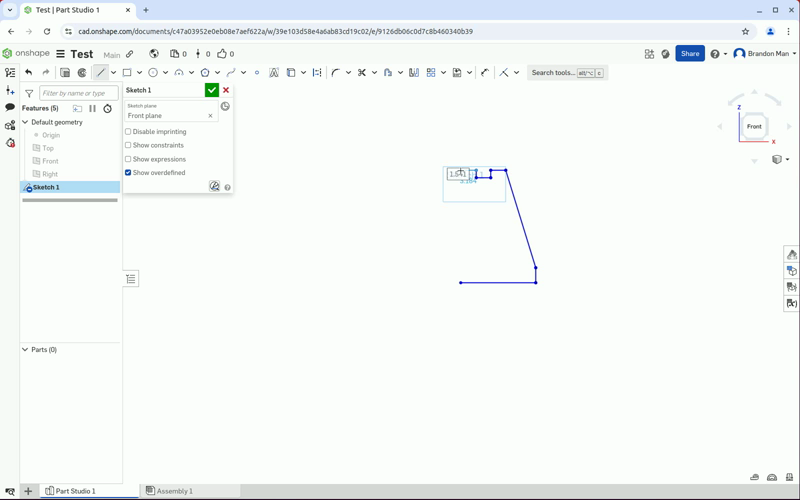
key_down(shift)
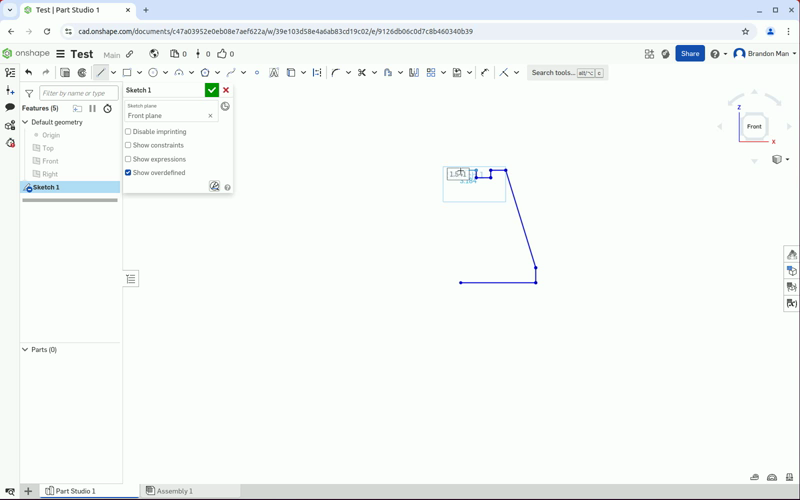
mouse_move(460, 282)
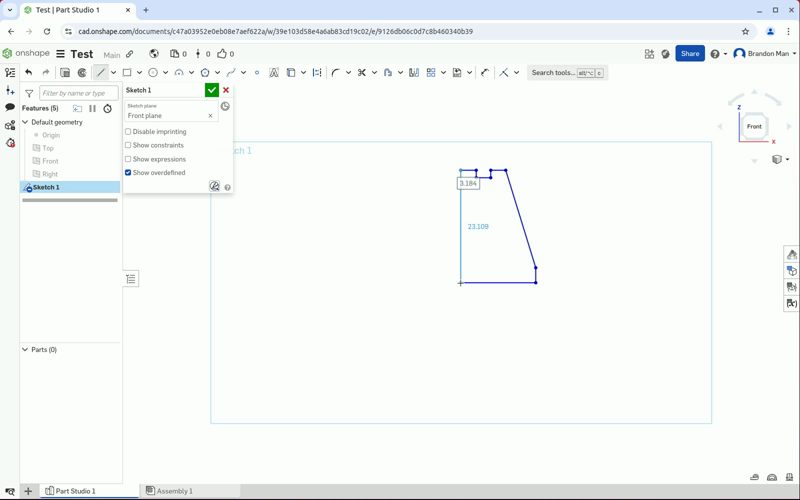
key_up(shift)
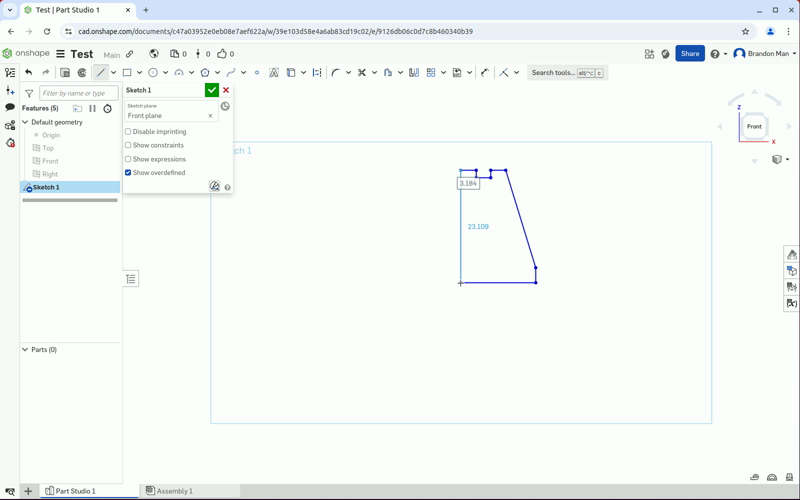
click(460, 282)
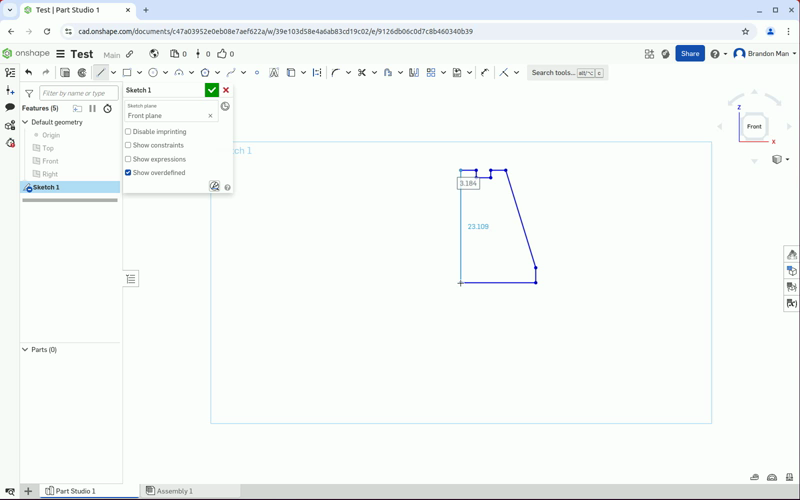
key(esc)
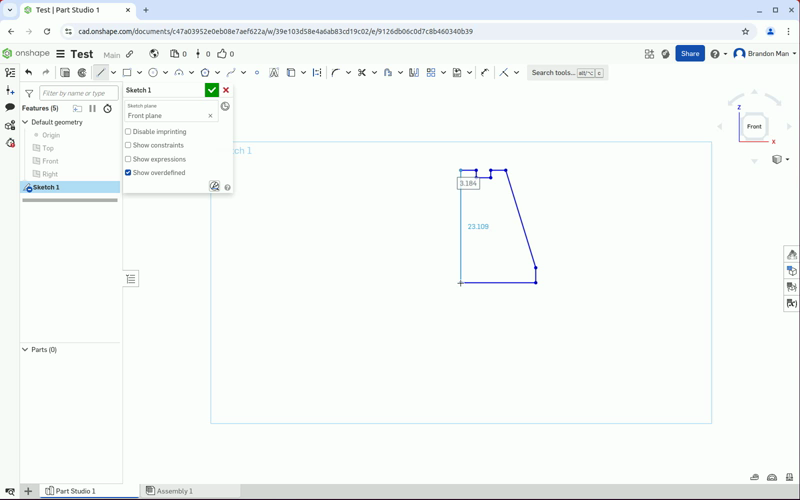
mouse_move(508, 224)
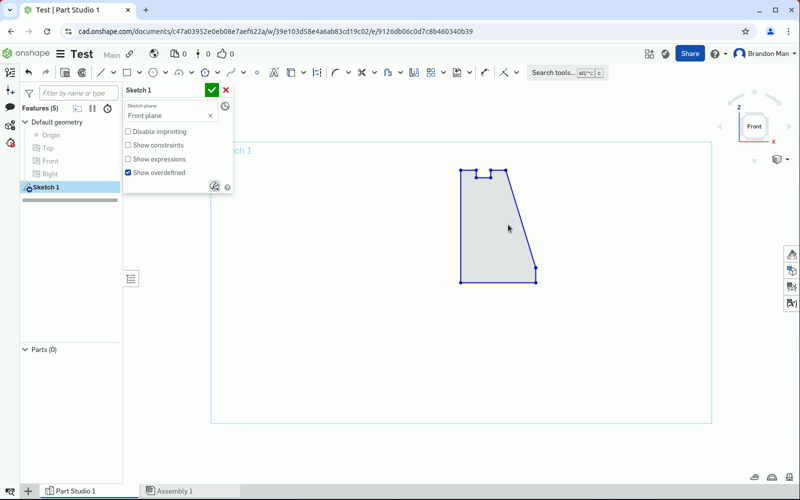
click(508, 224)
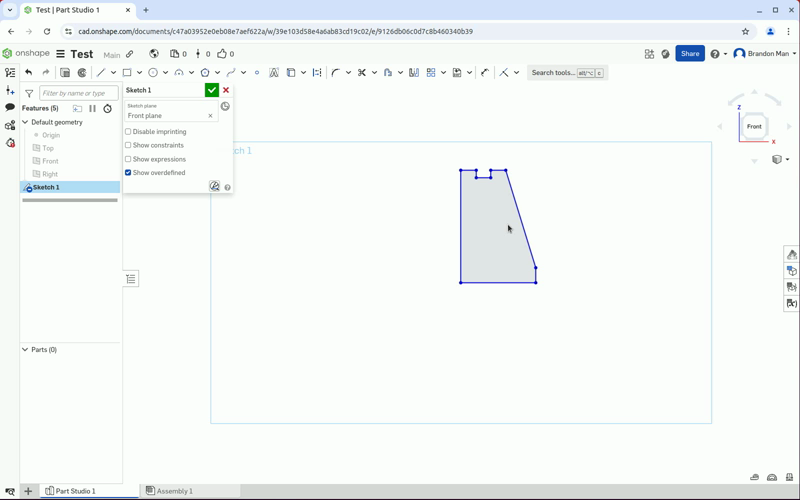
mouse_move(73, 352)
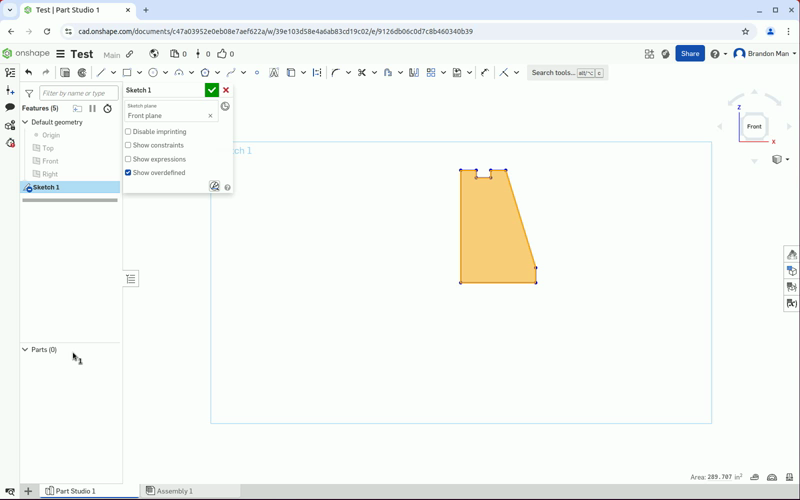
key(shift+y)
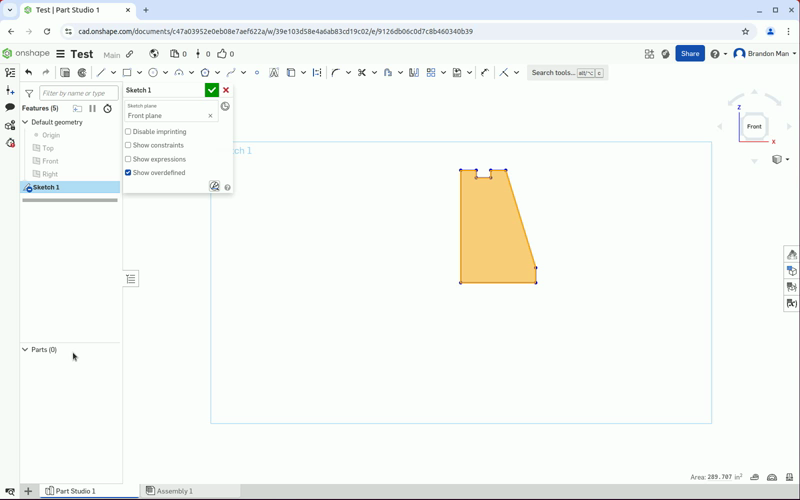
key(shift+e)
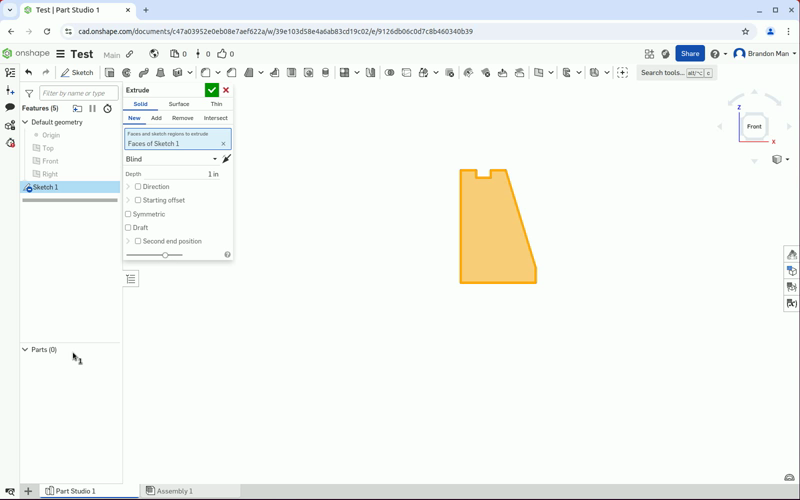
mouse_move(143, 106)
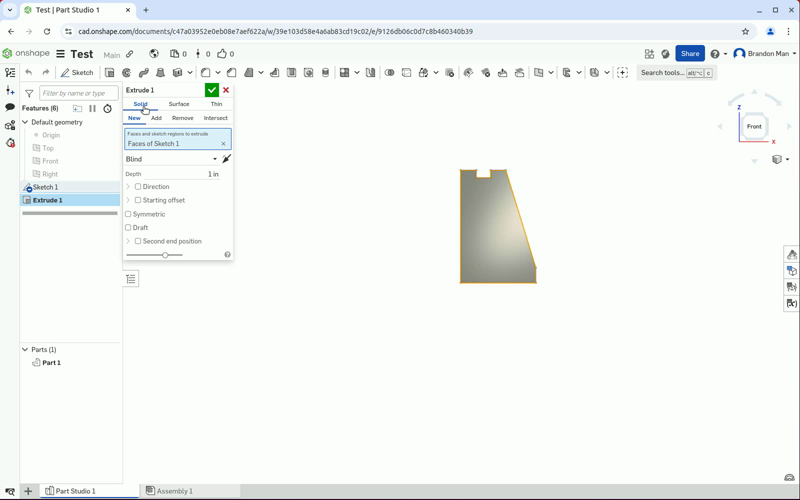
click(143, 106)
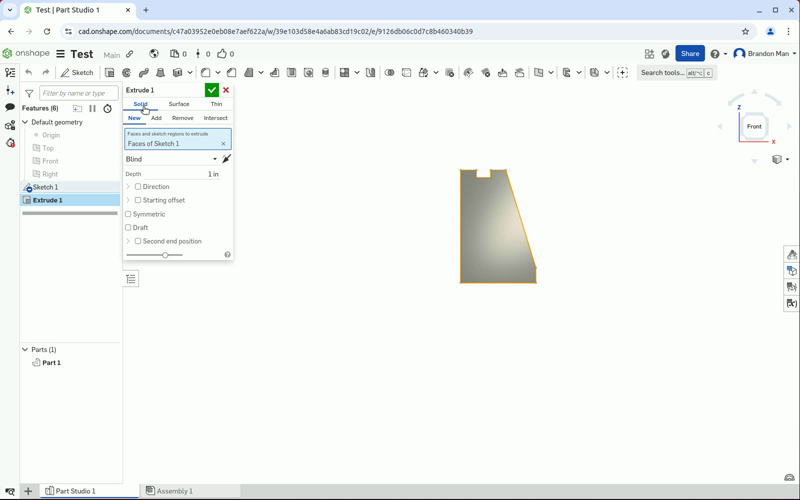
mouse_move(137, 120)
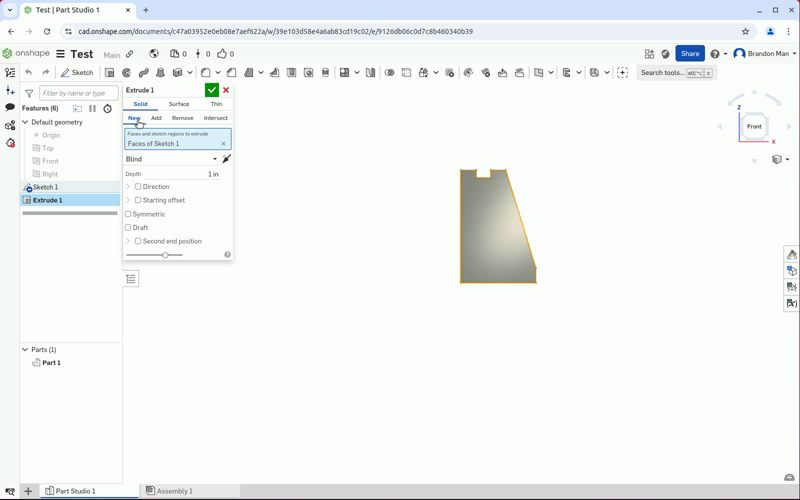
click(137, 120)
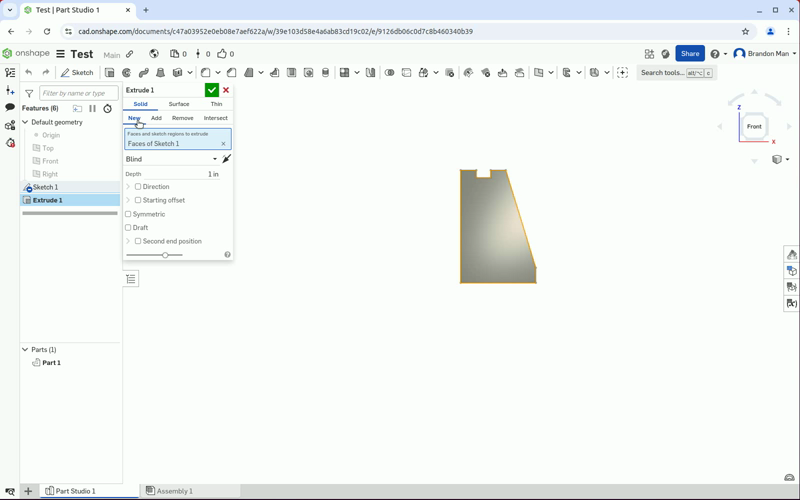
key(tab, 4)
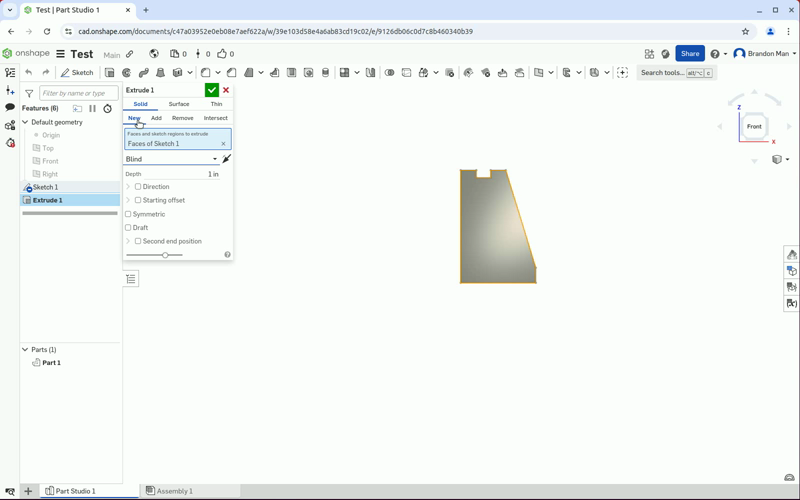
text(15.405)
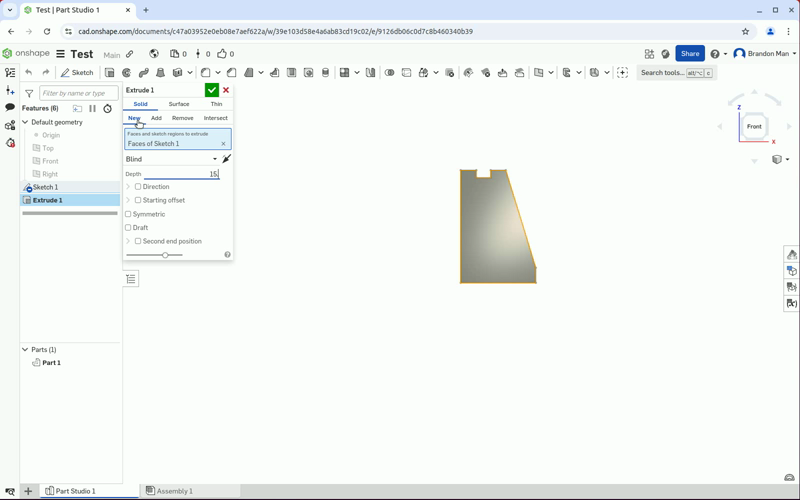
key(enter)
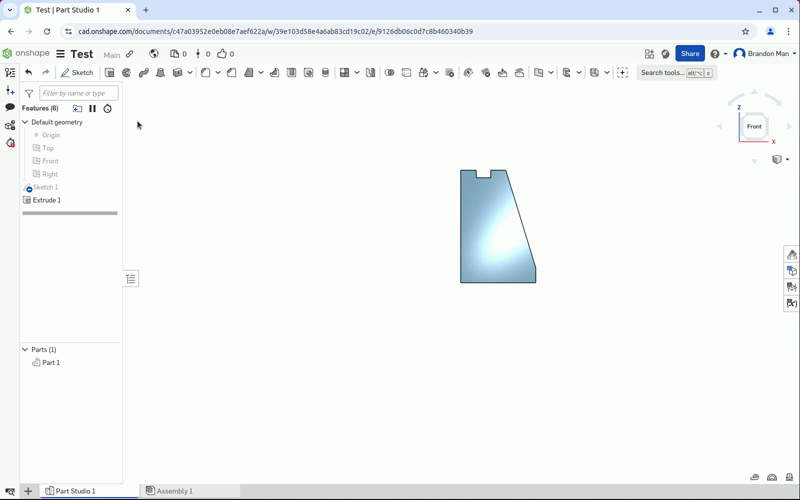
key(shift+h)
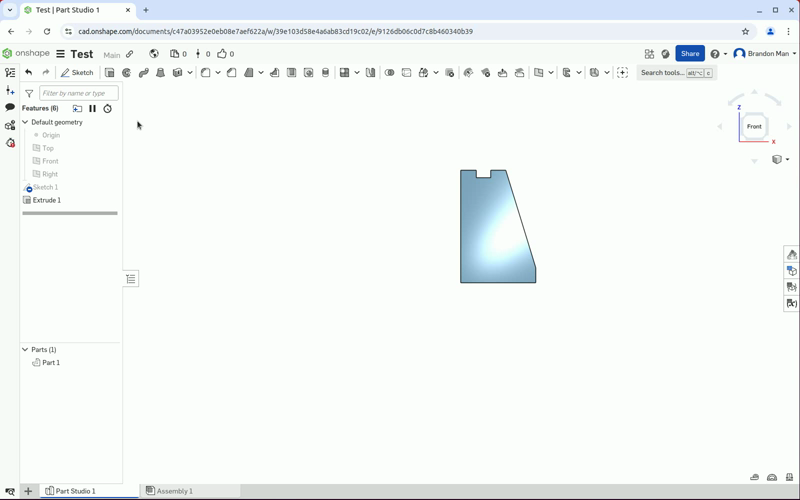
key(shift+h)
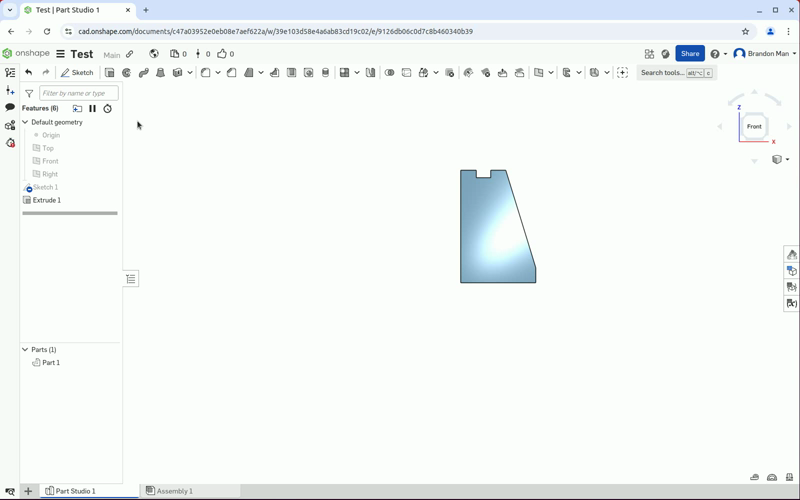
mouse_move(73, 189)
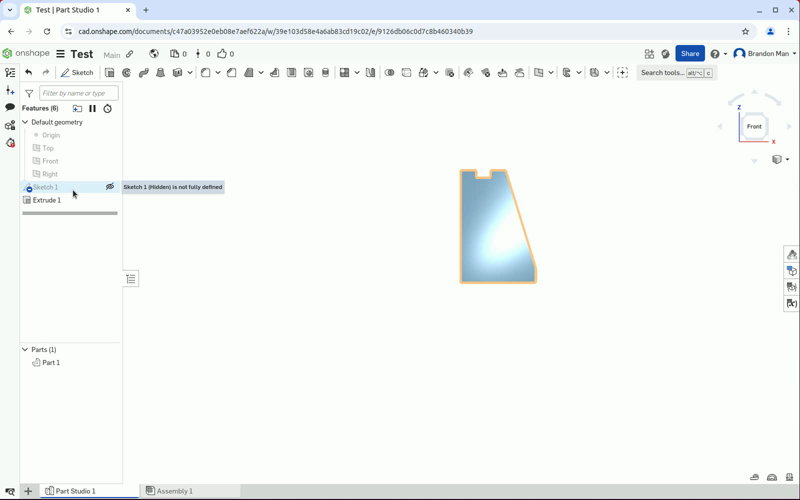
click(73, 189)
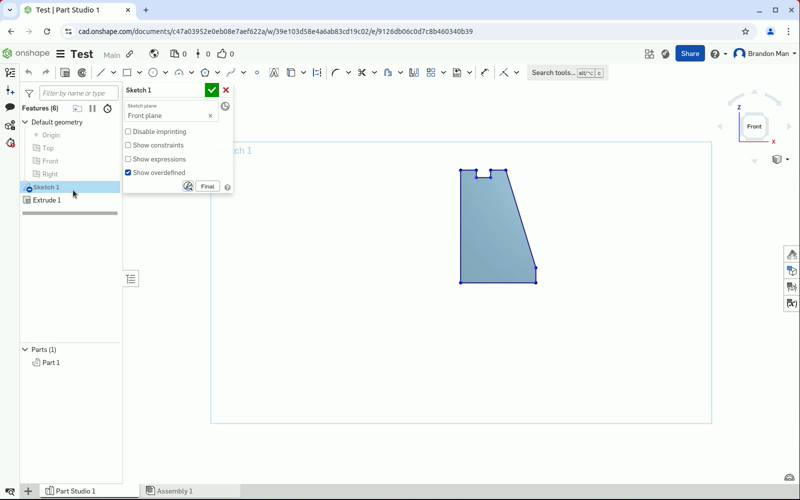
mouse_move(229, 92)
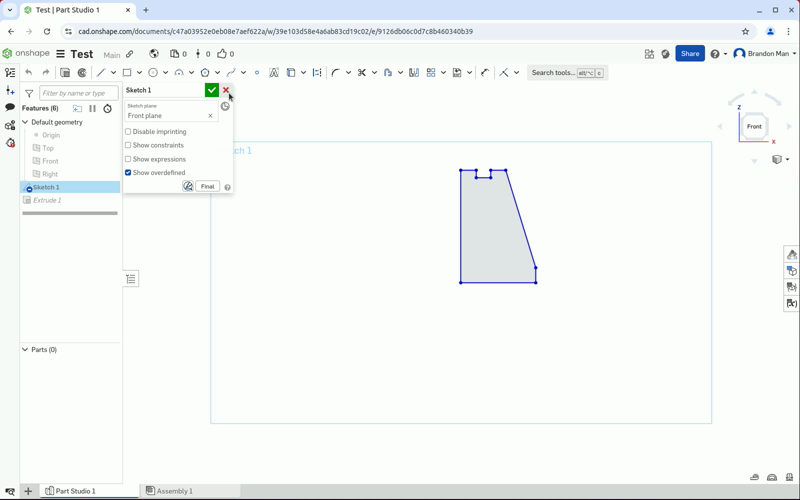
click(229, 92)
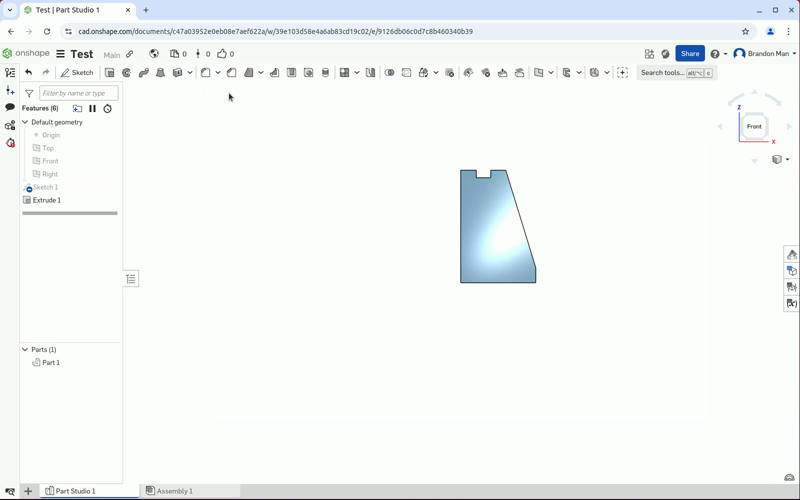
mouse_move(73, 352)
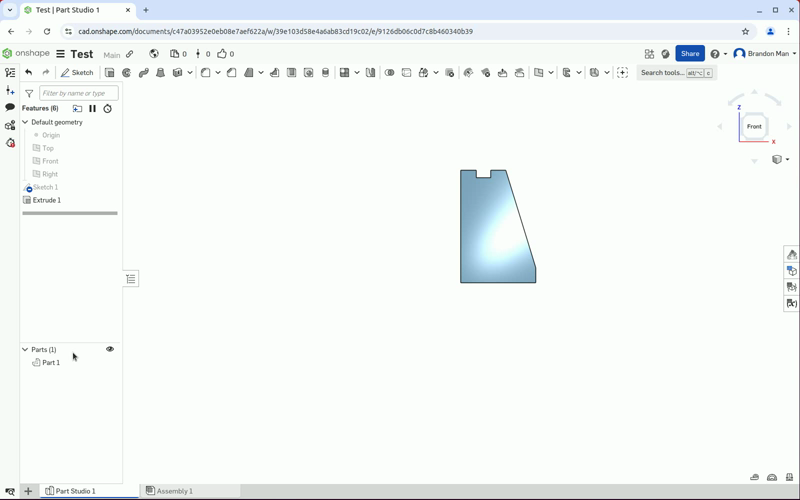
key(y)
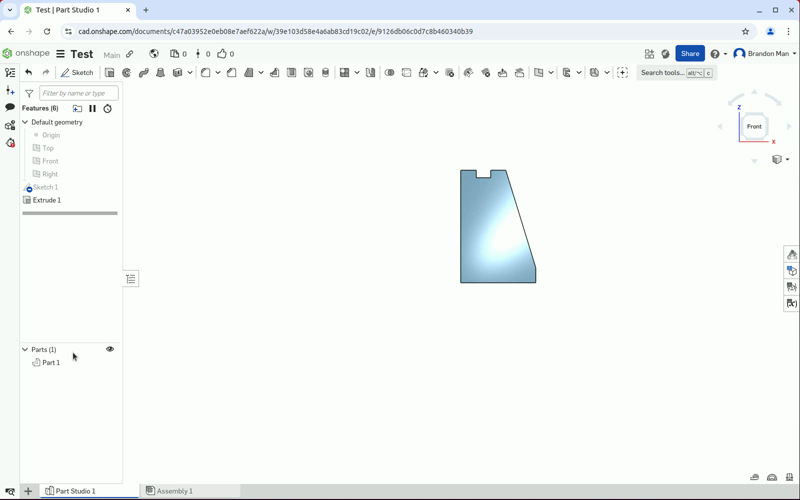
key(shift+p)
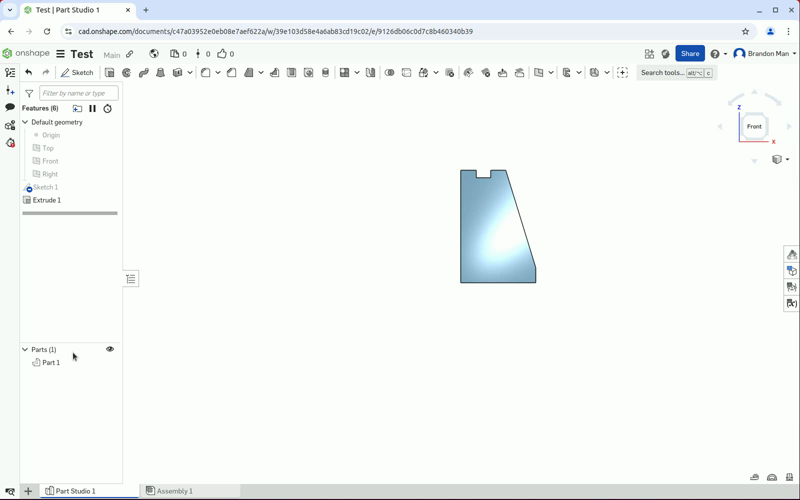
key(space)
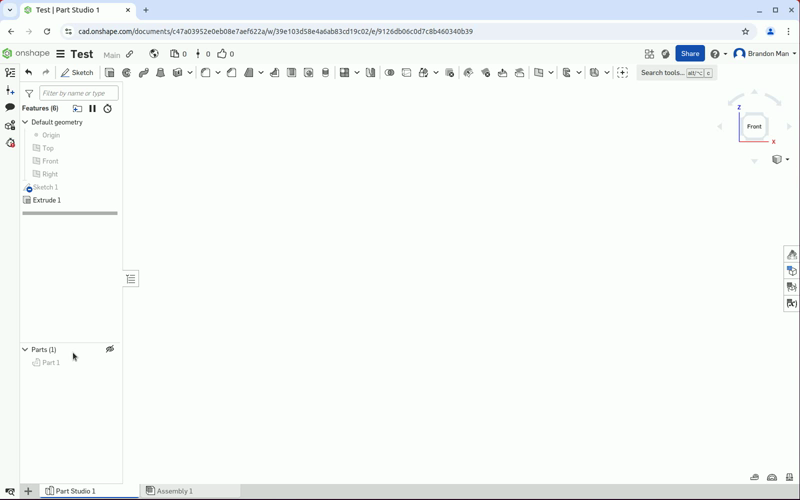
key_down(shift)
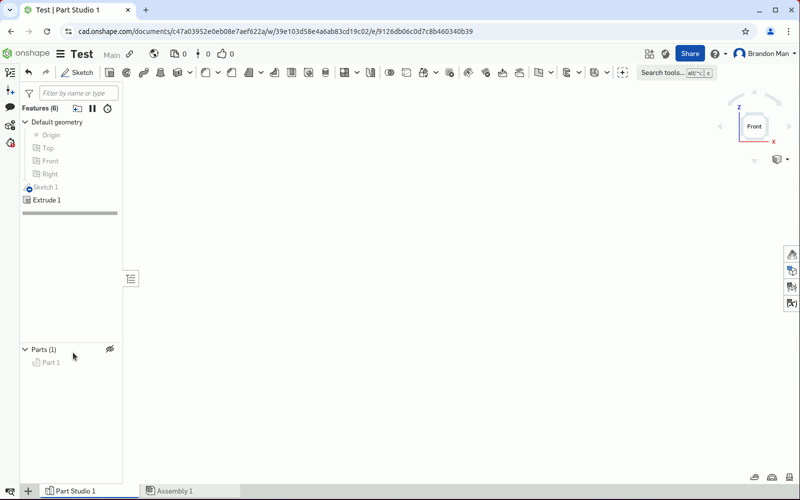
key(down)
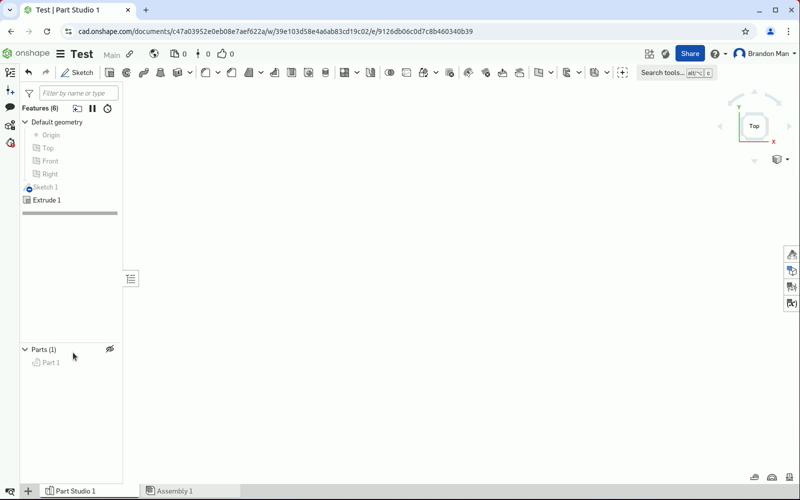
key_up(shift)
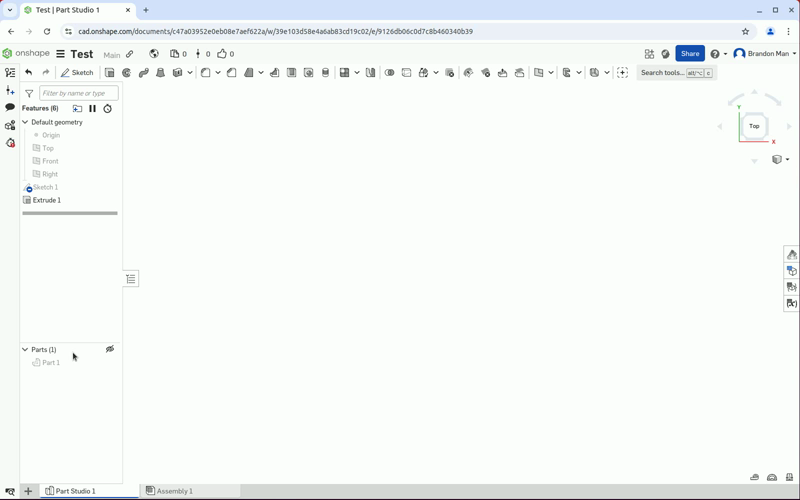
mouse_move(73, 352)
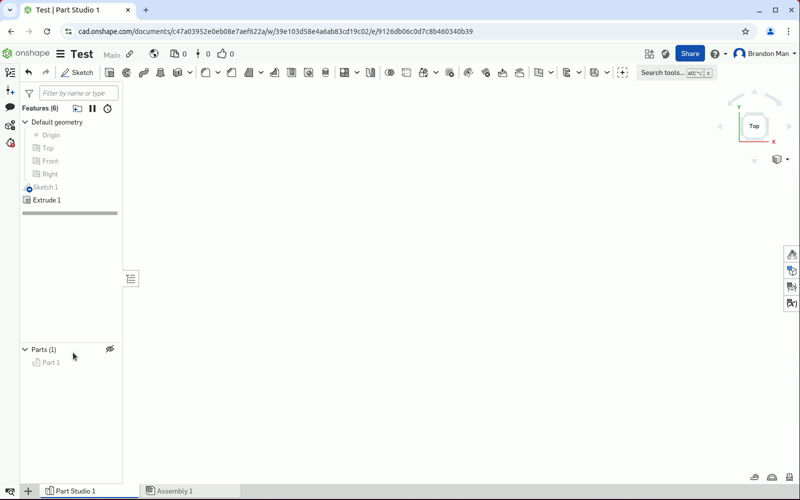
key(shift+y)
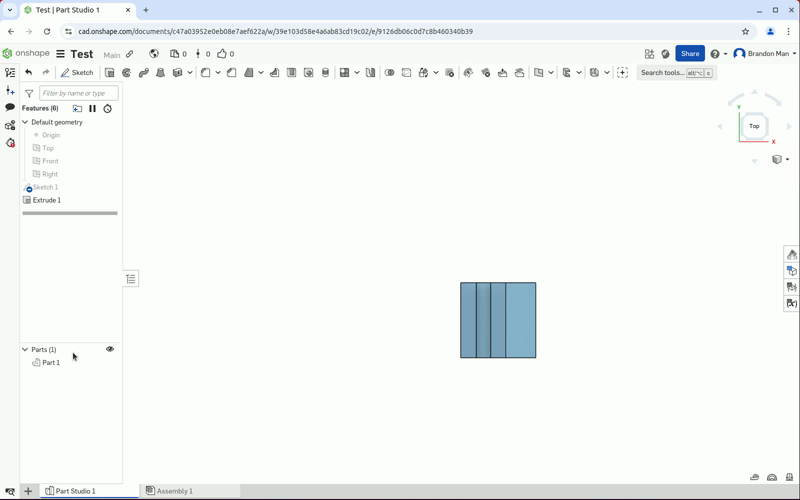
mouse_move(541, 75)
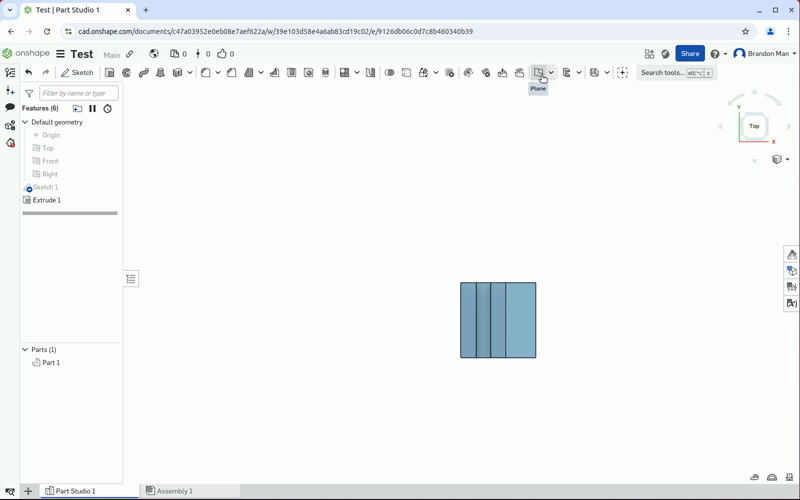
click(541, 75)
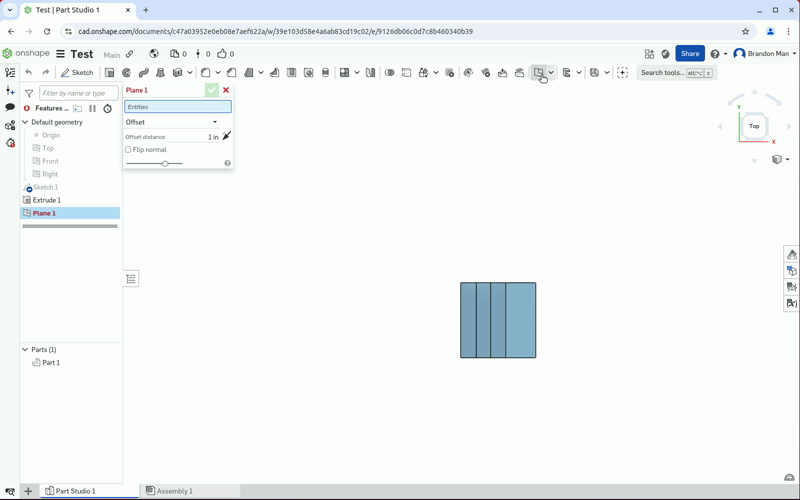
mouse_move(73, 150)
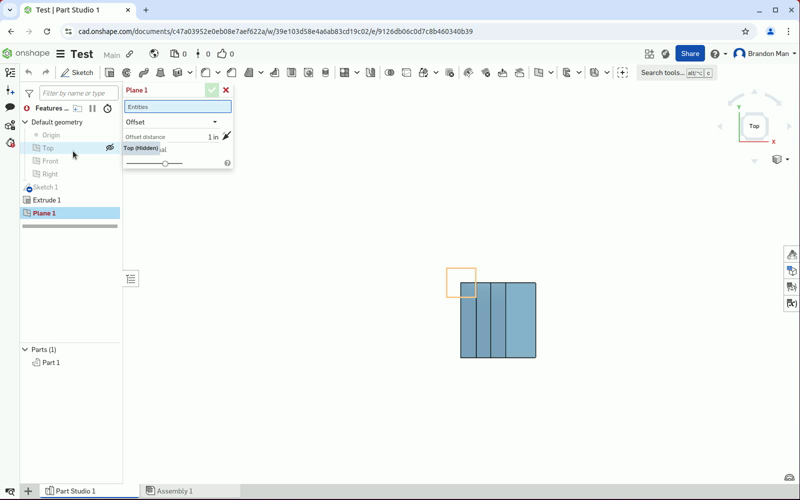
click(73, 150)
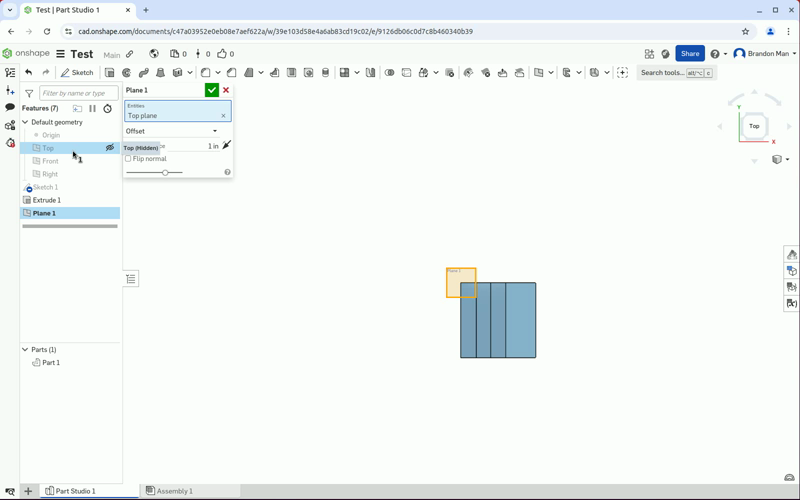
key(tab, 2)
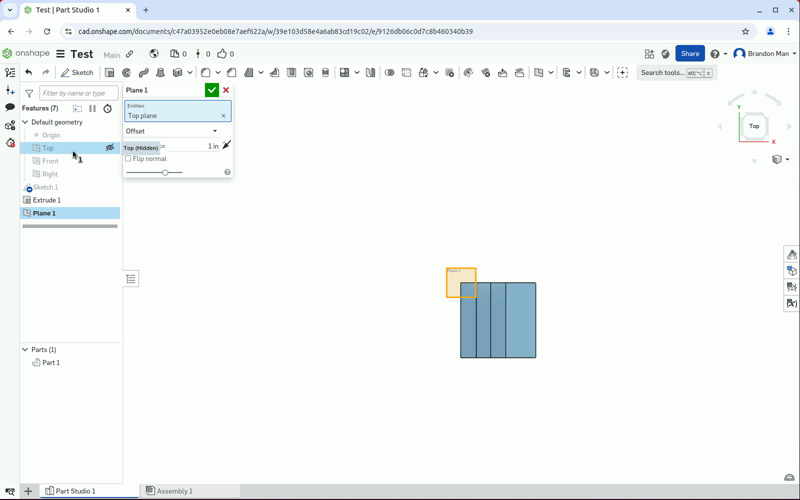
text(23.108)
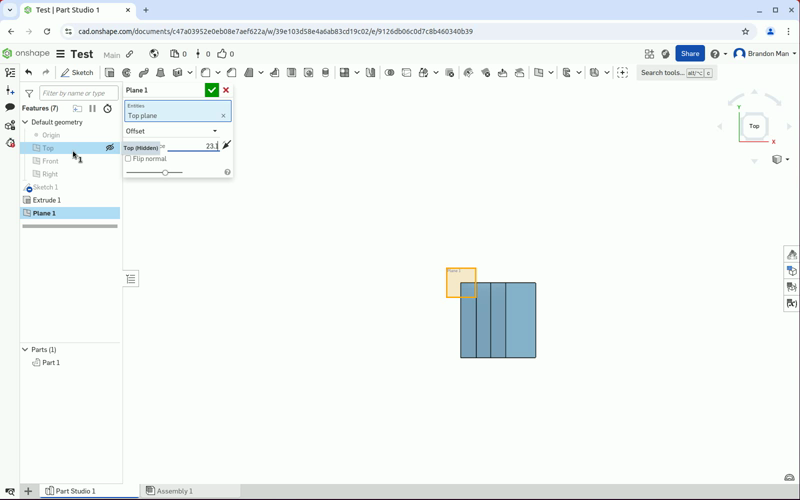
key(enter, 2)
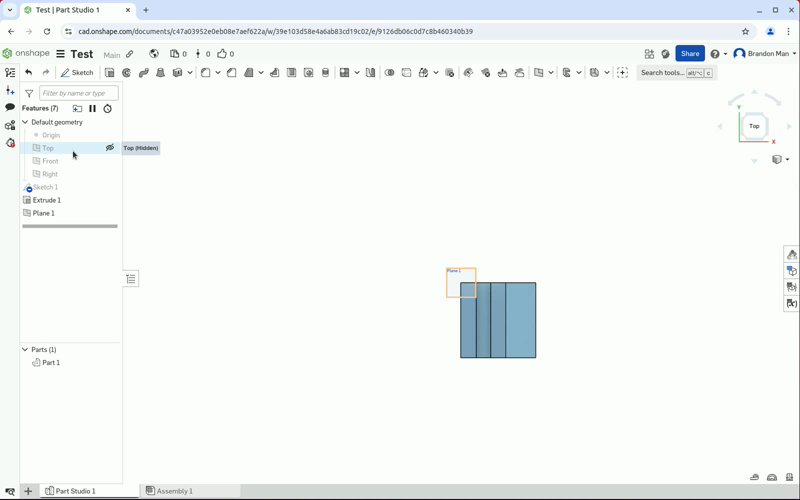
key(shift+s)
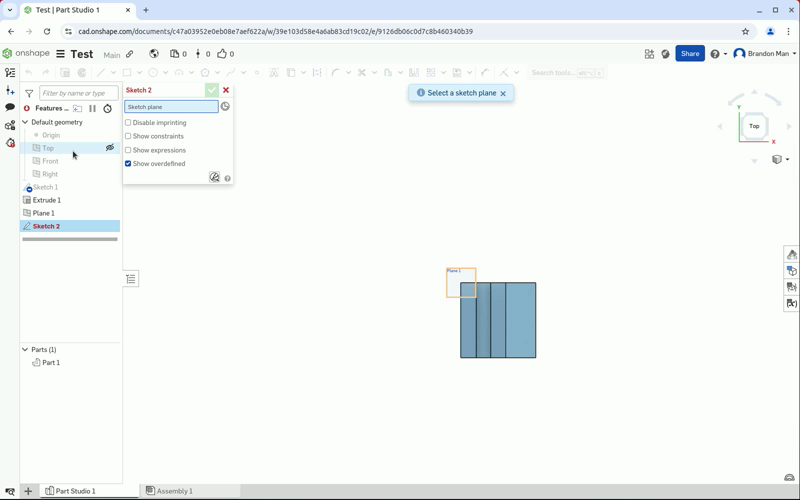
mouse_move(73, 215)
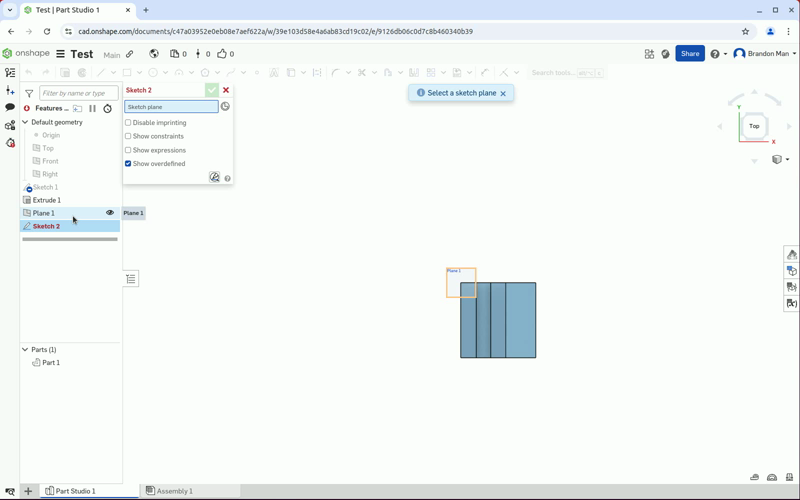
click(73, 215)
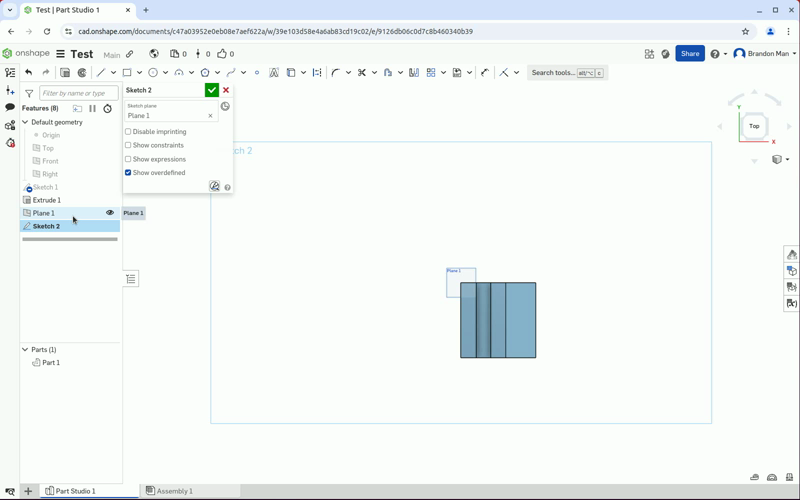
mouse_move(73, 352)
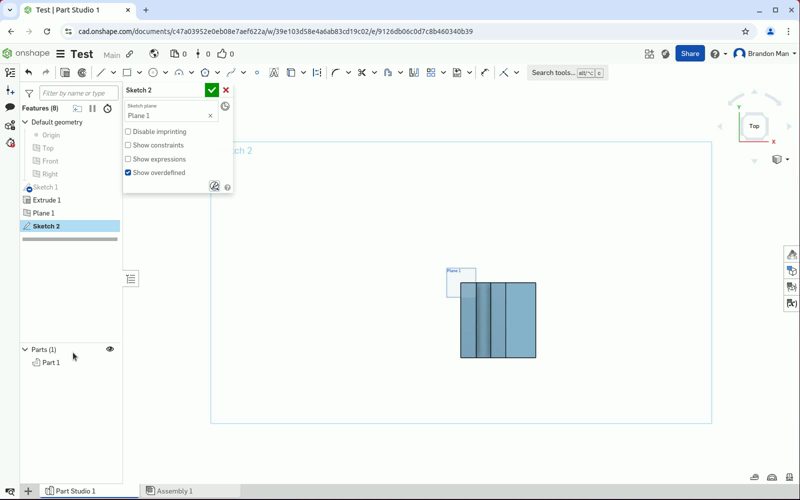
key(y)
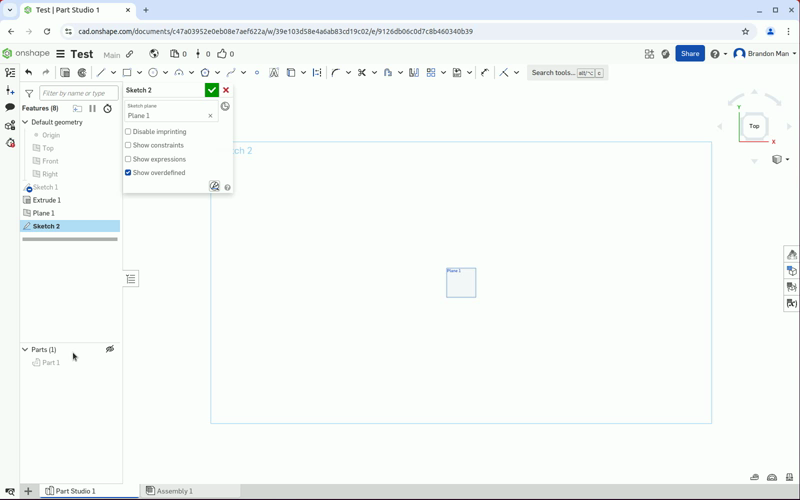
key(l)
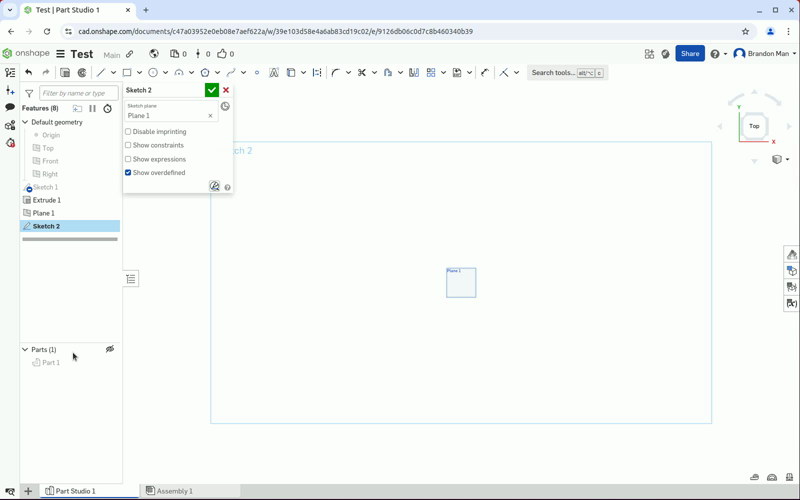
key_down(shift)
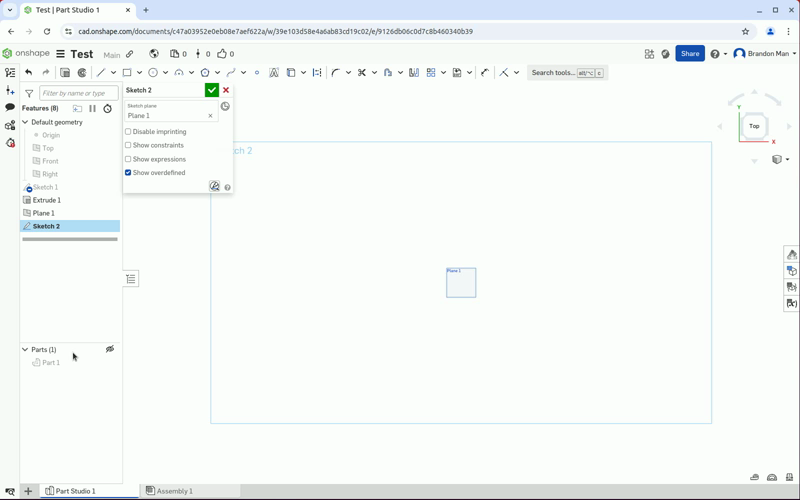
mouse_move(505, 327)
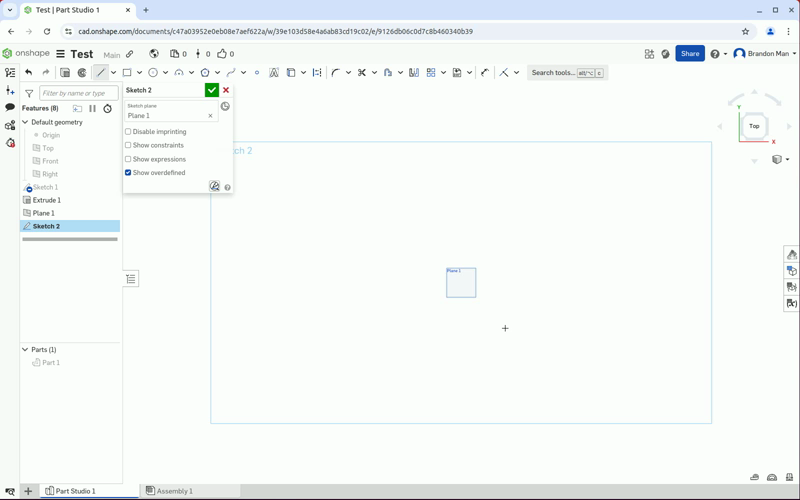
click(505, 327)
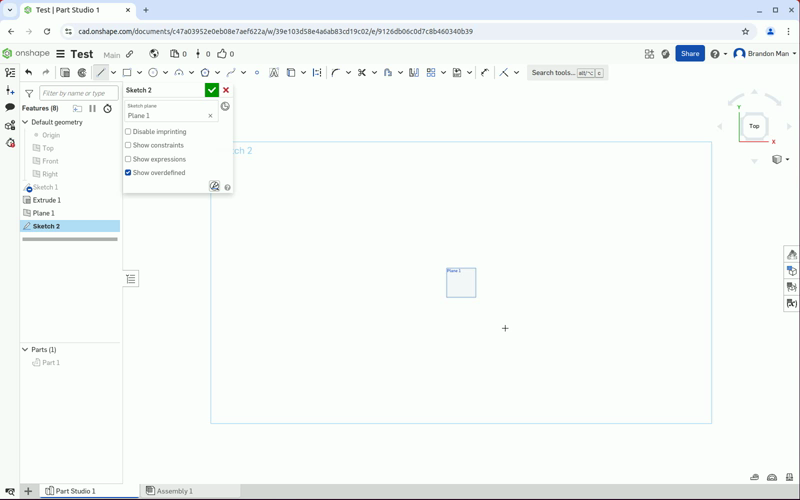
key_up(shift)
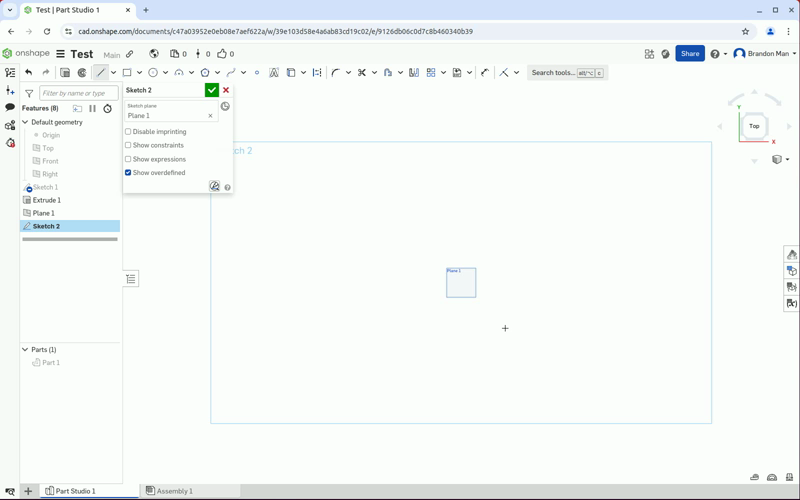
key_down(shift)
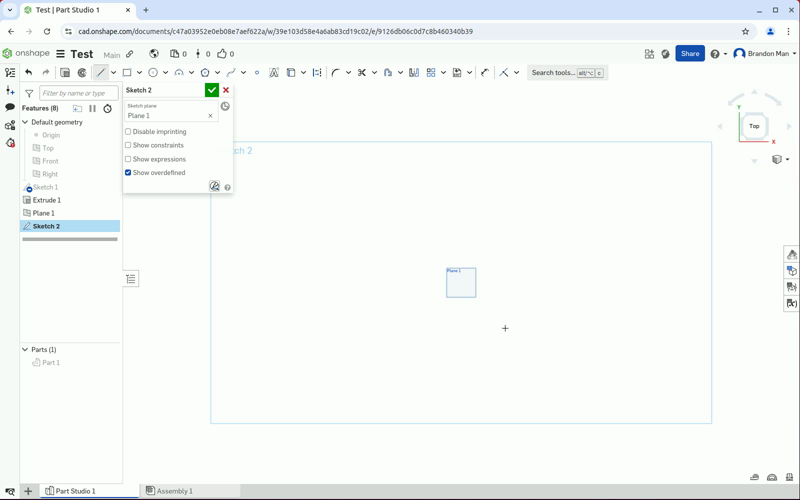
mouse_move(572, 324)
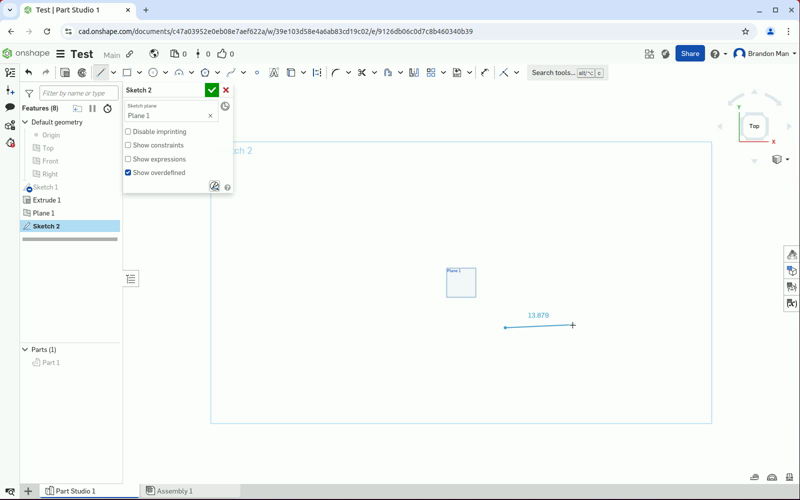
click(572, 324)
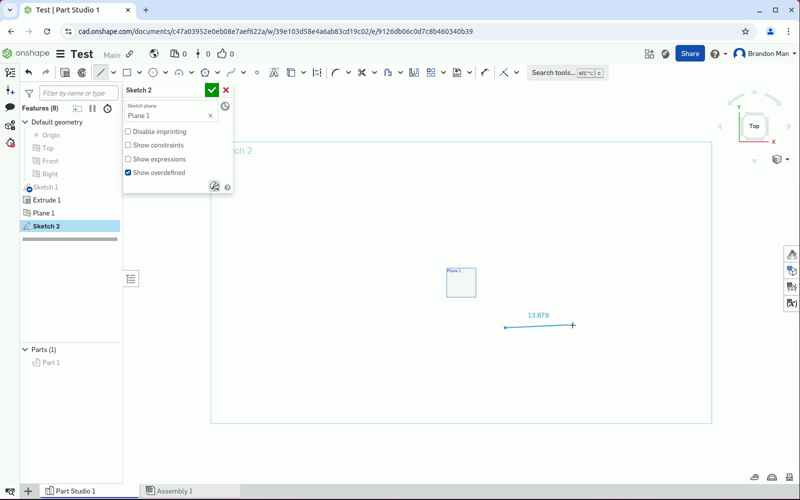
key_up(shift)
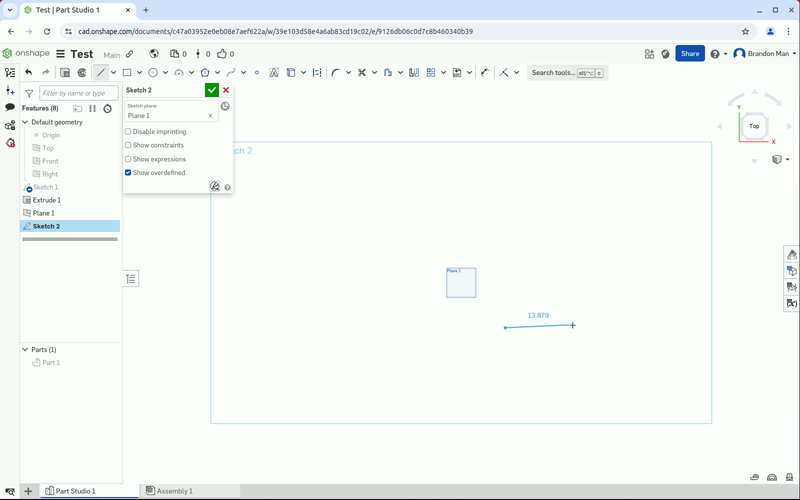
key_down(shift)
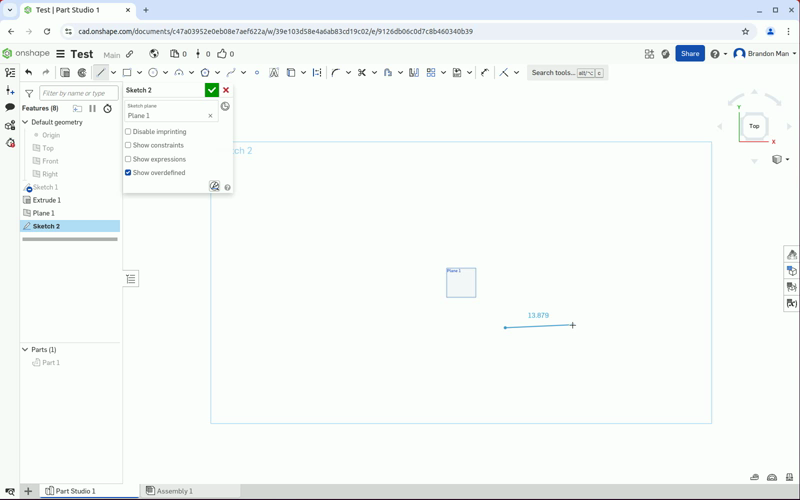
mouse_move(589, 324)
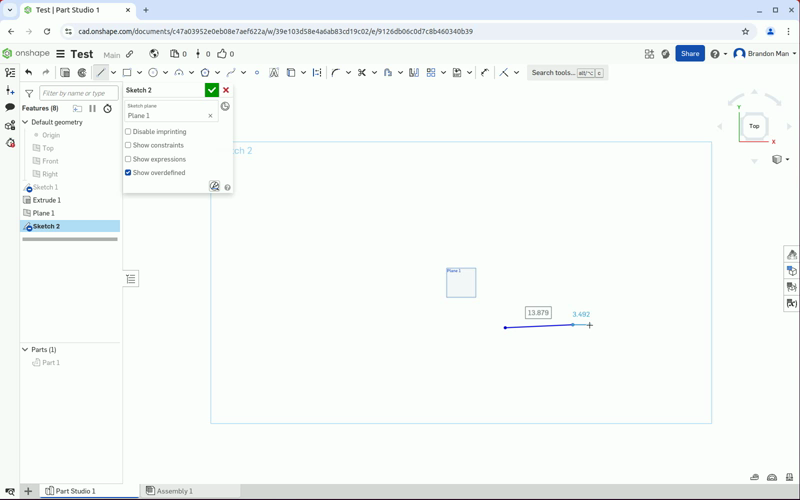
mouse_move(571, 309)
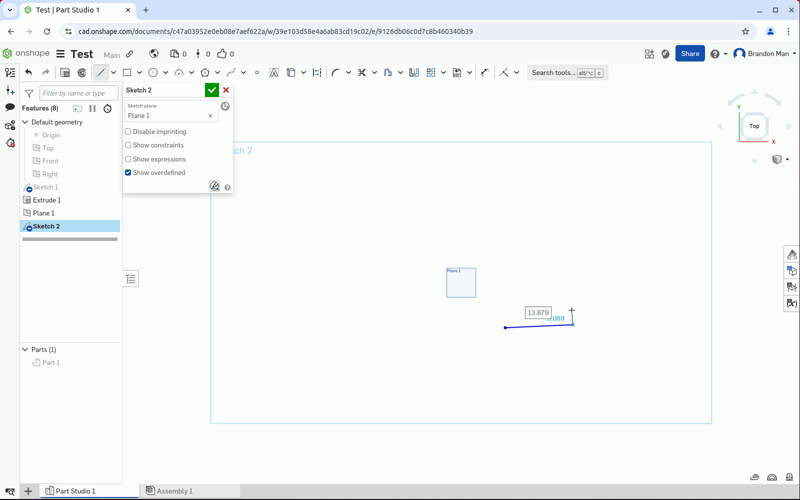
click(571, 309)
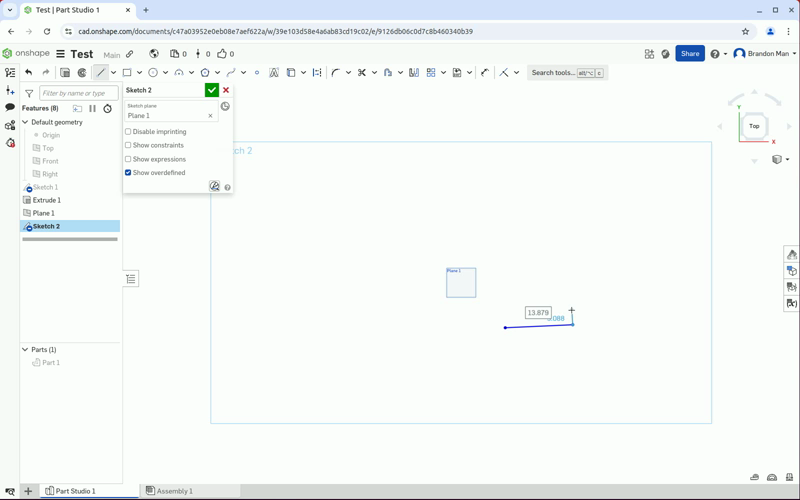
key_up(shift)
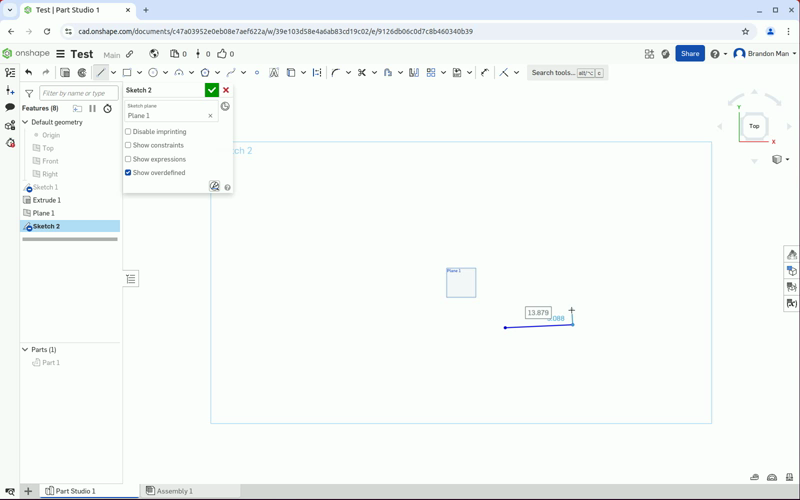
key_down(shift)
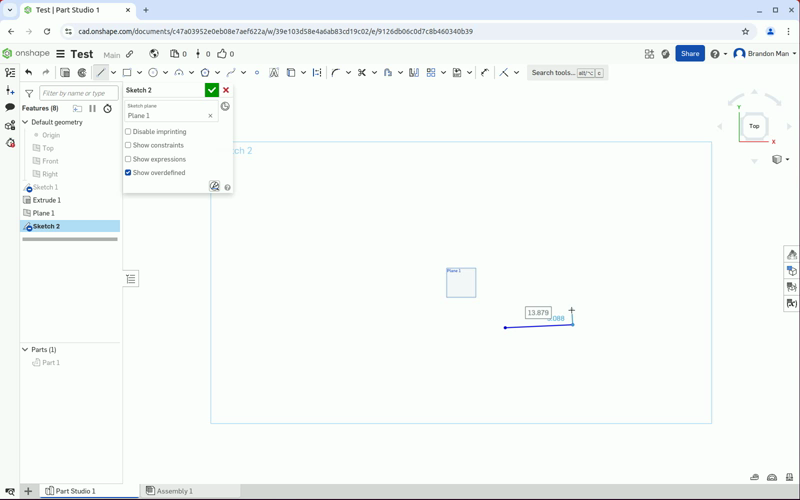
mouse_move(505, 312)
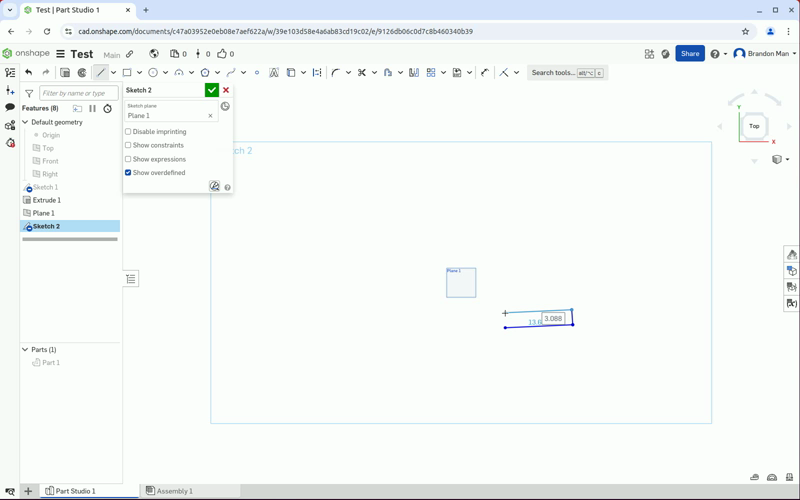
click(505, 312)
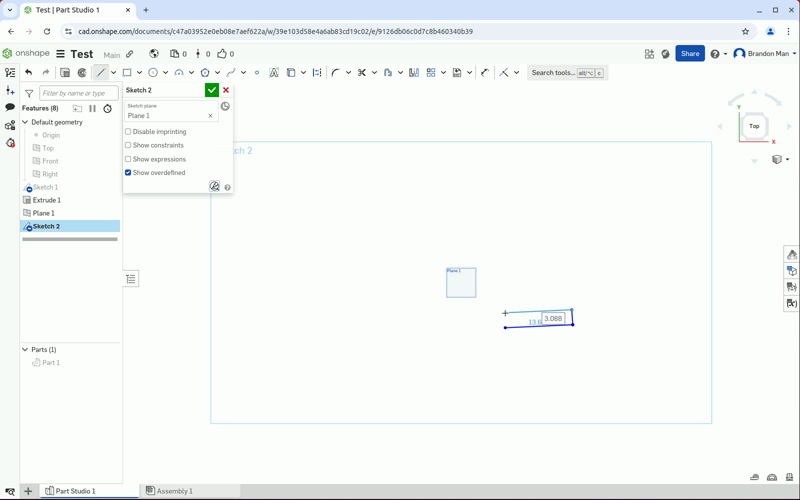
key_up(shift)
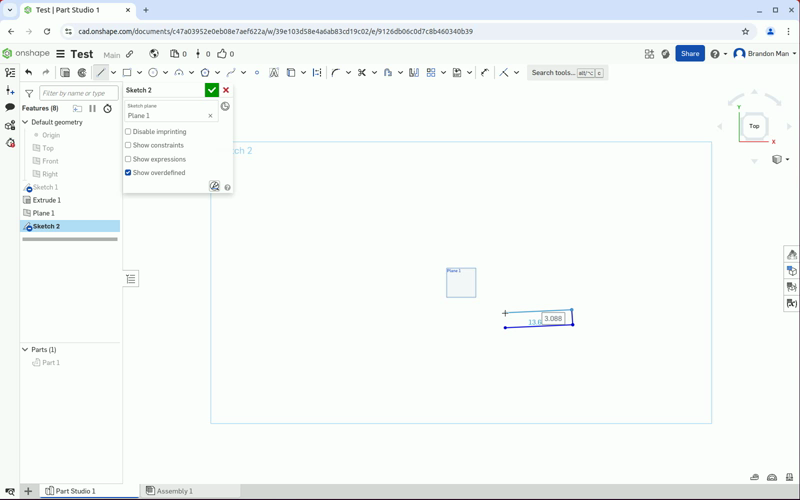
mouse_move(535, 312)
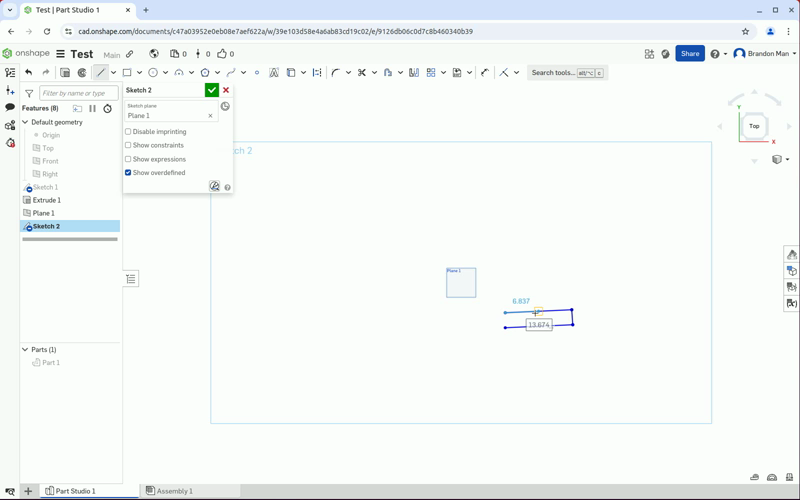
key_down(shift)
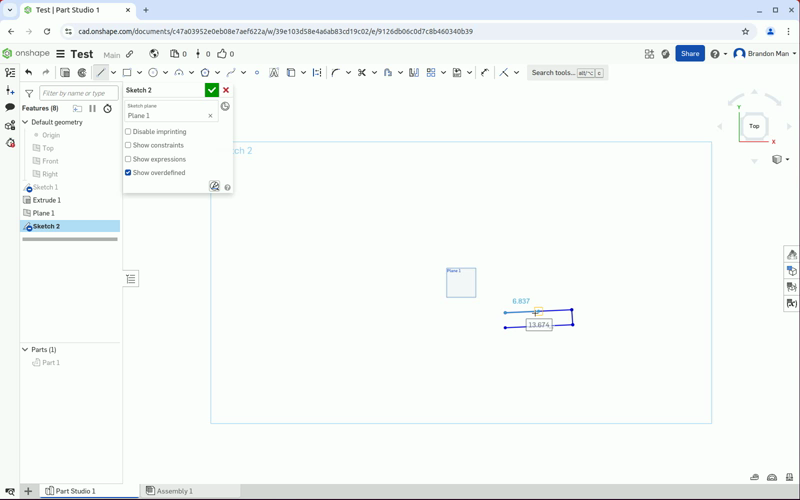
mouse_move(505, 327)
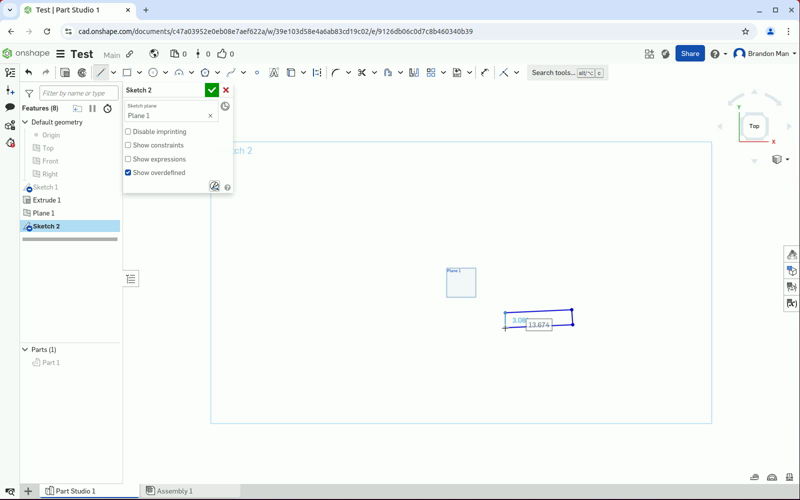
key_up(shift)
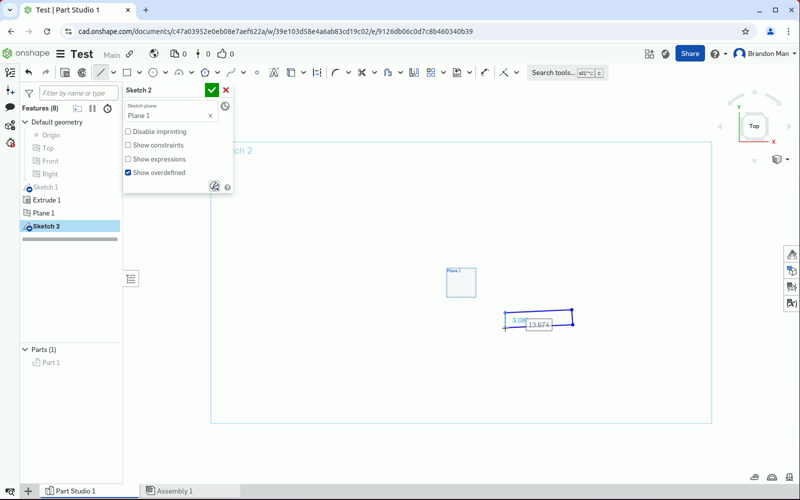
click(505, 327)
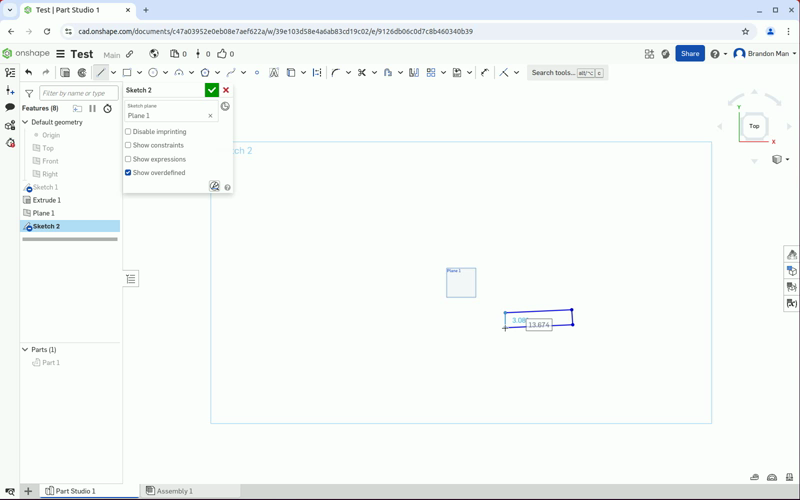
key(esc)
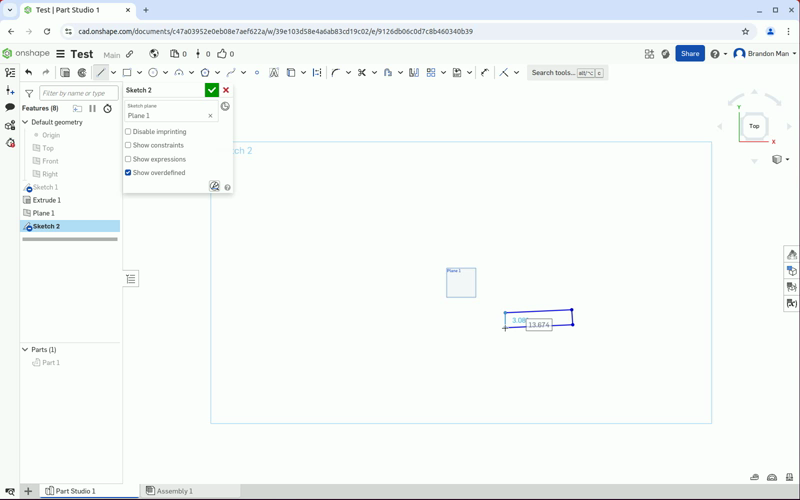
mouse_move(550, 312)
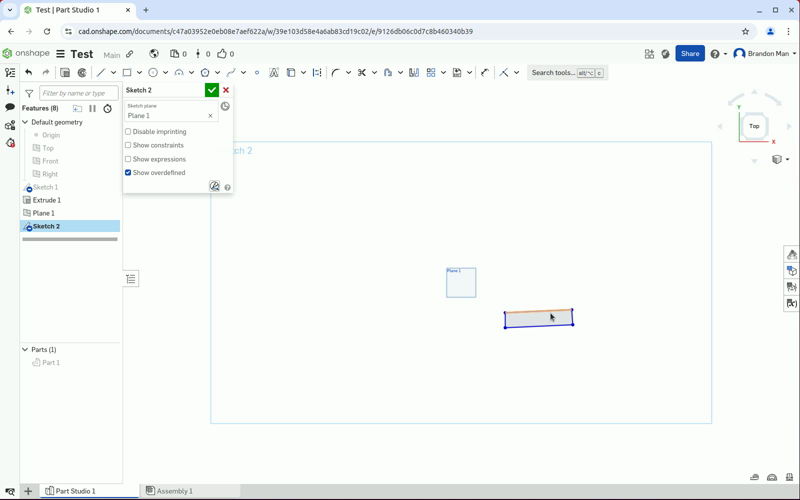
scroll(6)
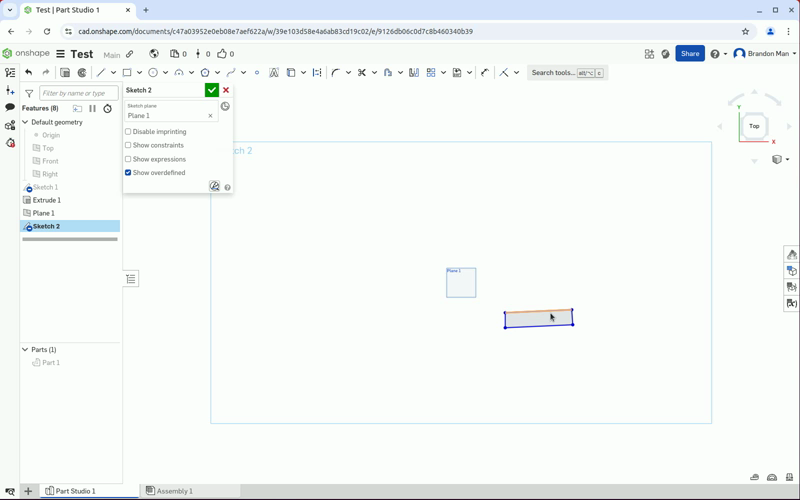
scroll(6)
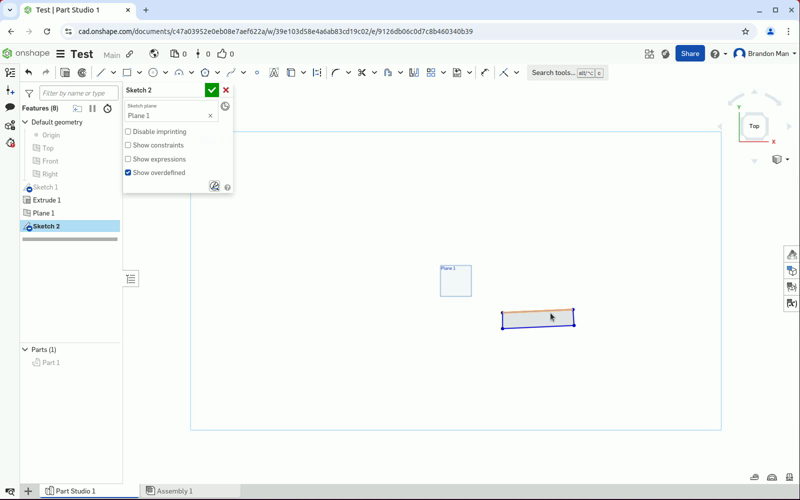
scroll(6)
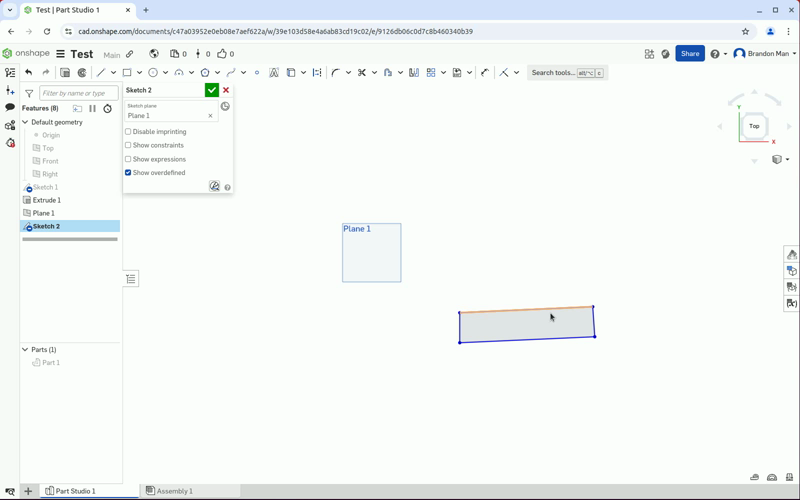
scroll(6)
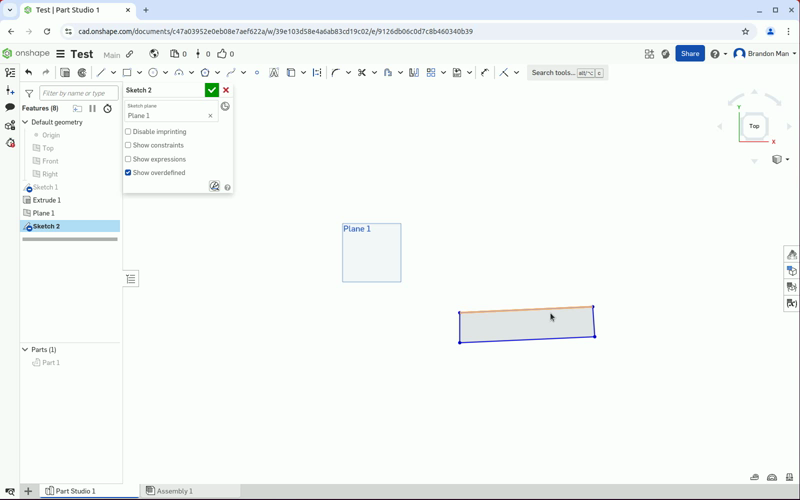
scroll(6)
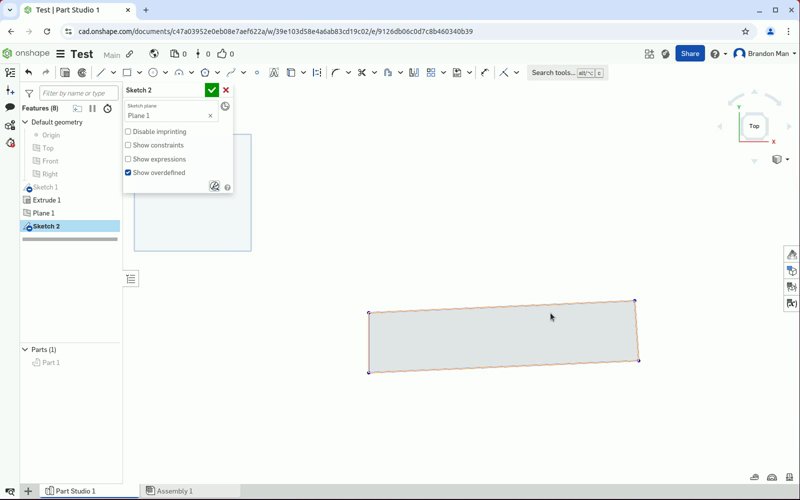
scroll(6)
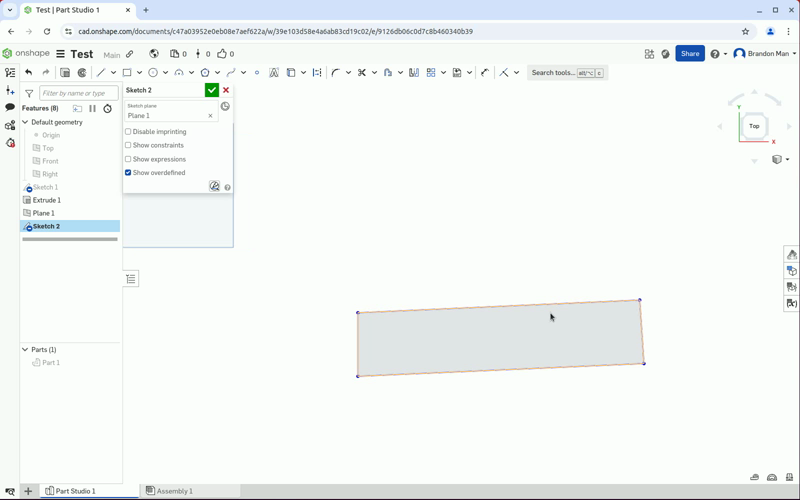
scroll(6)
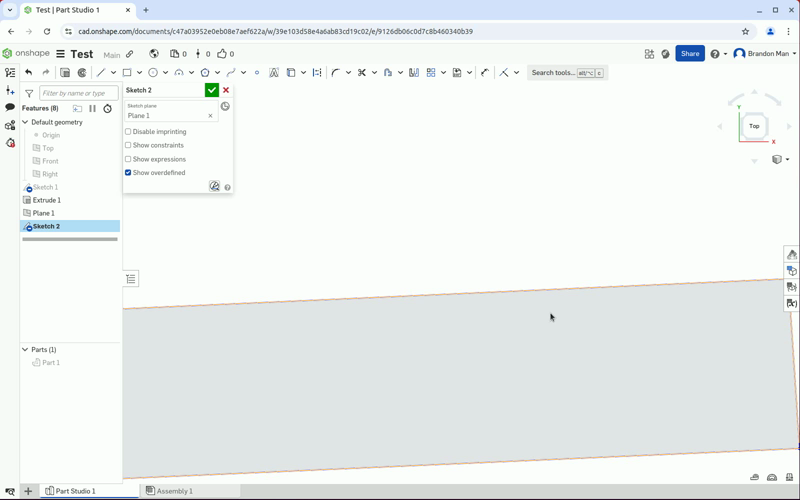
click(550, 312)
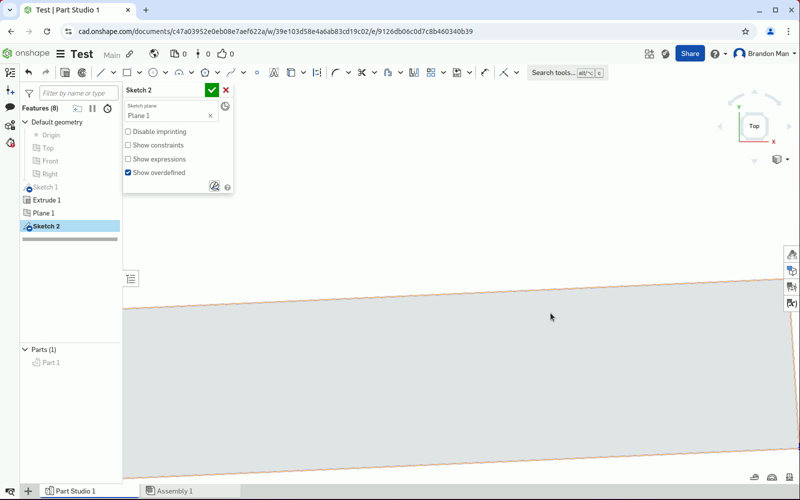
scroll(-6)
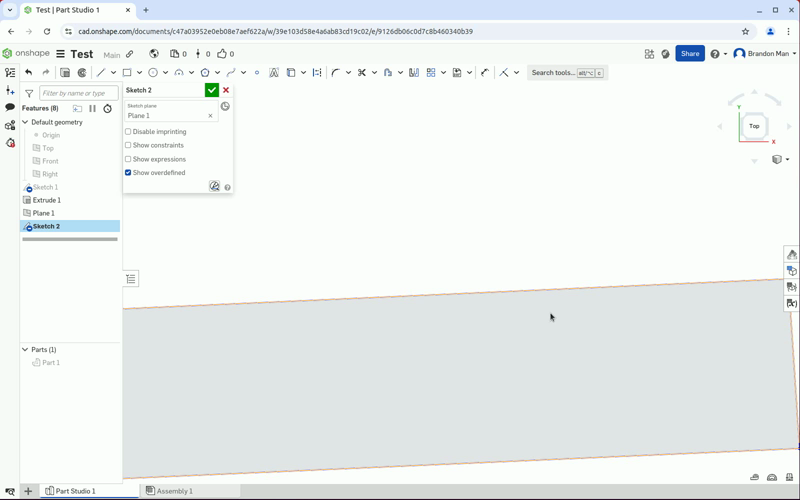
scroll(-6)
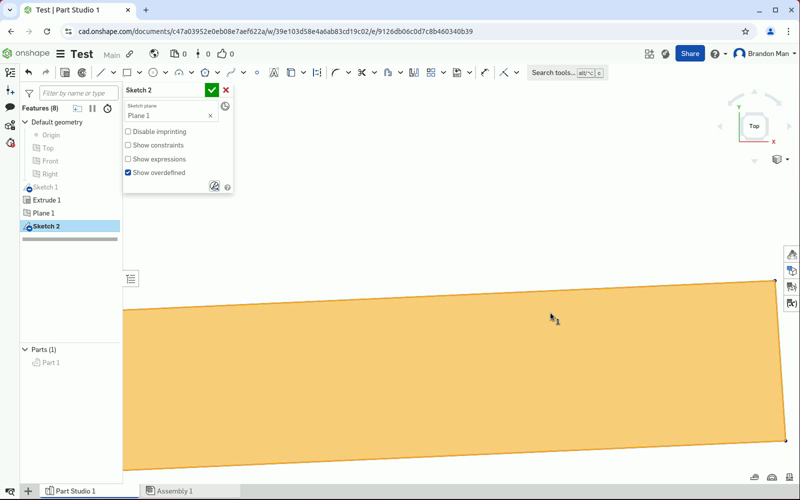
scroll(-6)
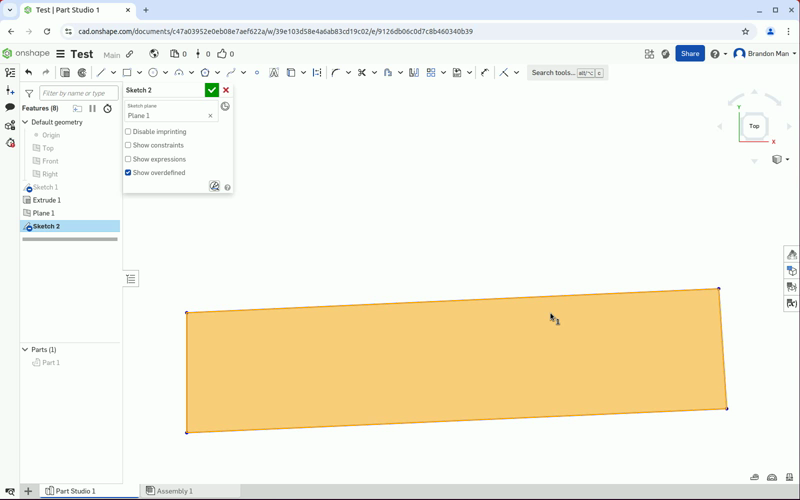
scroll(-6)
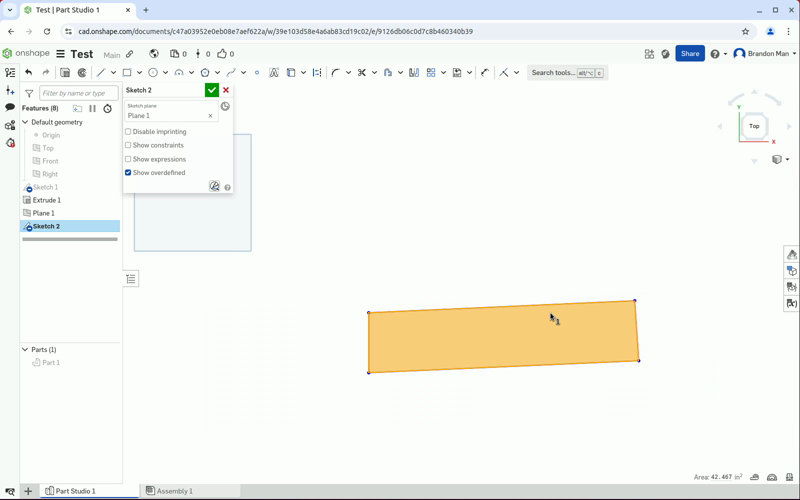
scroll(-6)
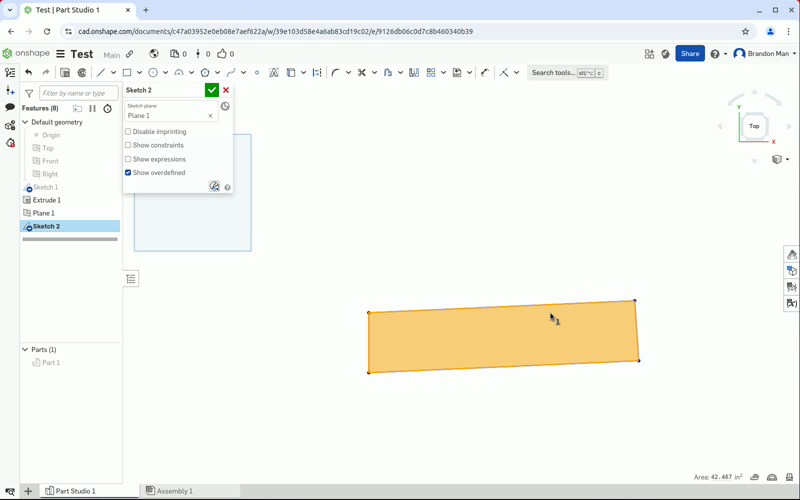
scroll(-6)
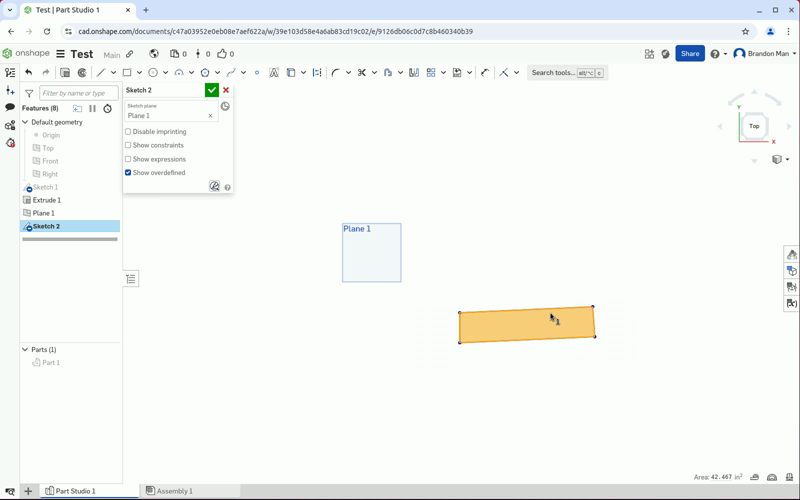
scroll(-6)
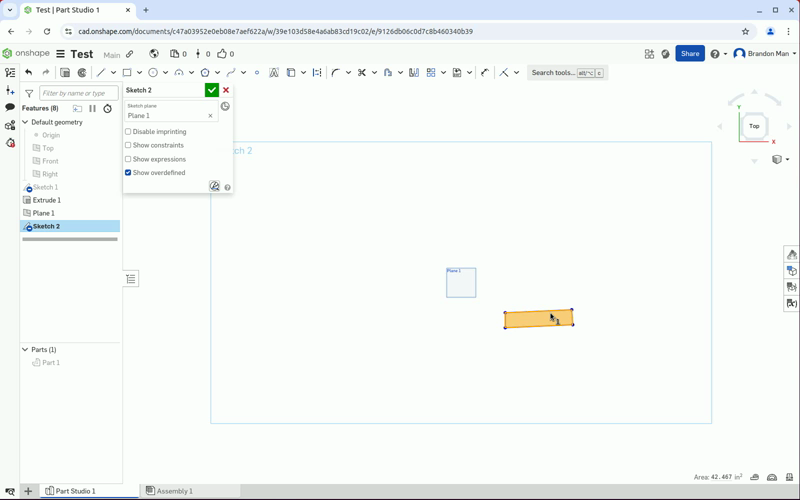
mouse_move(73, 352)
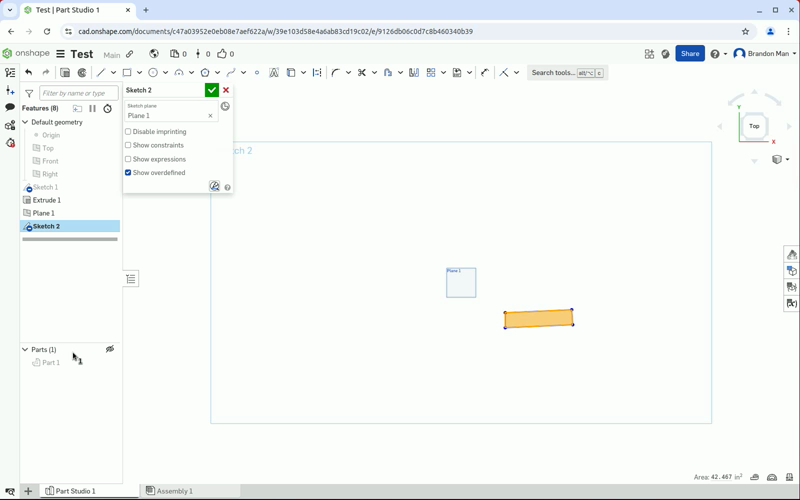
key(shift+y)
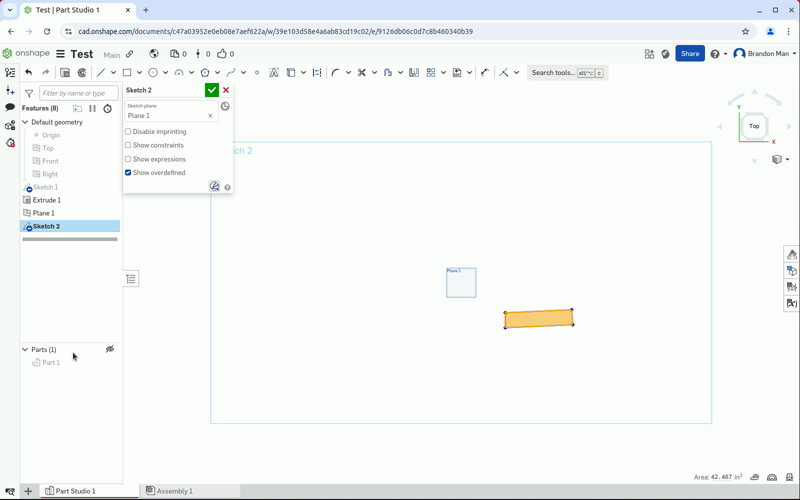
key(shift+e)
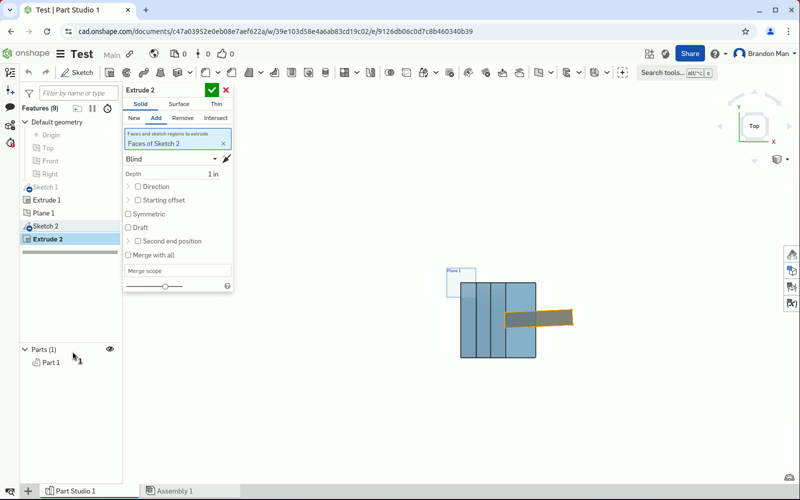
mouse_move(143, 106)
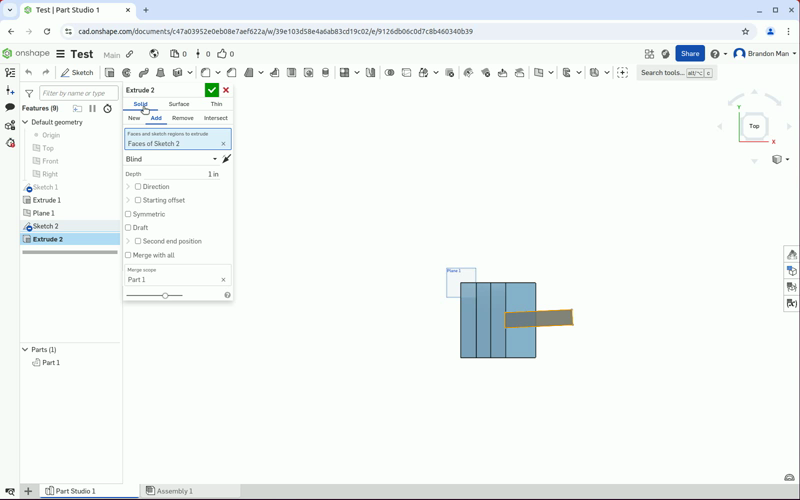
click(143, 106)
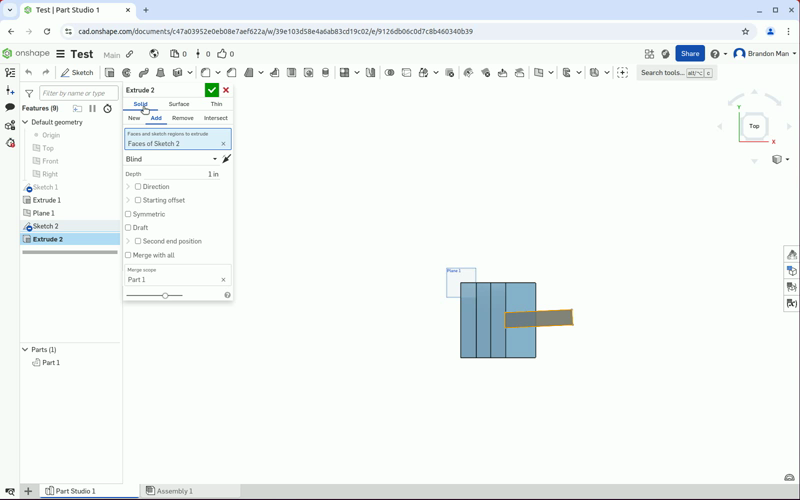
mouse_move(186, 120)
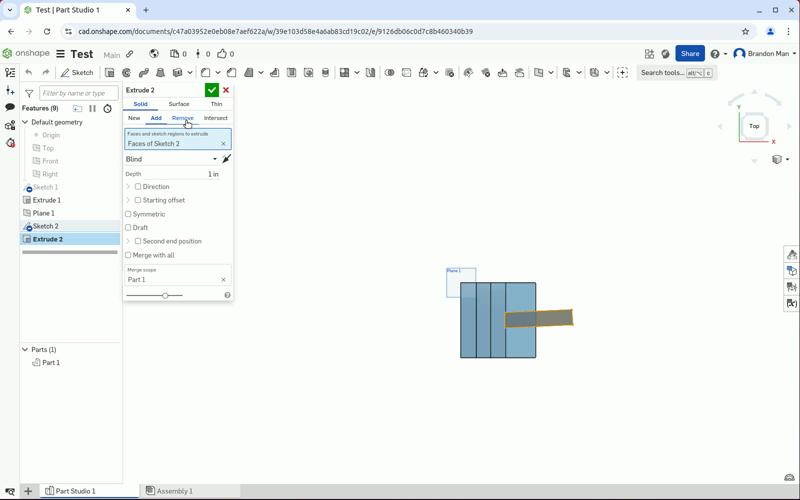
click(186, 120)
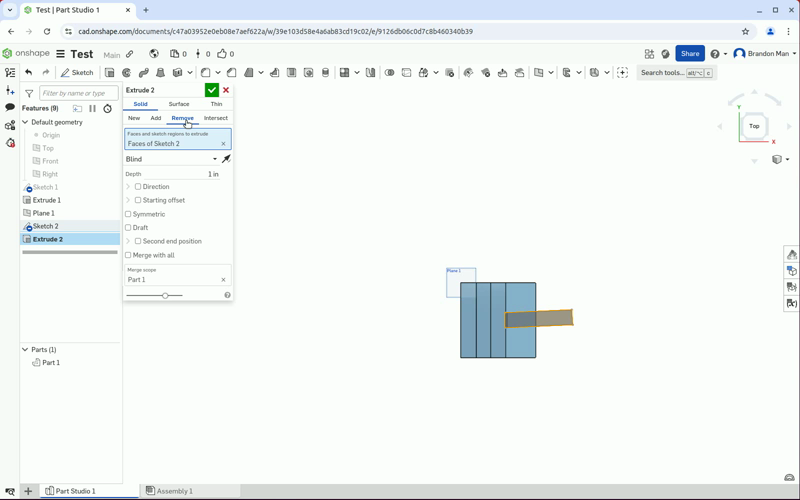
key(tab, 4)
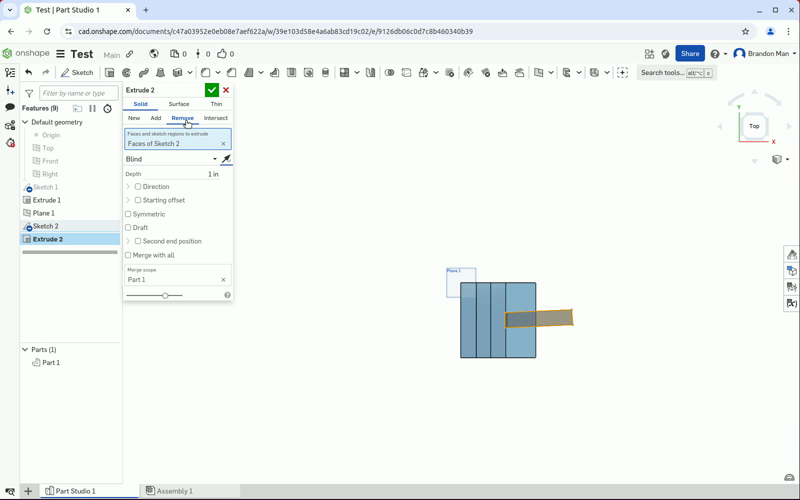
text(23.108)
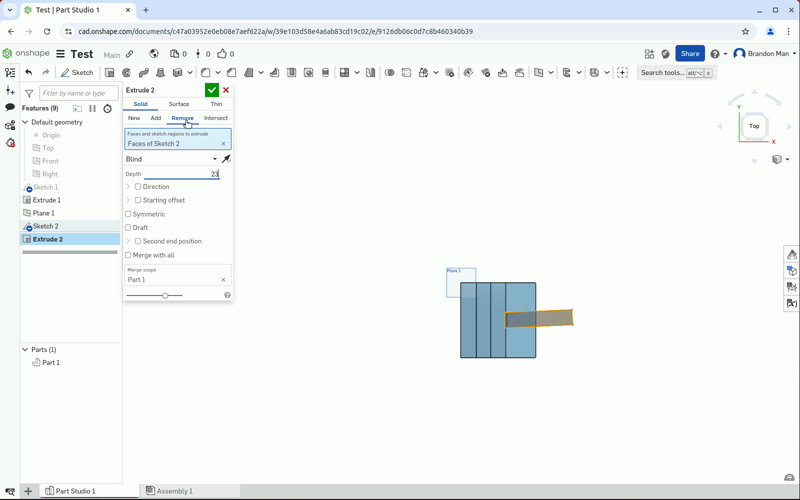
key(tab, 6)
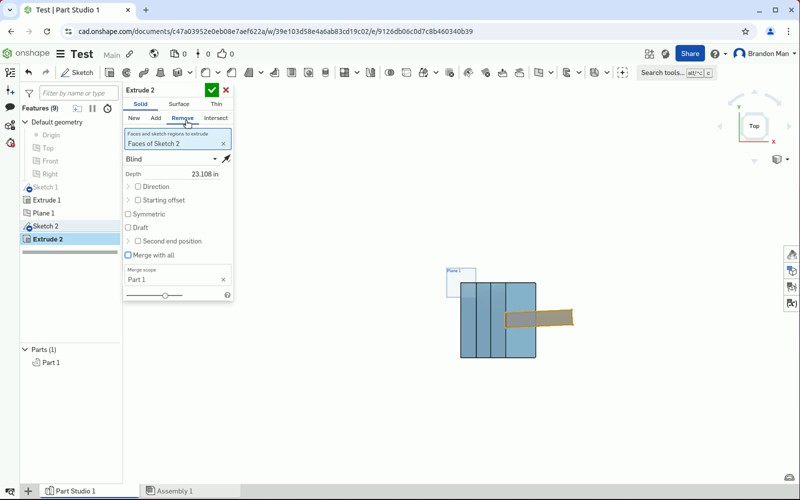
key(space)
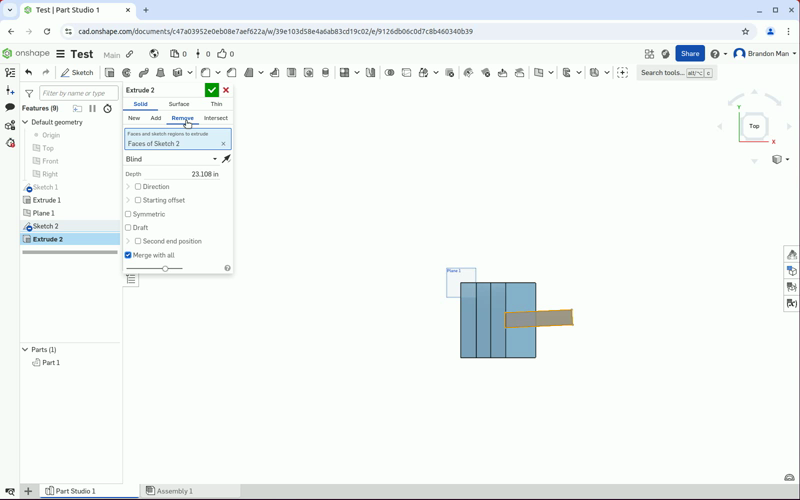
key(enter)
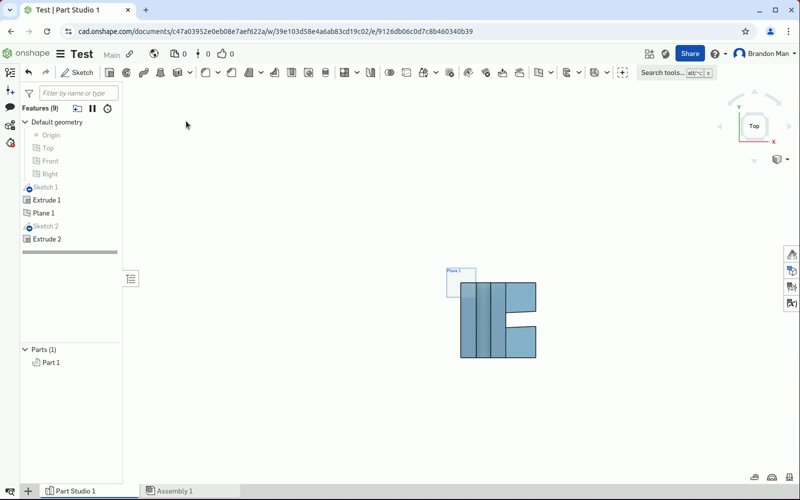
key(shift+h)
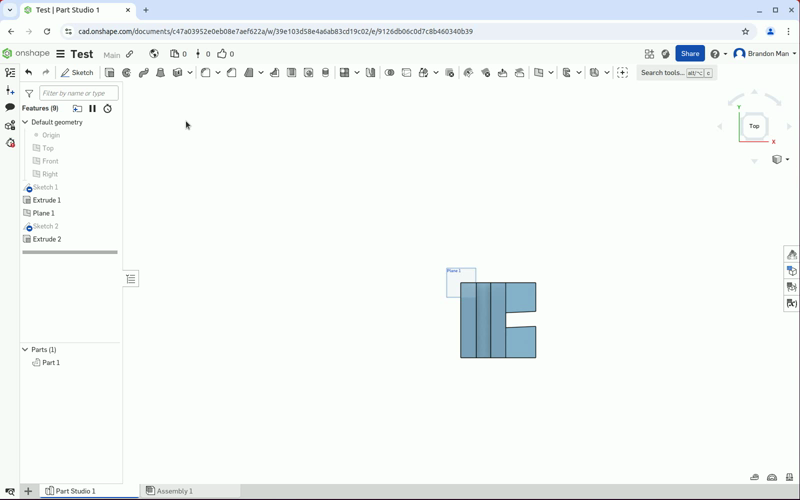
key(shift+h)
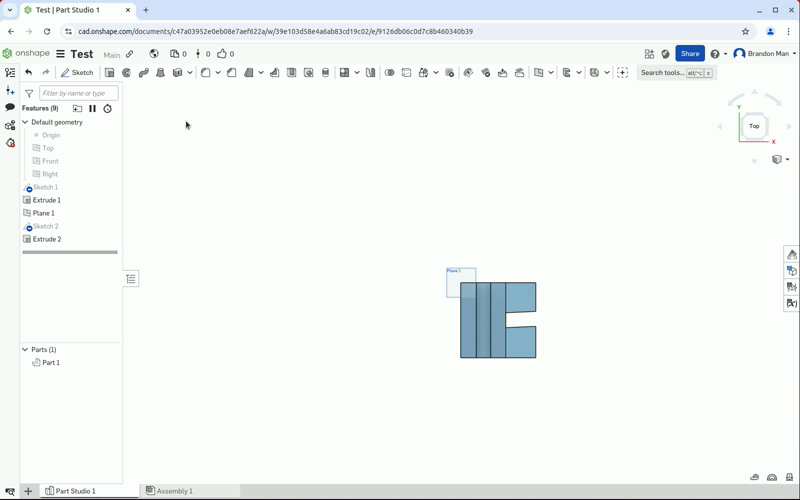
key(shift+7)
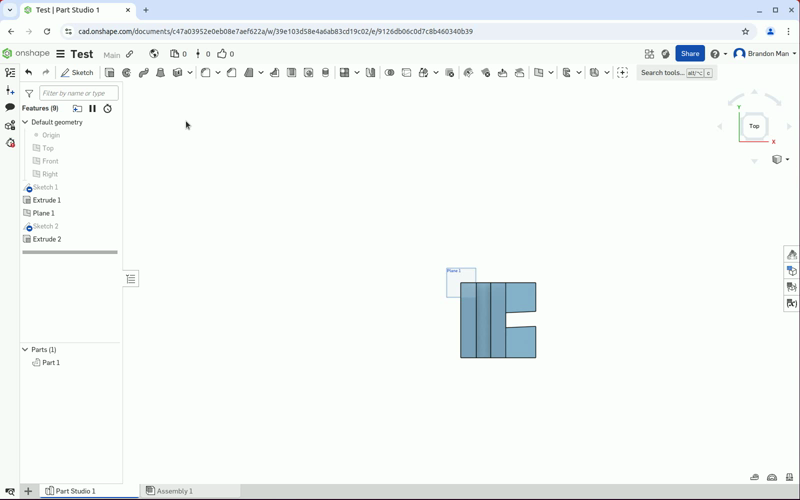
key(up, 3)
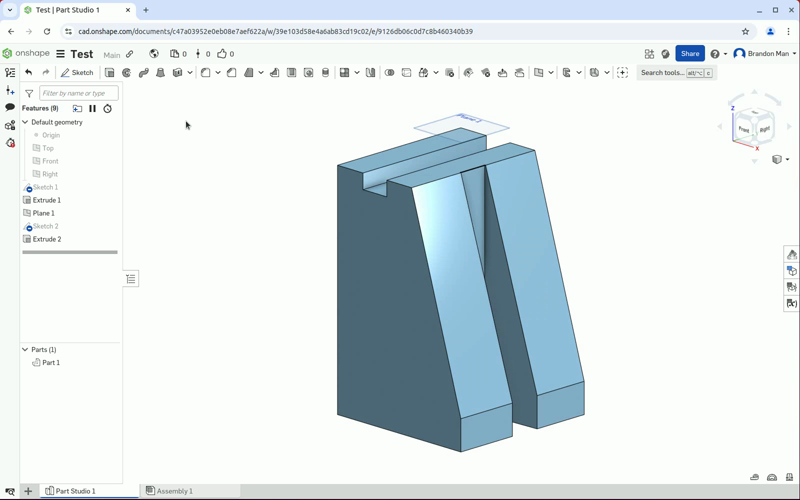
key(left, 3)
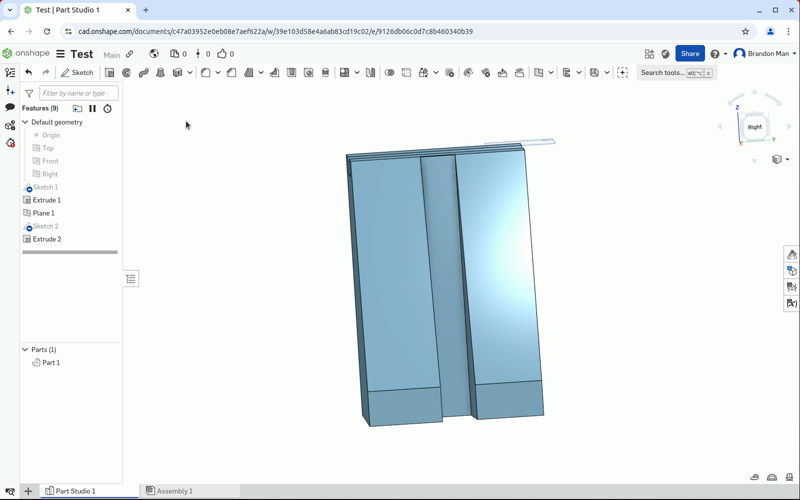
key(right, 3)
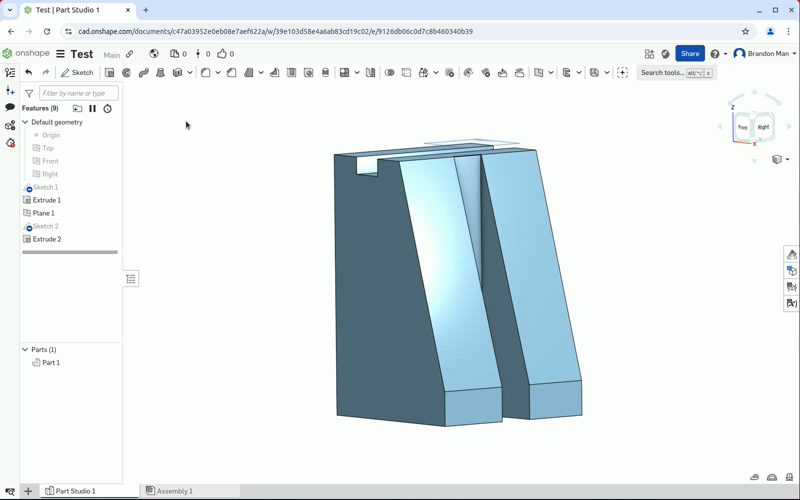
key(down, 3)
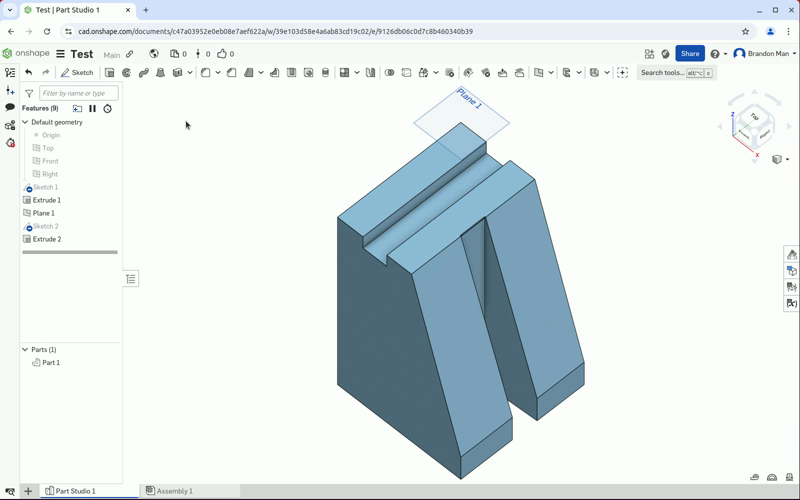
mouse_move(73, 189)
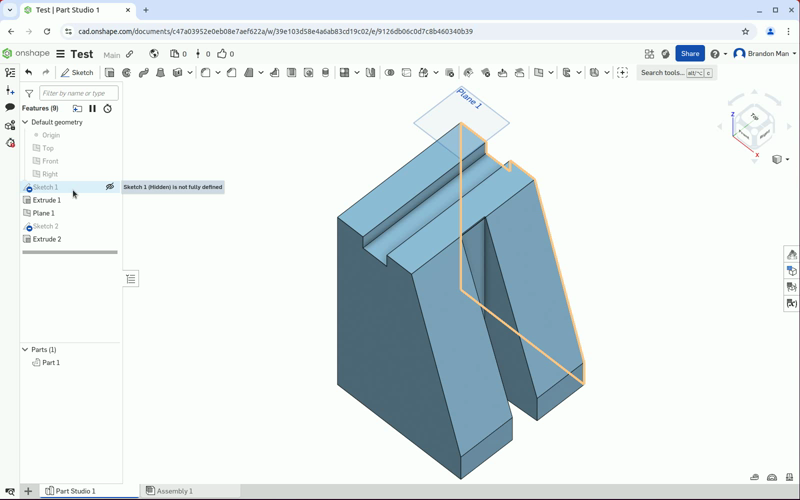
click(73, 189)